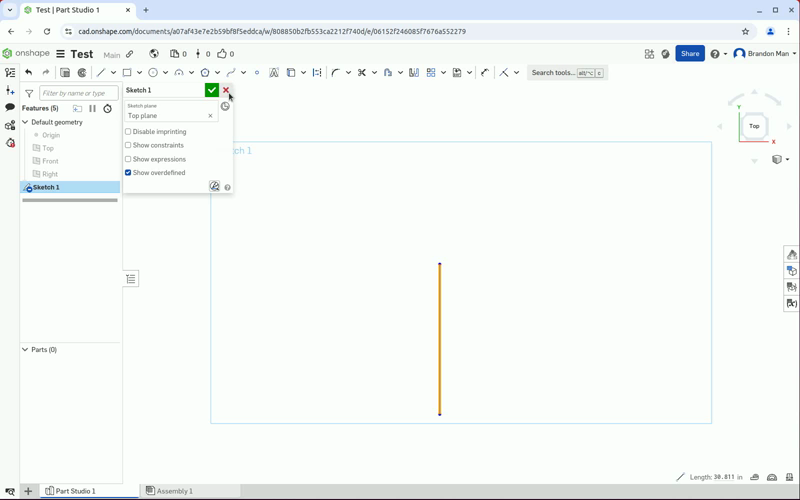
key(shift+h)
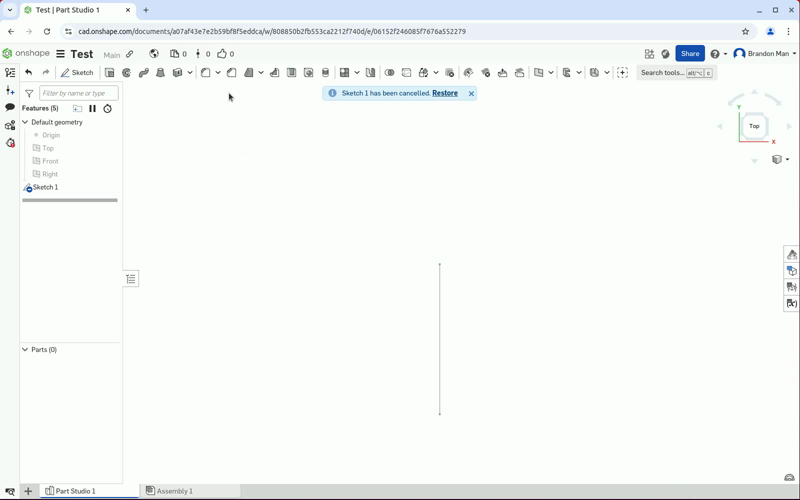
key(shift+s)
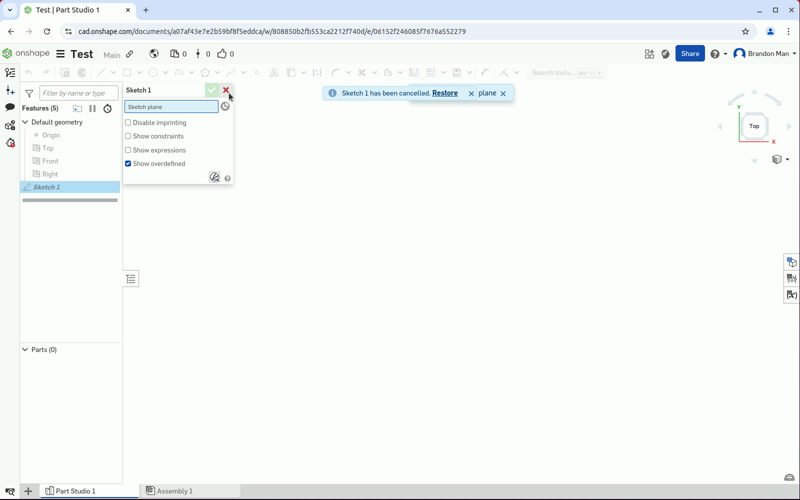
mouse_move(73, 150)
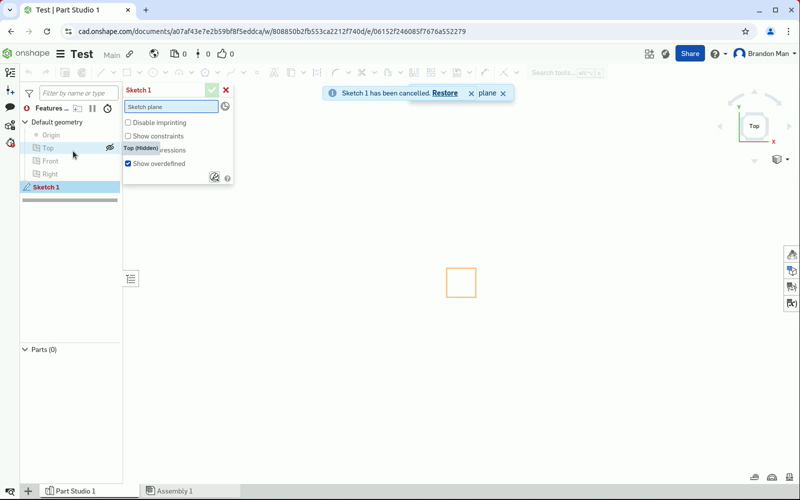
click(73, 150)
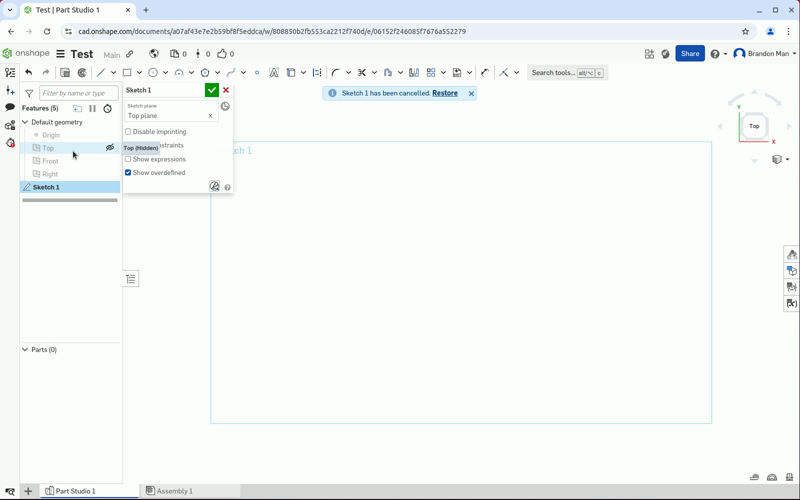
mouse_move(73, 352)
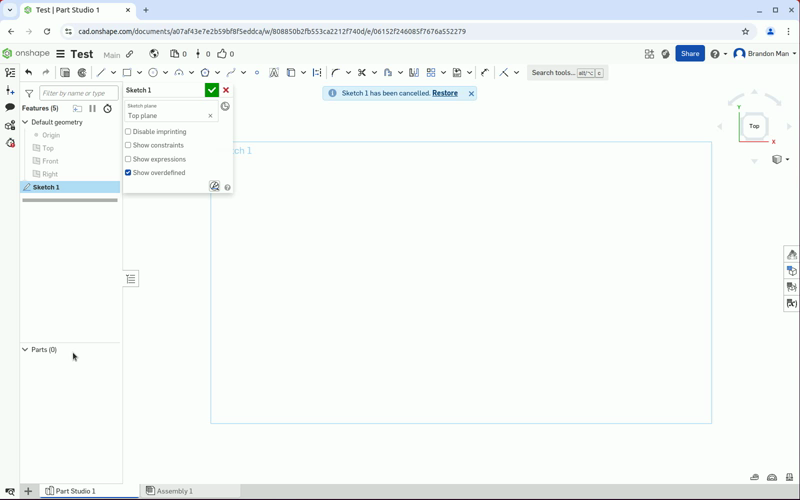
key(y)
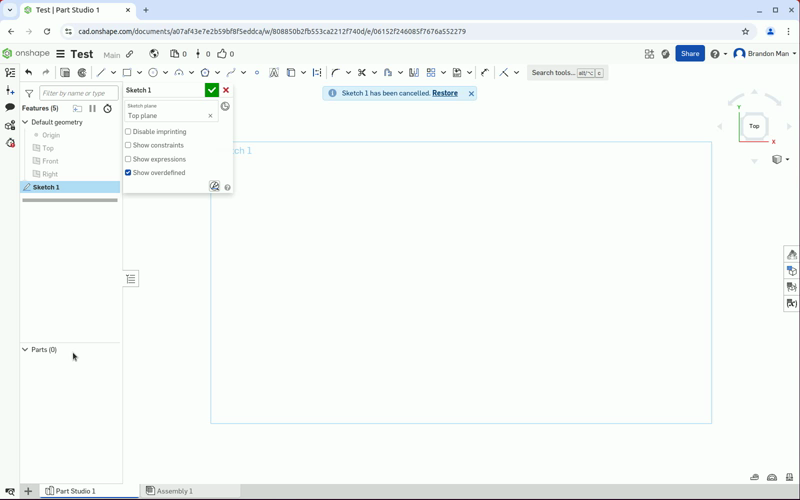
key(l)
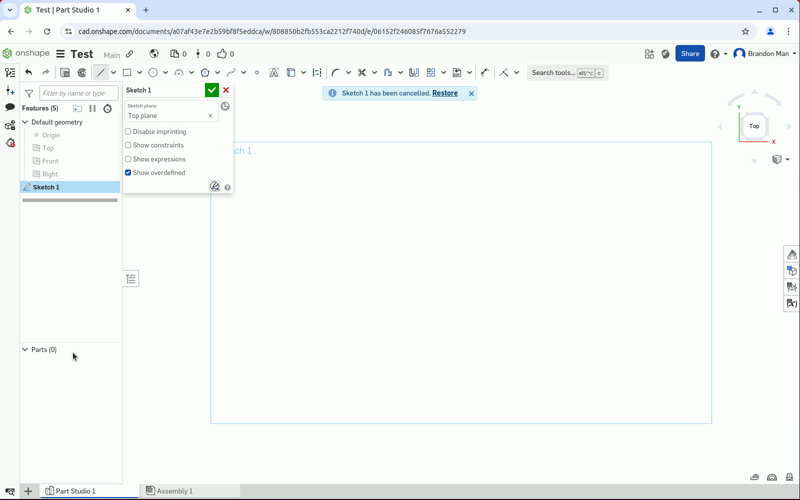
key_down(shift)
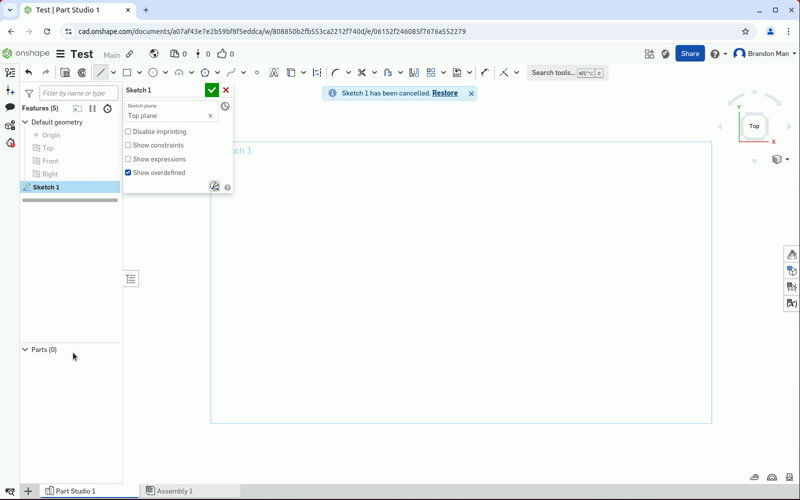
mouse_move(411, 320)
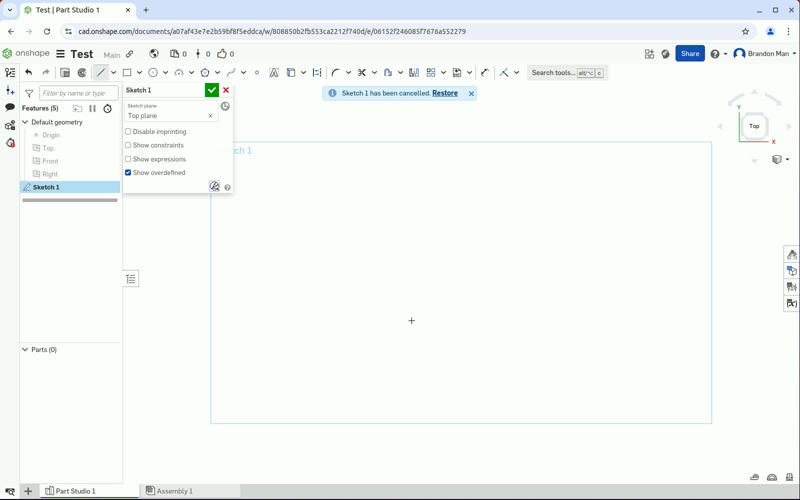
click(411, 320)
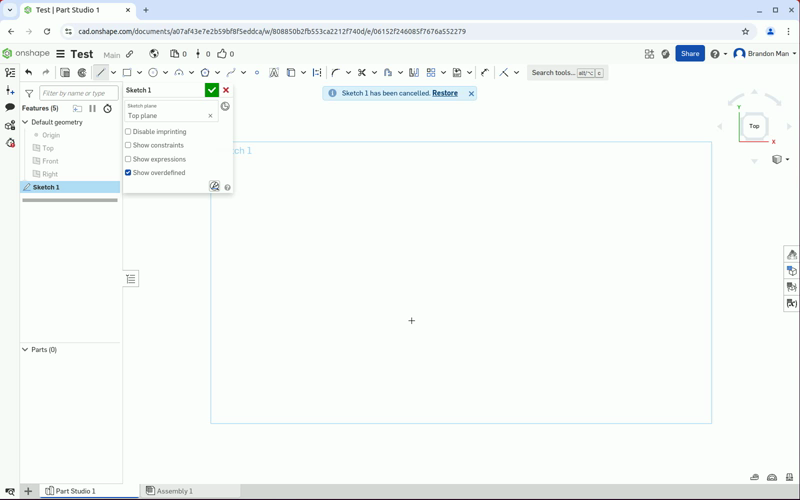
key_up(shift)
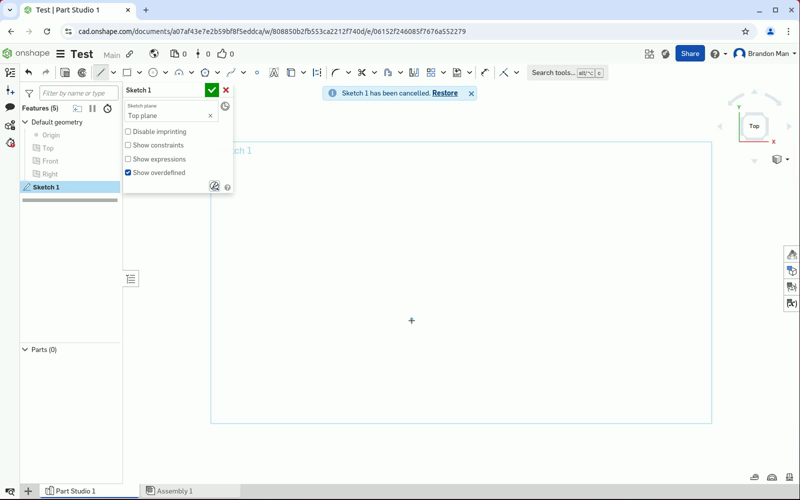
key_down(shift)
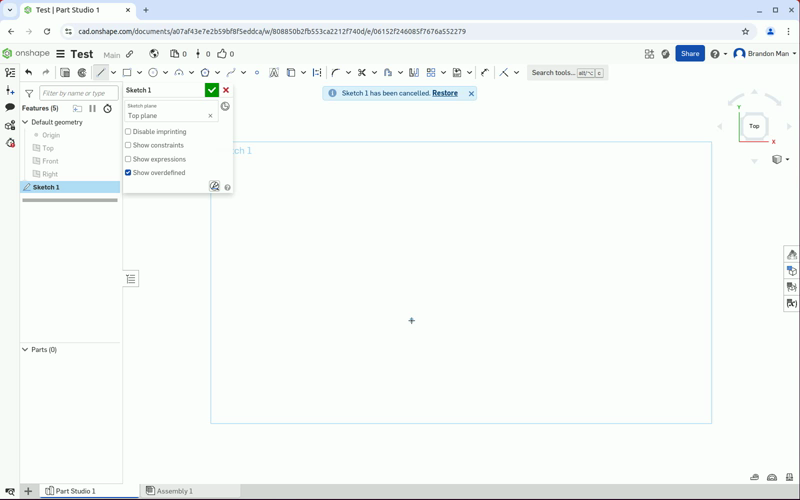
mouse_move(423, 395)
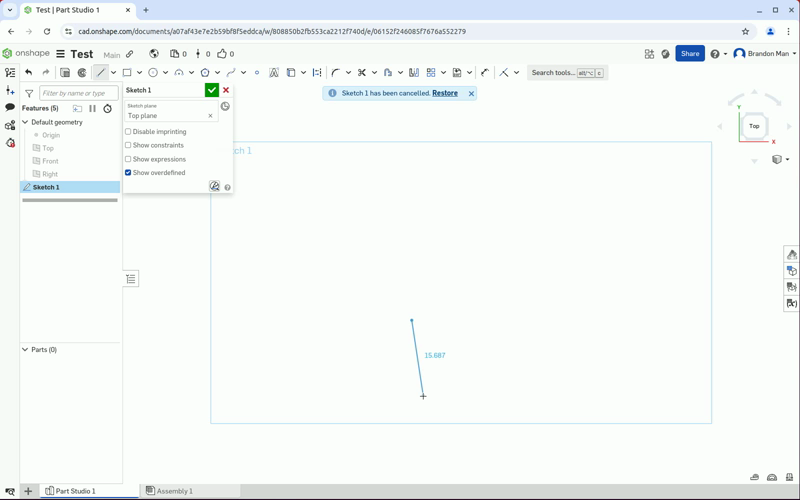
click(423, 395)
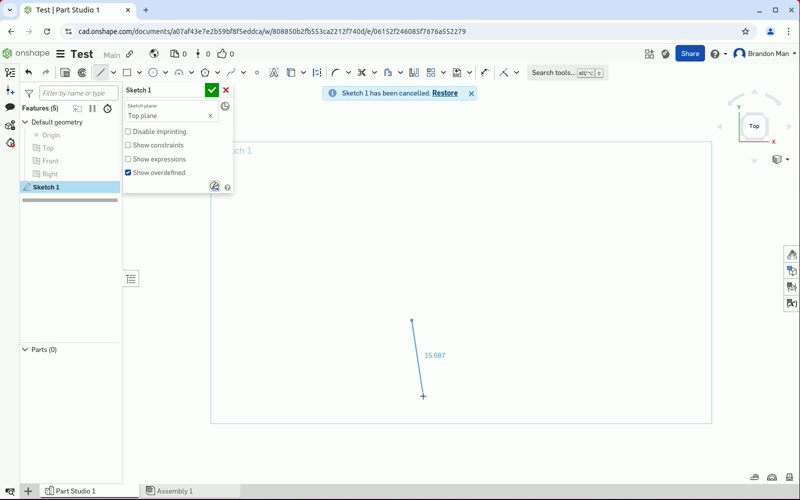
key_up(shift)
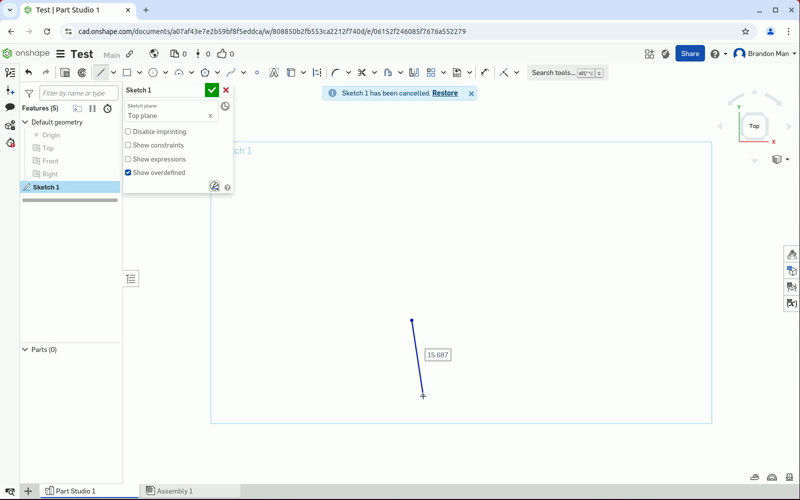
key_down(shift)
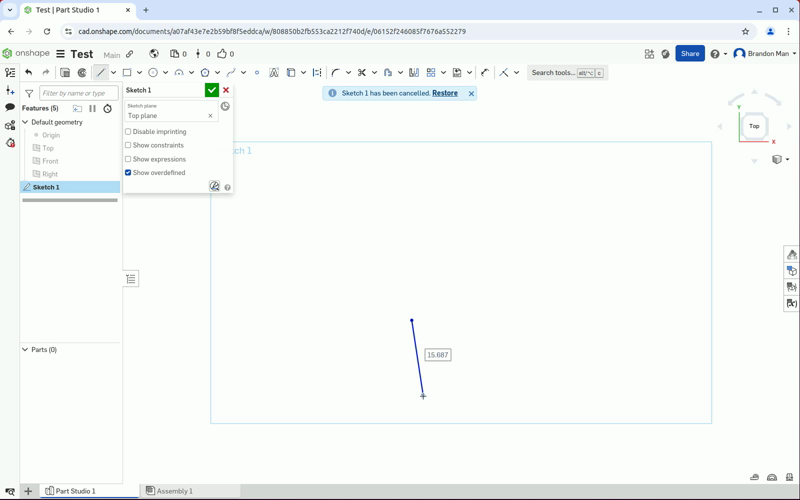
mouse_move(453, 395)
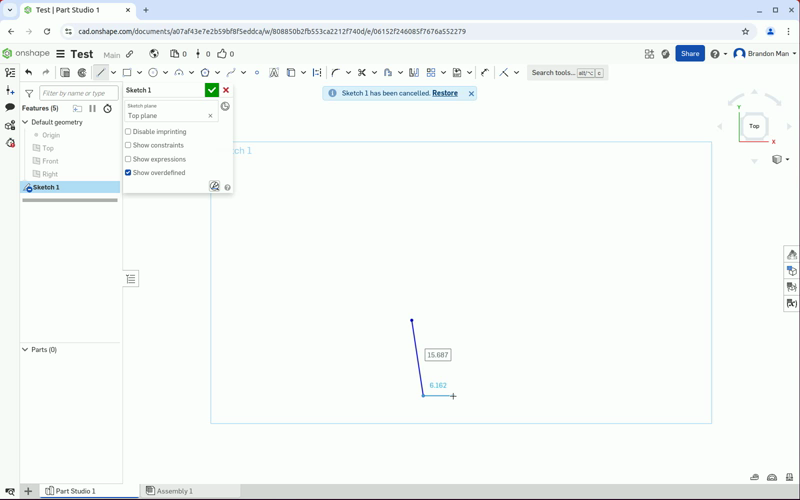
mouse_move(441, 395)
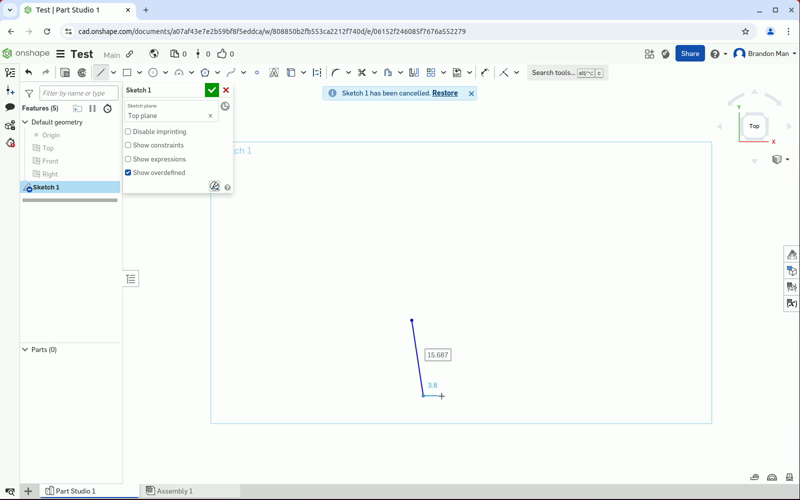
click(441, 395)
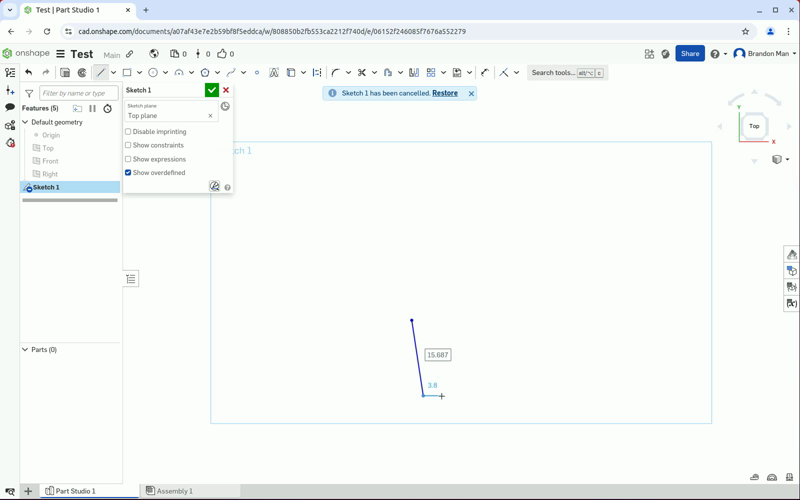
key_up(shift)
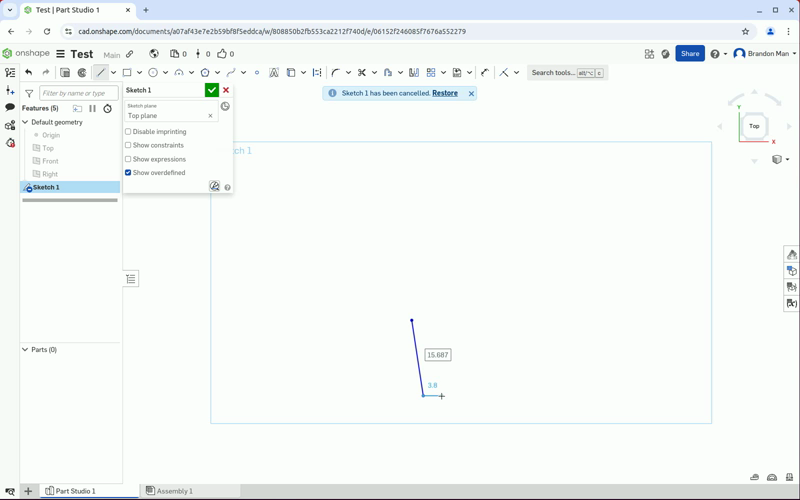
key_down(shift)
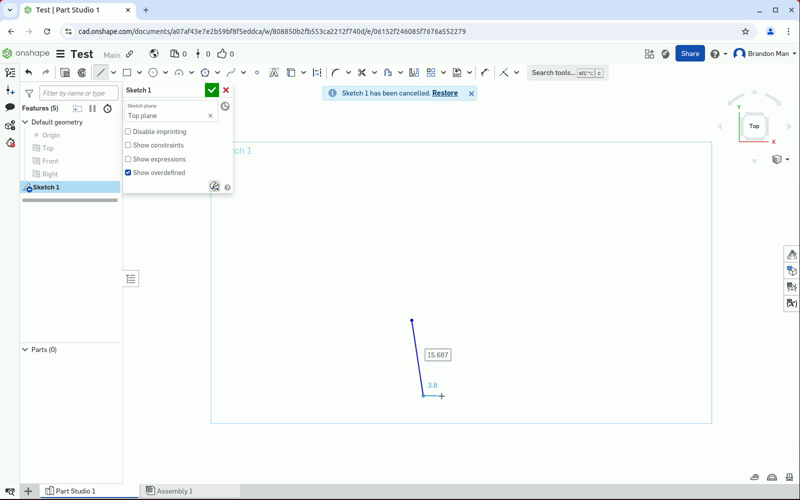
mouse_move(471, 395)
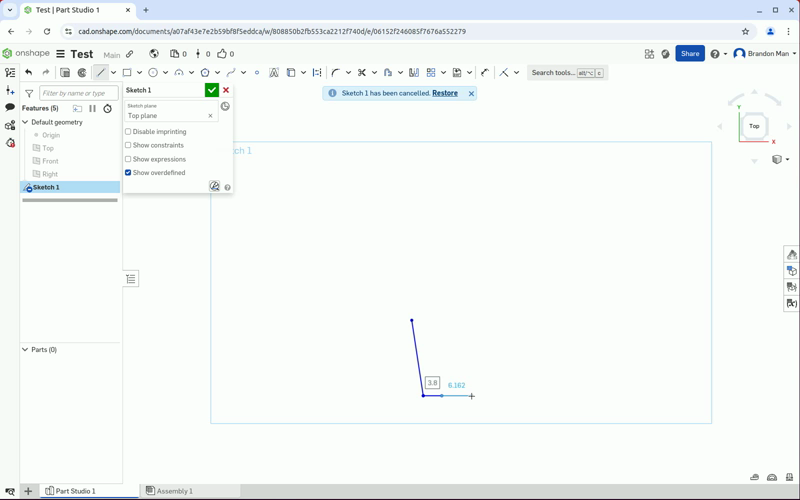
mouse_move(441, 351)
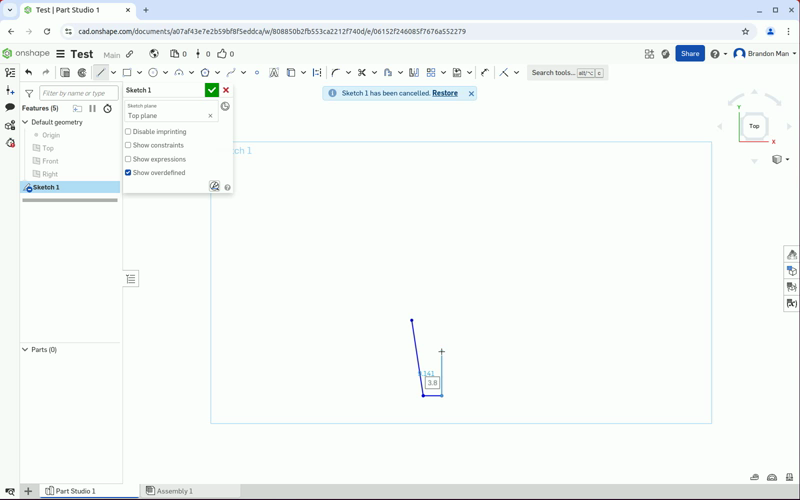
click(441, 351)
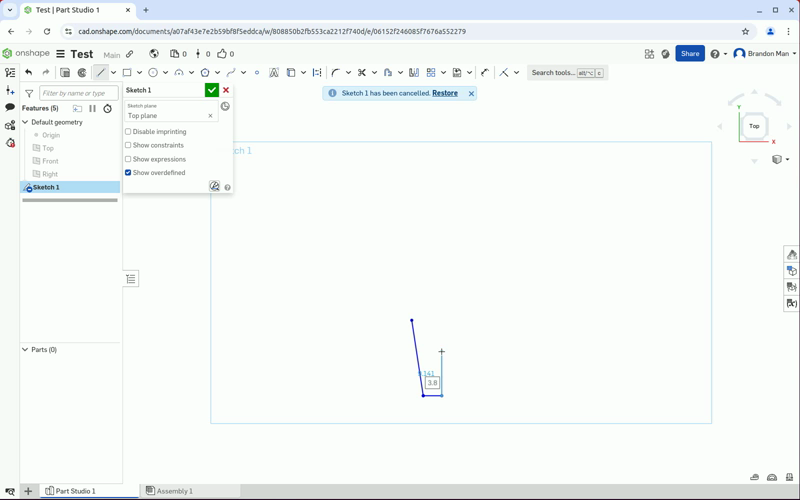
key_up(shift)
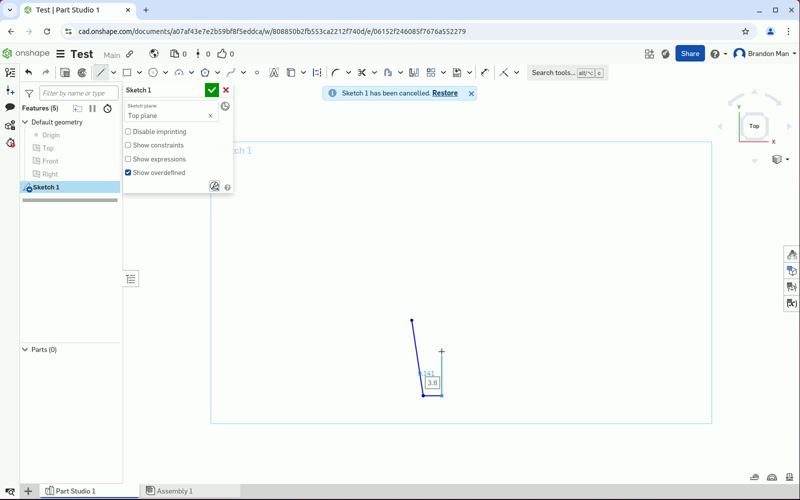
key(esc)
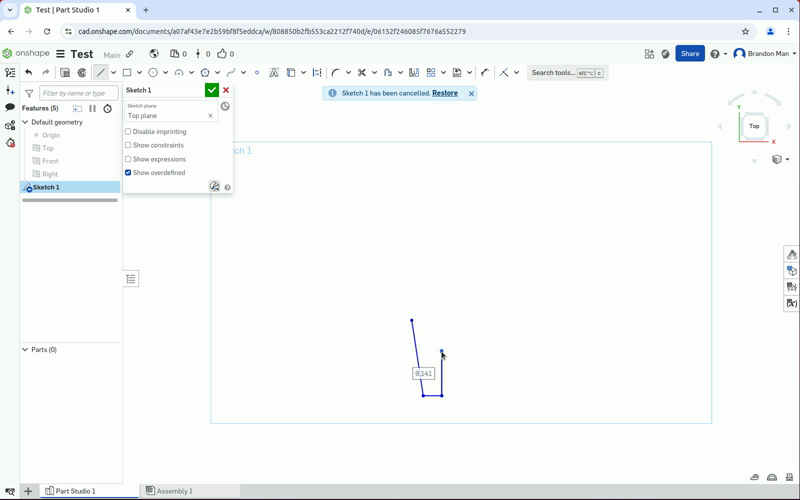
key(a)
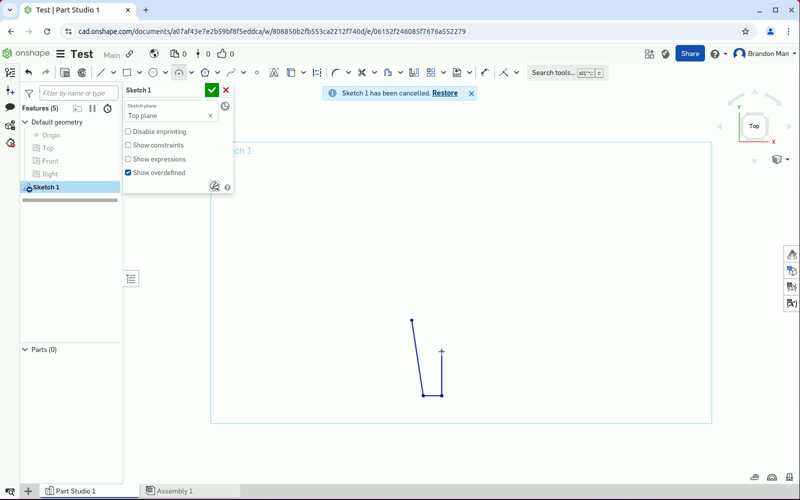
mouse_move(441, 351)
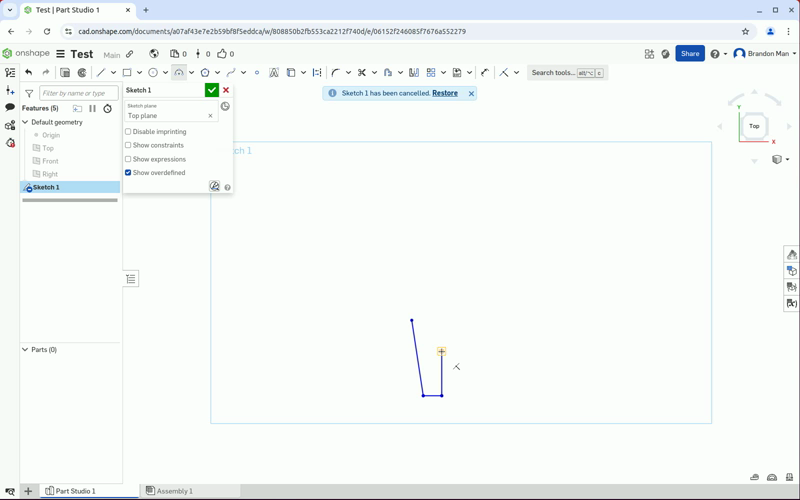
click(441, 351)
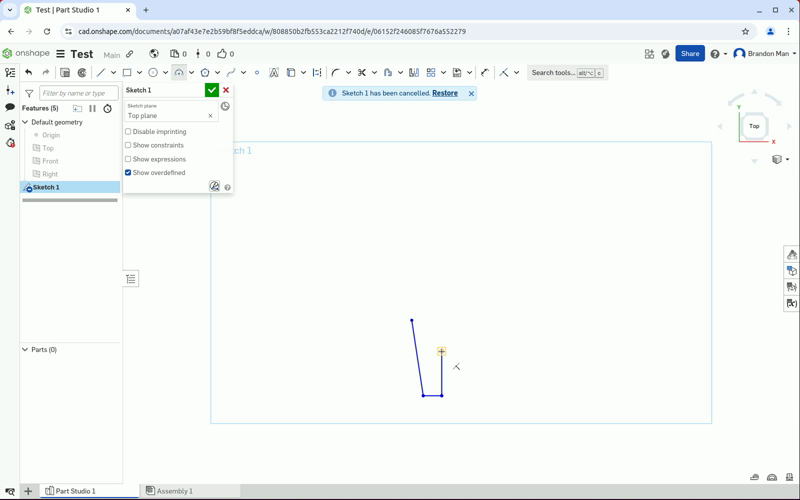
key_down(shift)
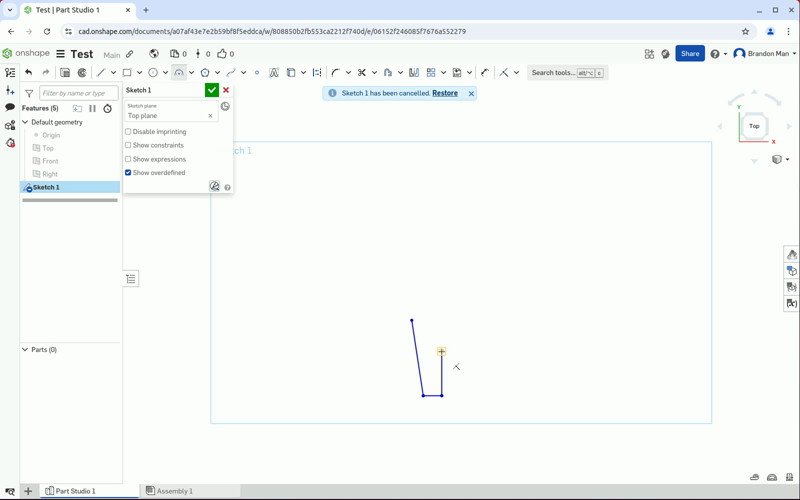
mouse_move(473, 351)
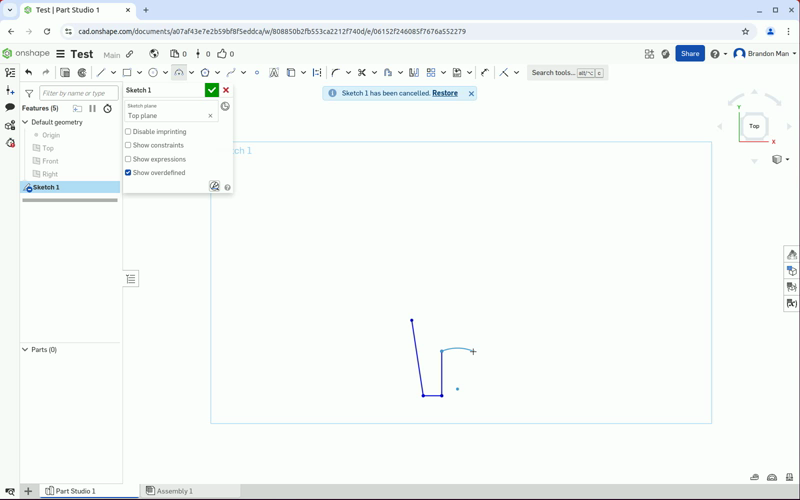
click(473, 351)
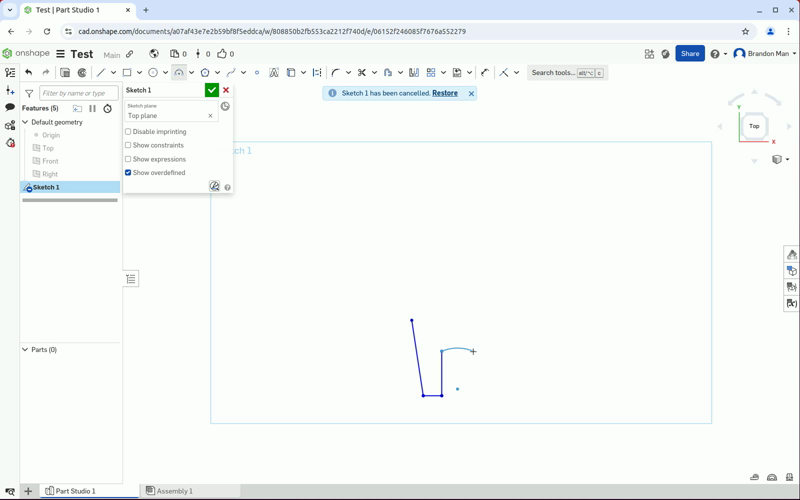
mouse_move(457, 367)
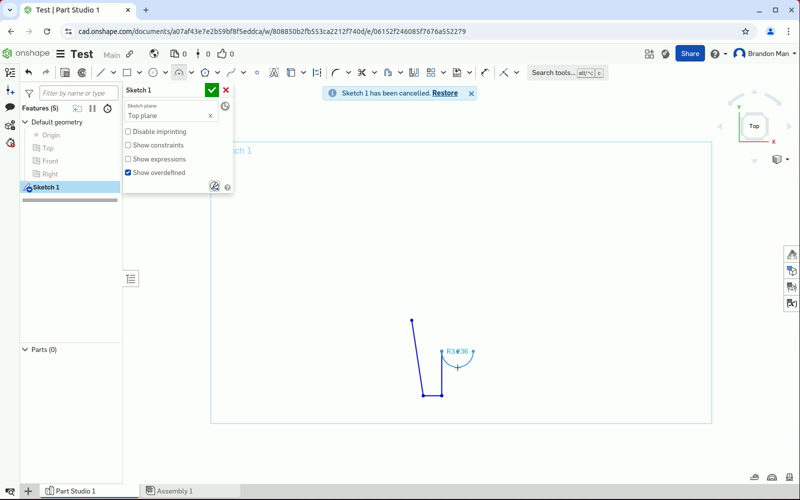
click(457, 367)
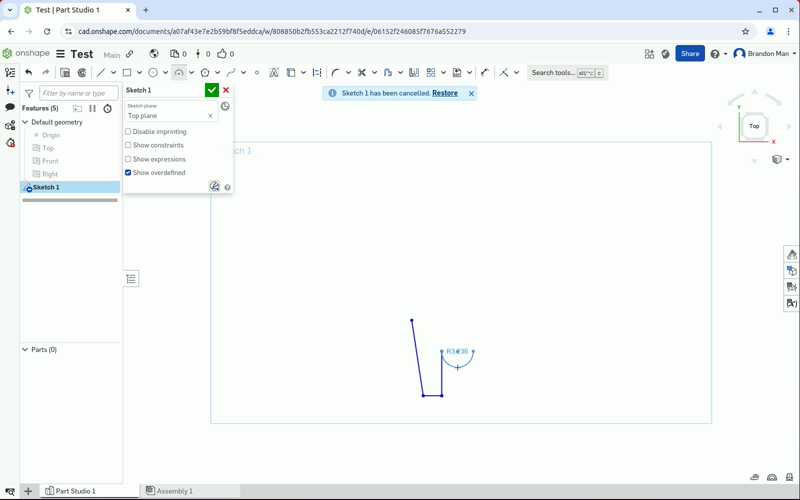
key_up(shift)
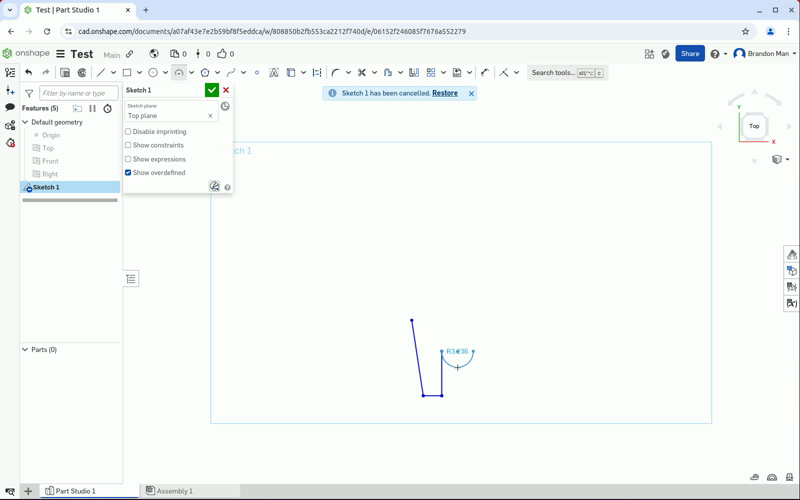
key(esc)
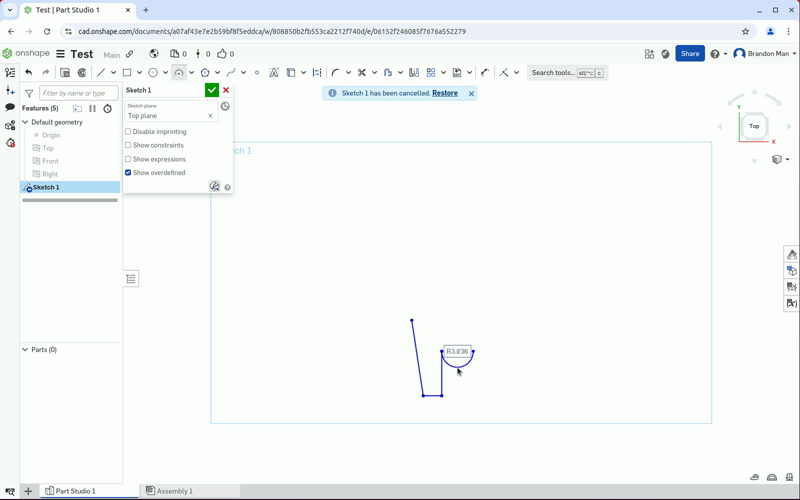
key(l)
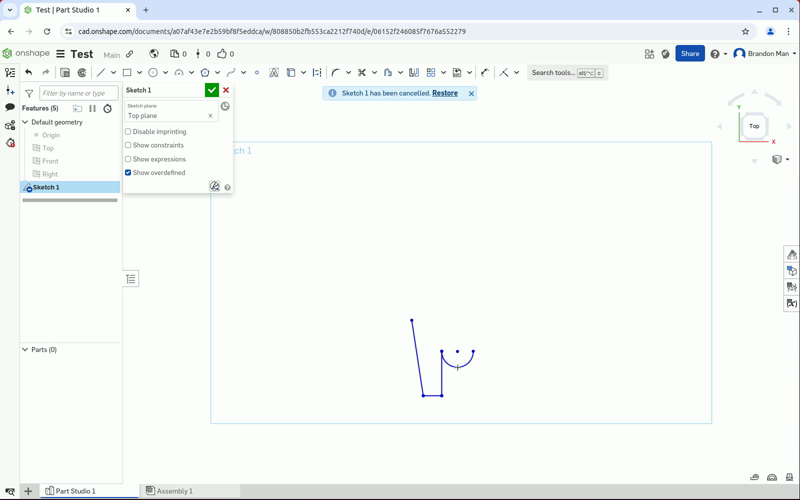
mouse_move(473, 351)
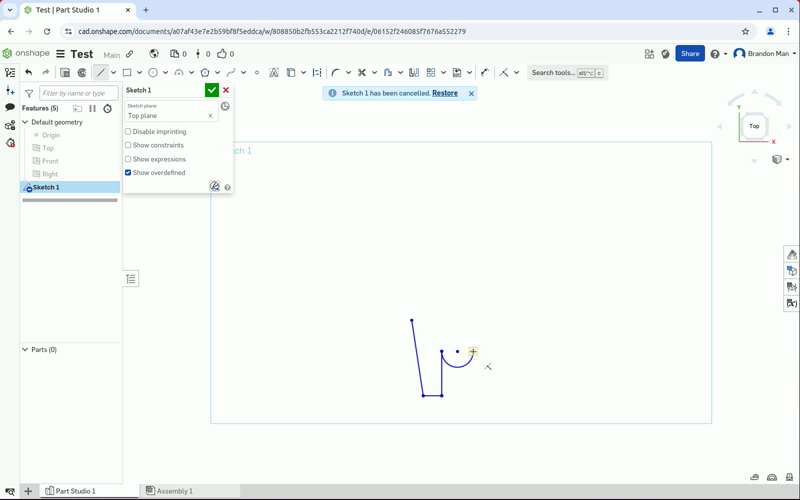
click(473, 351)
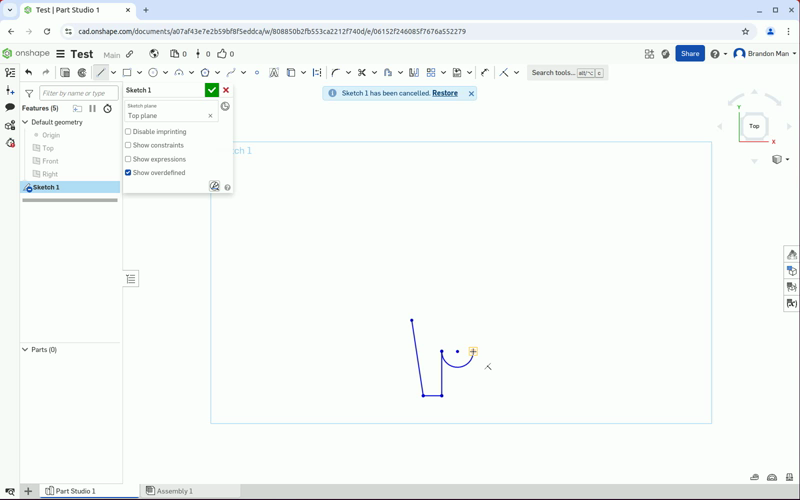
key_down(shift)
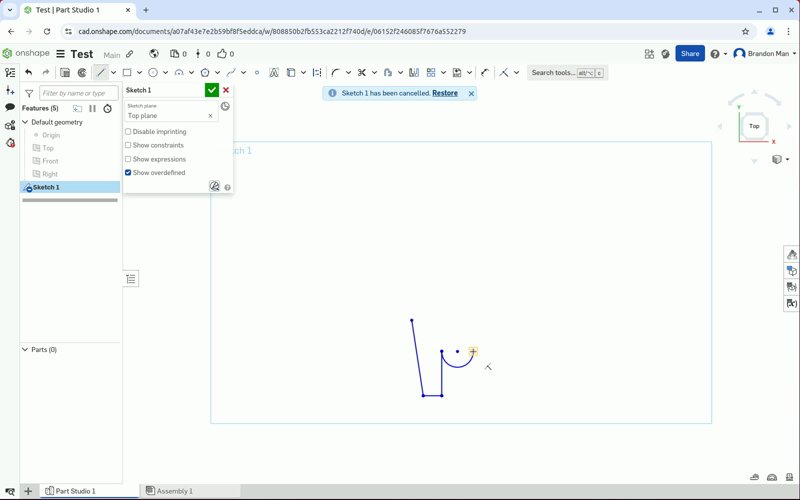
mouse_move(503, 351)
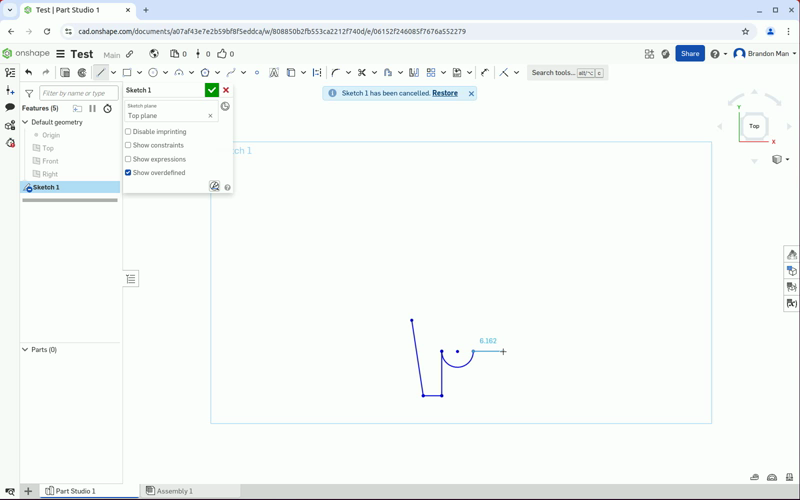
mouse_move(473, 395)
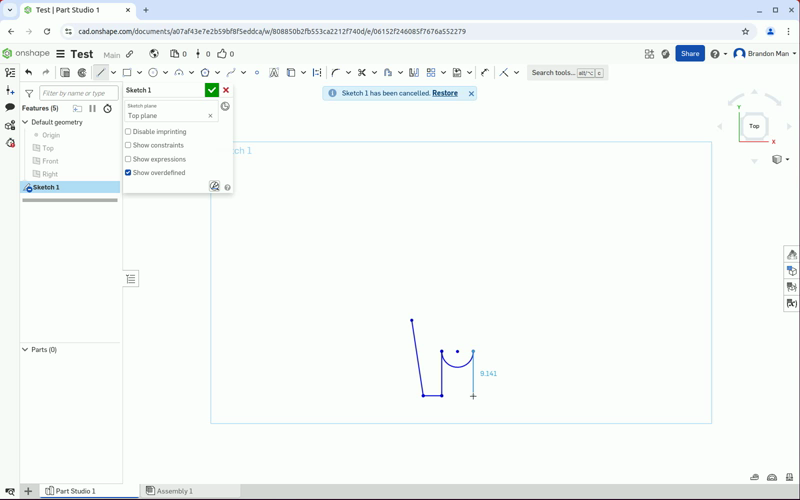
click(473, 395)
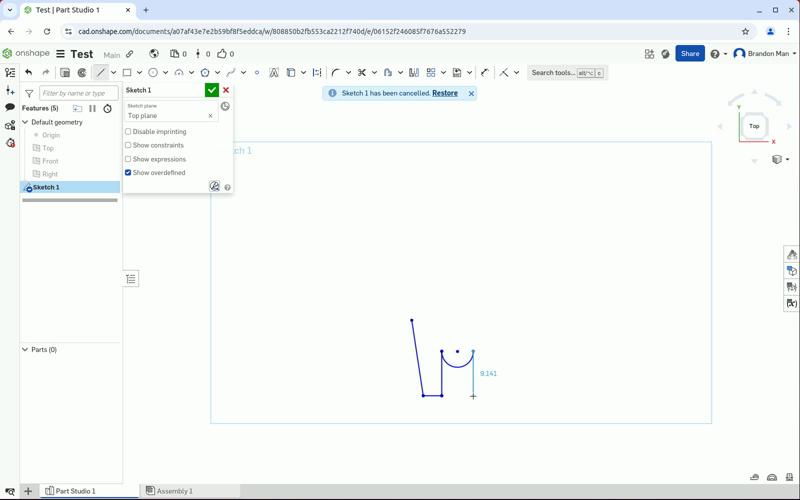
key_up(shift)
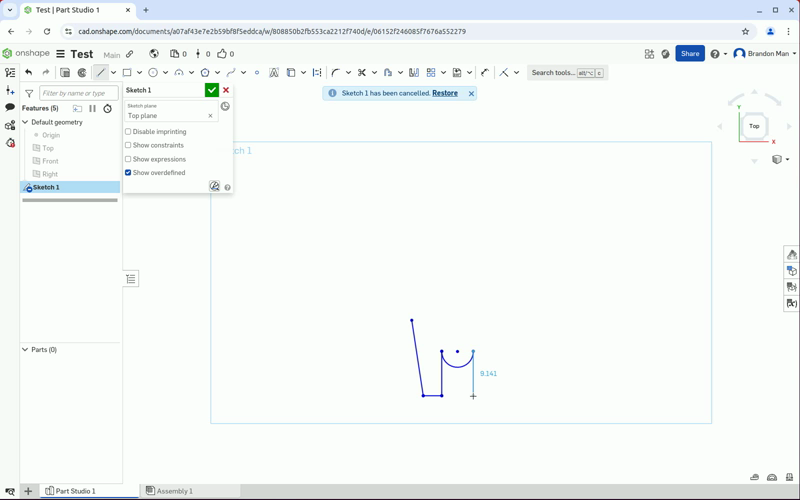
key_down(shift)
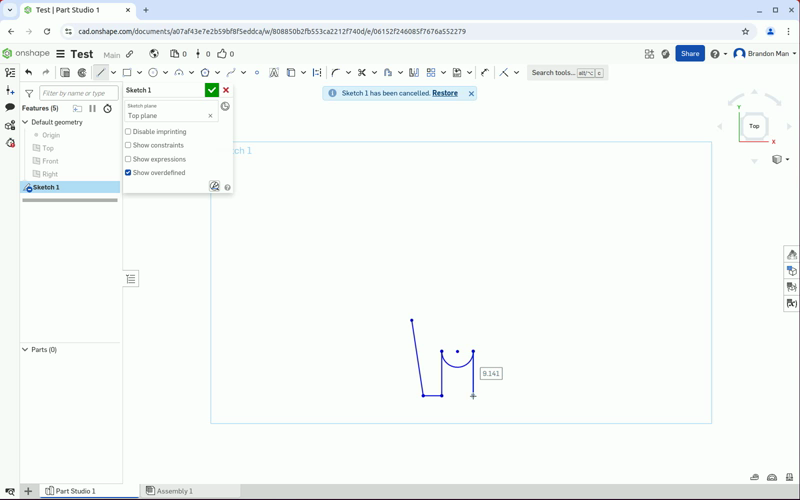
mouse_move(503, 395)
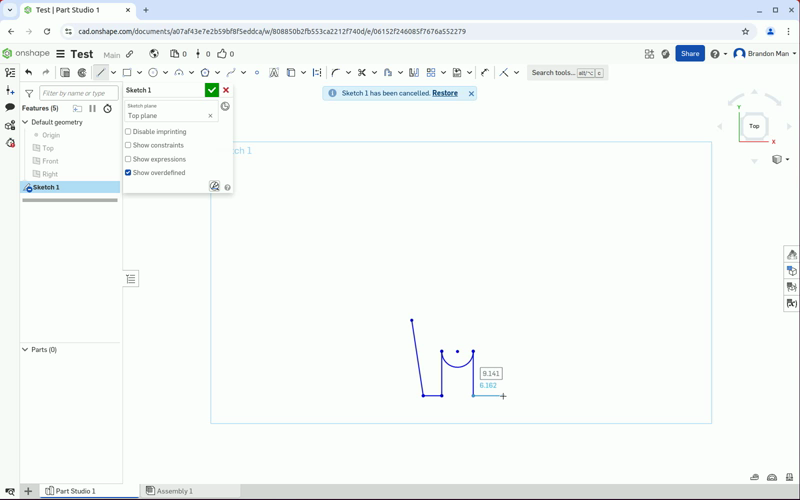
mouse_move(491, 395)
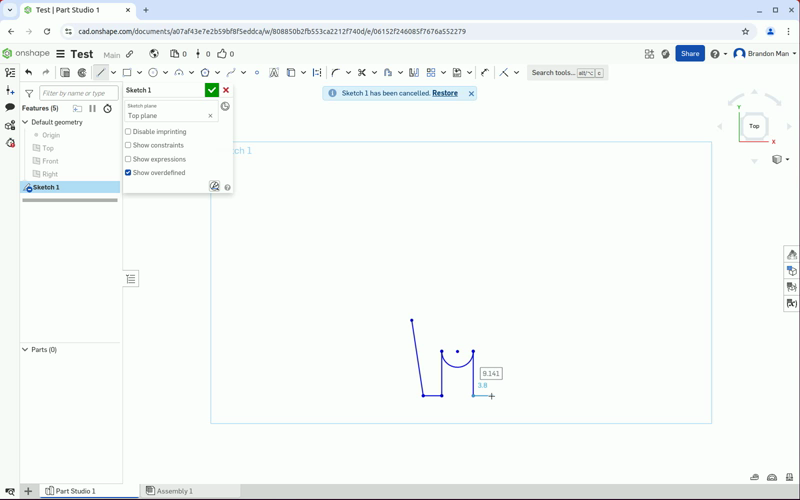
click(491, 395)
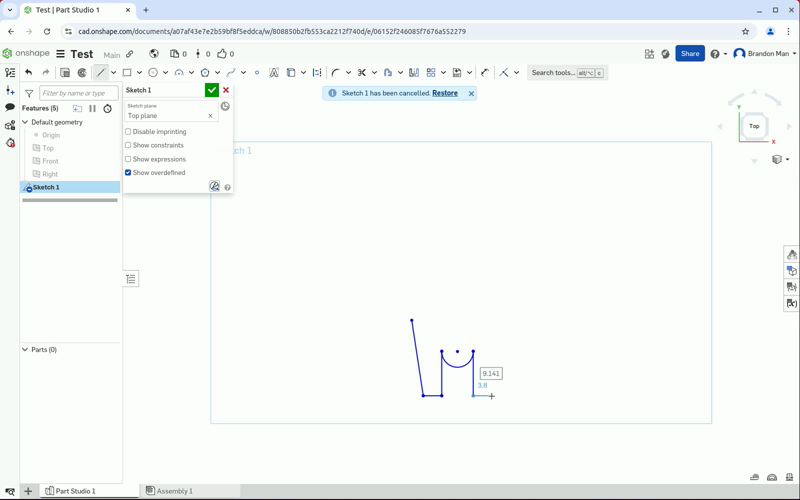
key_up(shift)
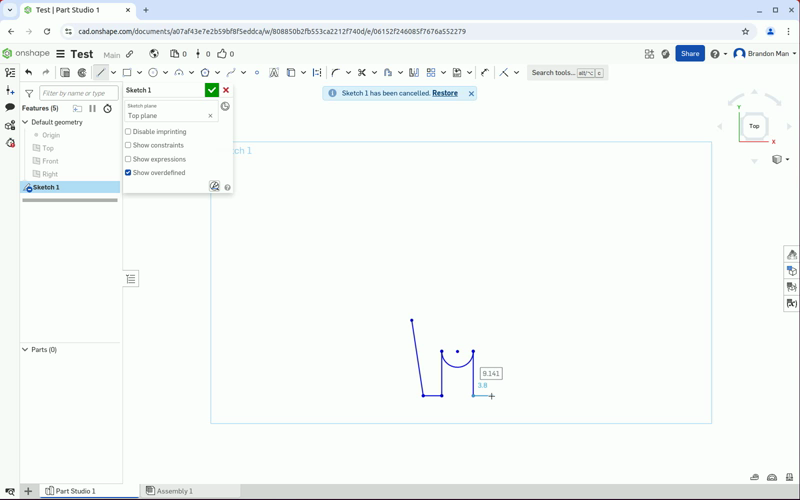
key_down(shift)
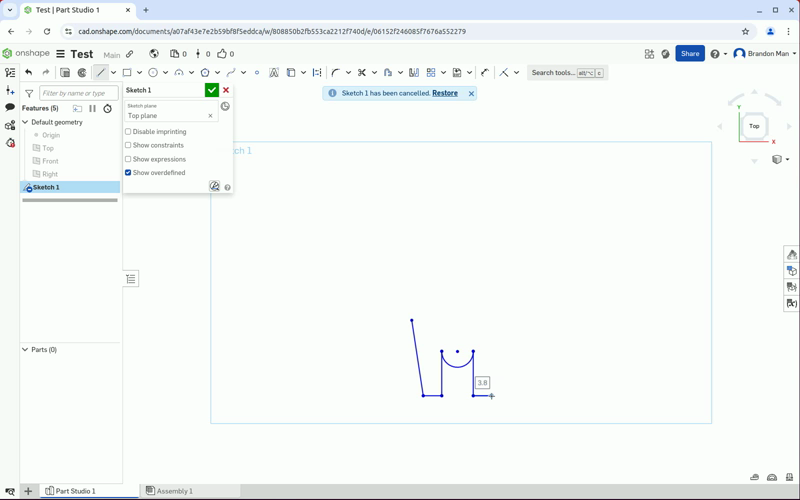
mouse_move(503, 320)
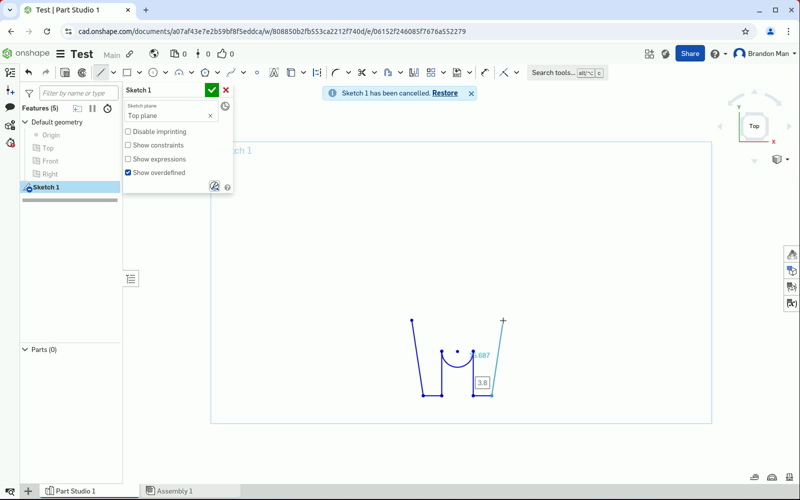
click(503, 320)
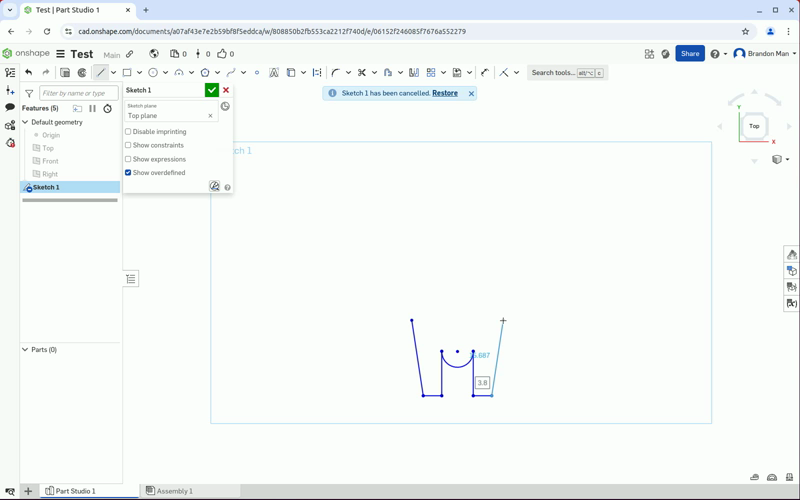
key_up(shift)
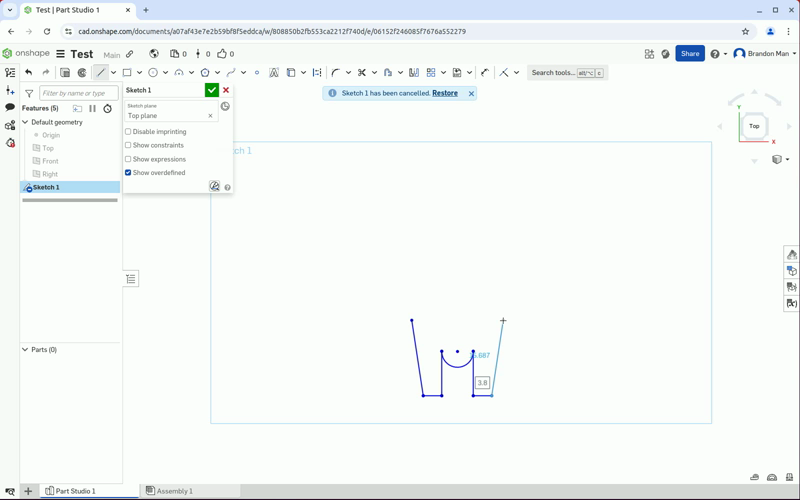
key_down(shift)
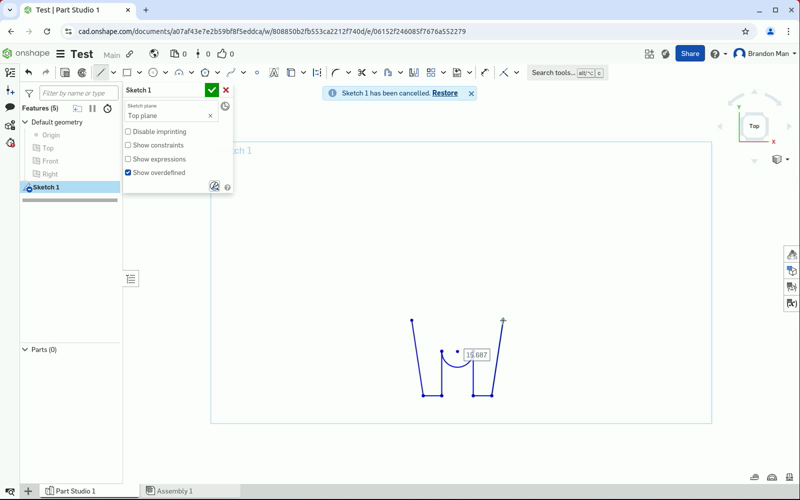
mouse_move(503, 242)
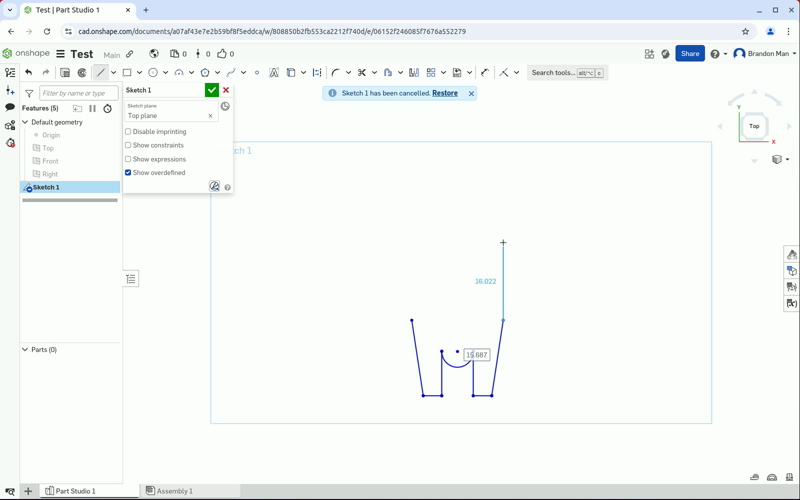
click(503, 242)
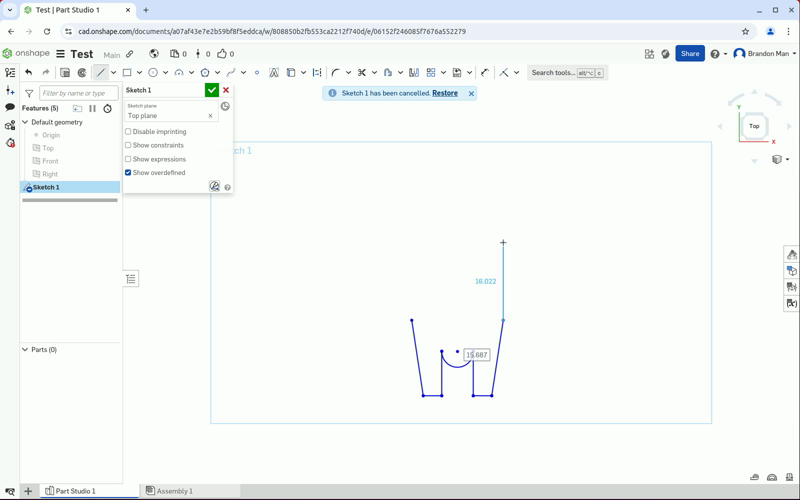
key_up(shift)
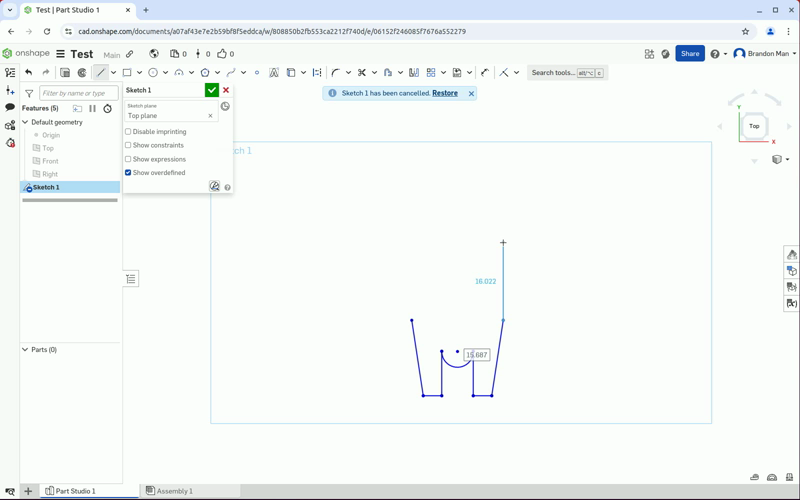
key_down(shift)
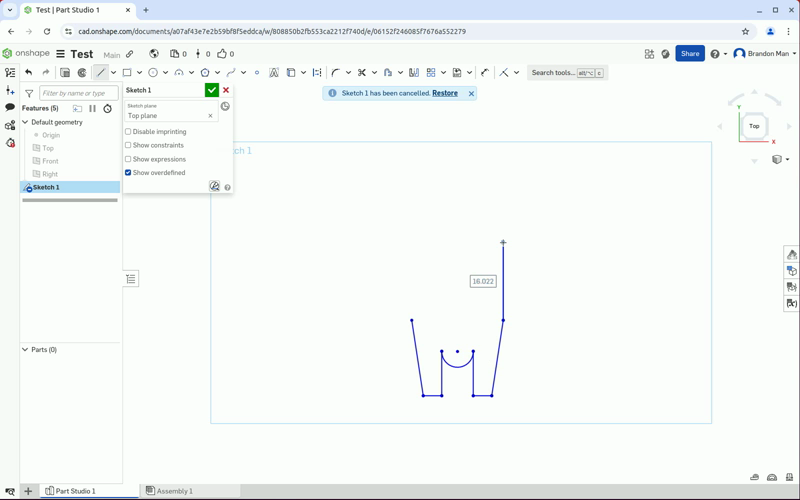
mouse_move(533, 242)
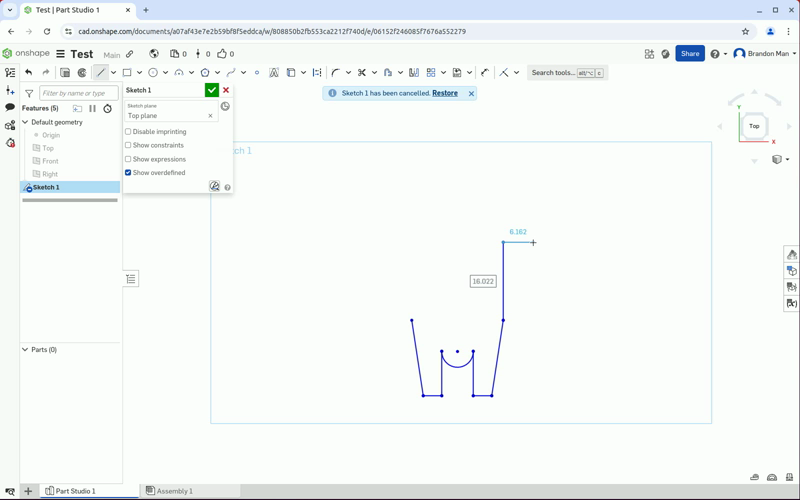
mouse_move(486, 242)
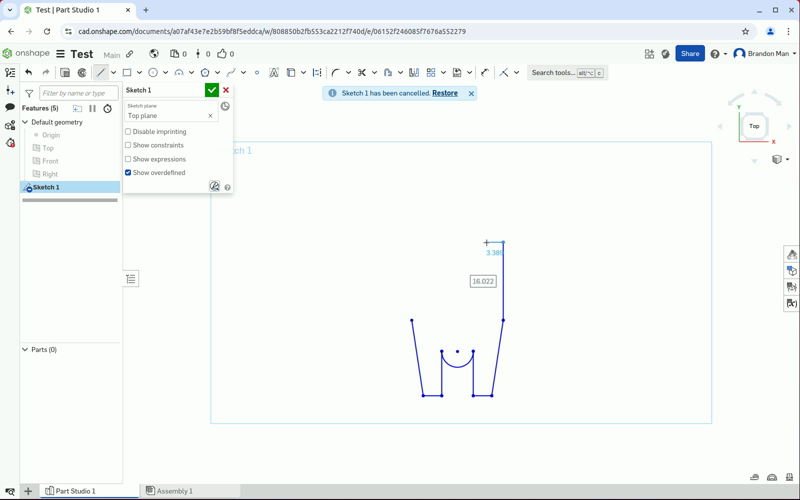
click(486, 242)
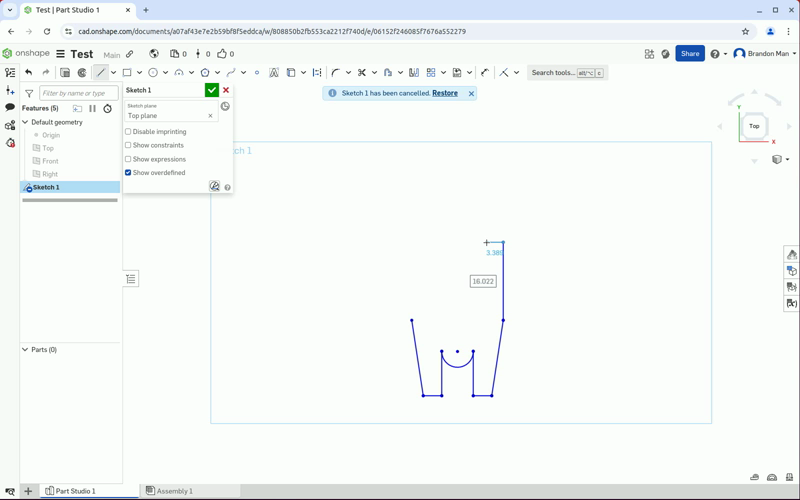
key_up(shift)
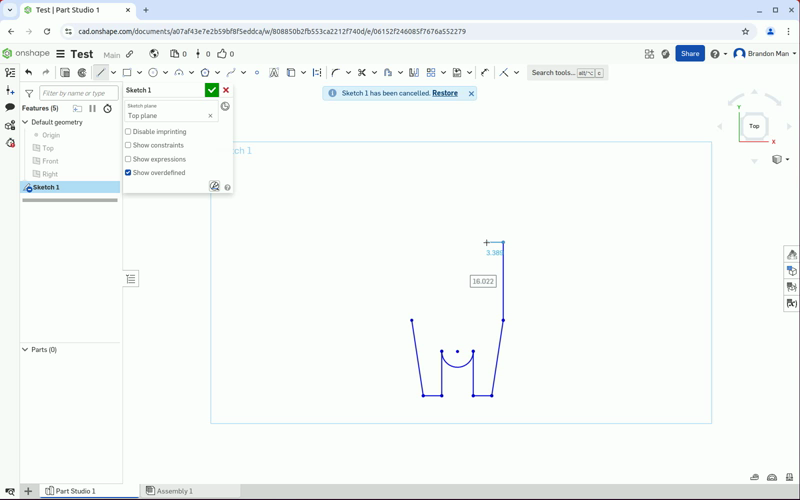
key_down(shift)
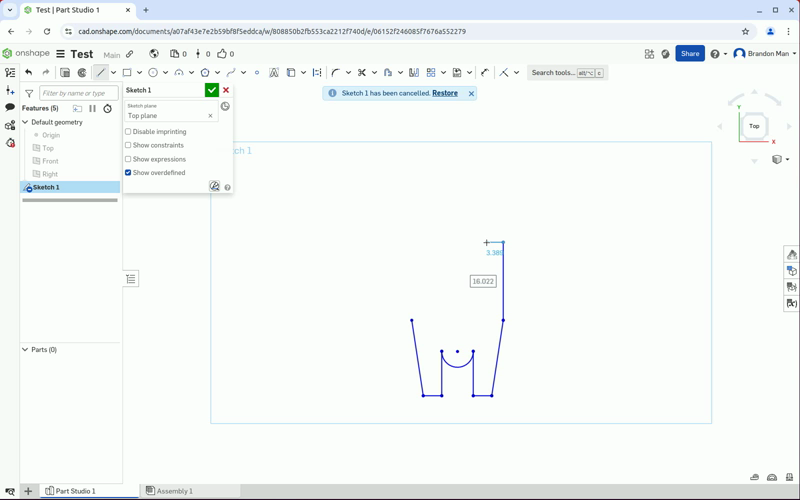
mouse_move(516, 242)
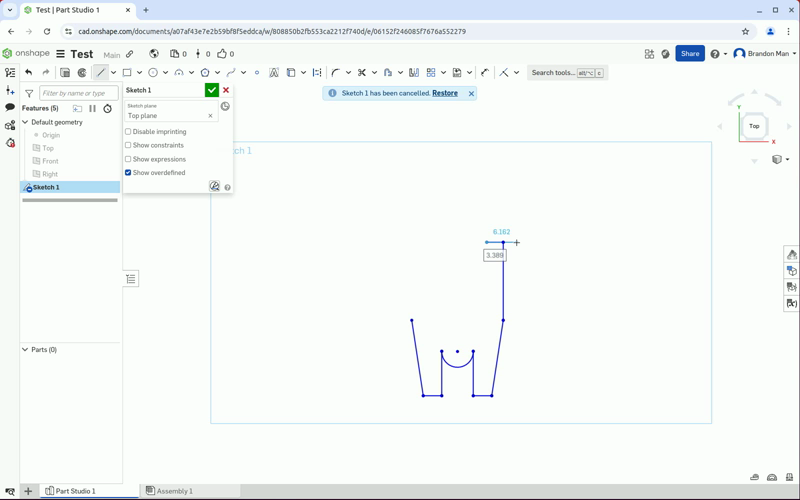
mouse_move(486, 231)
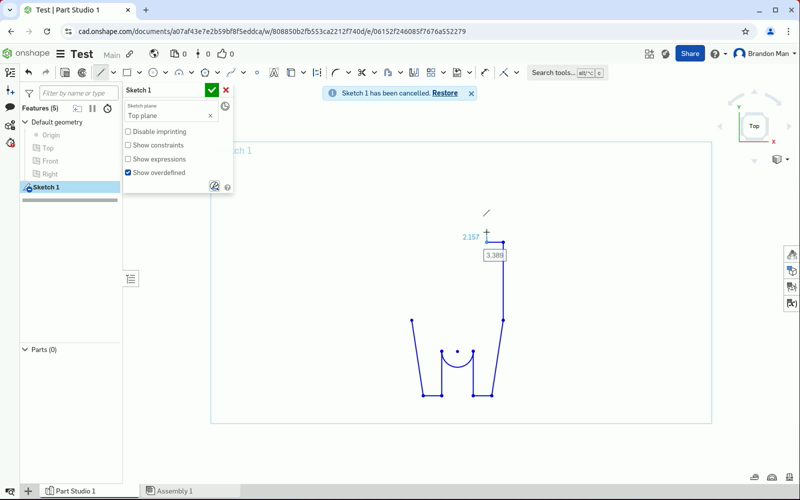
click(486, 231)
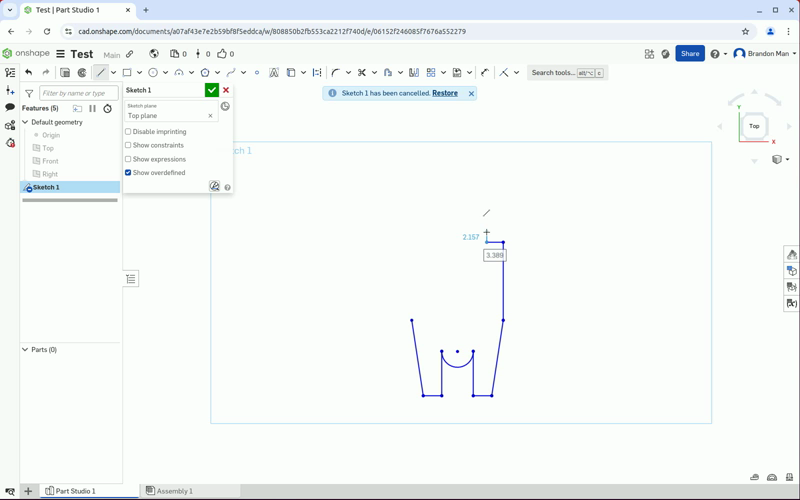
key_up(shift)
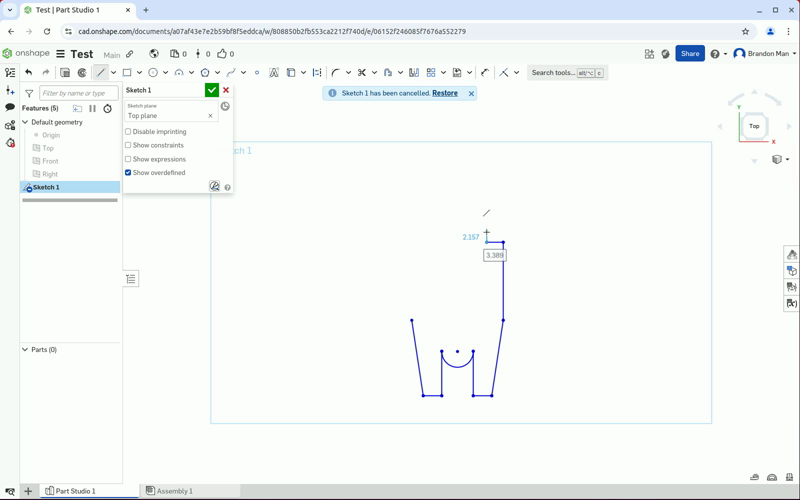
key_down(shift)
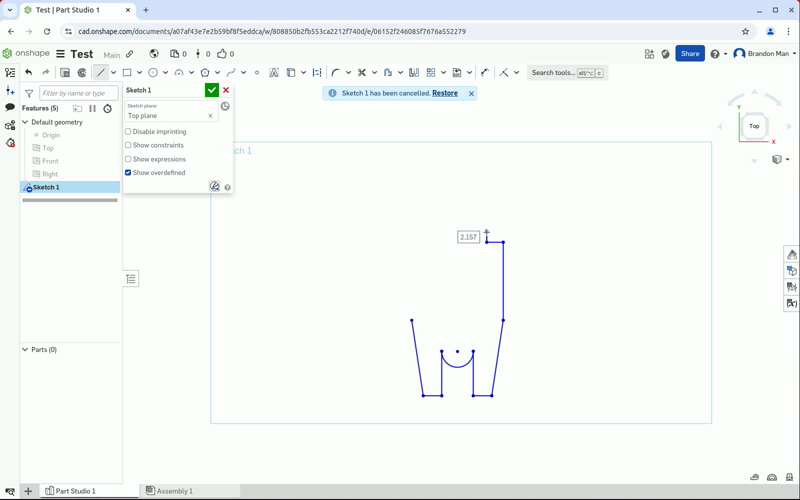
mouse_move(516, 231)
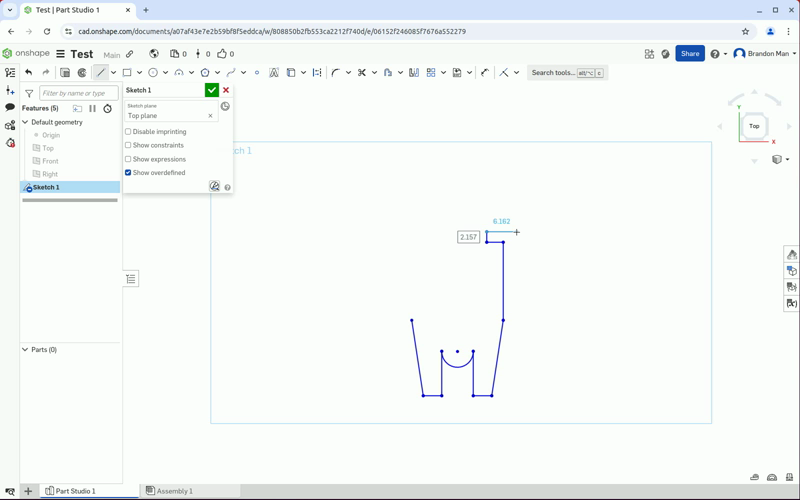
mouse_move(428, 231)
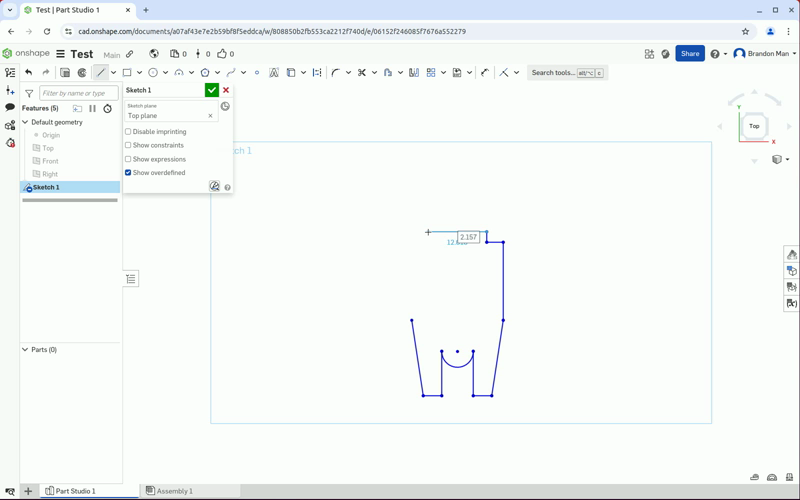
click(428, 231)
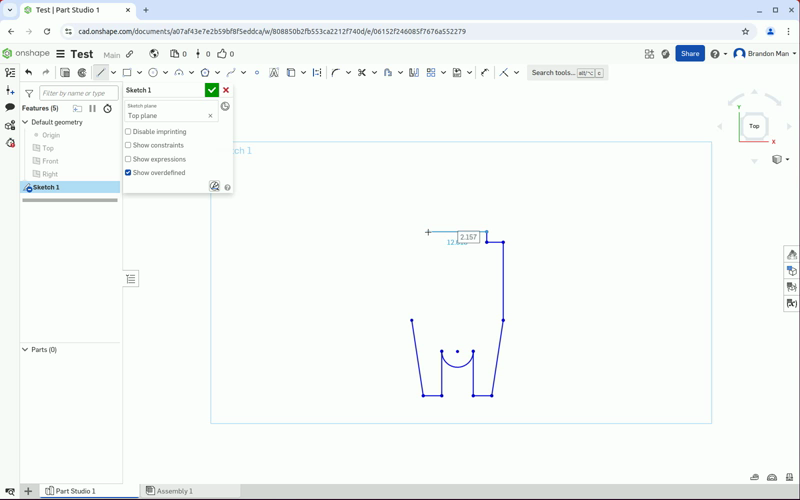
key_up(shift)
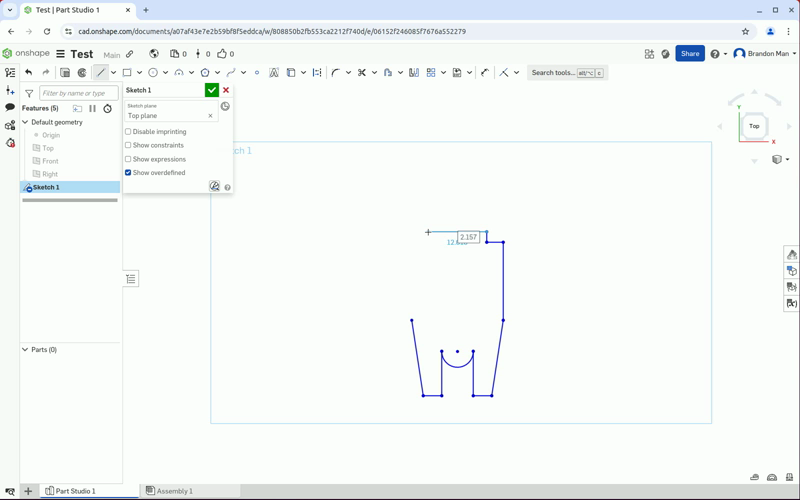
key_down(shift)
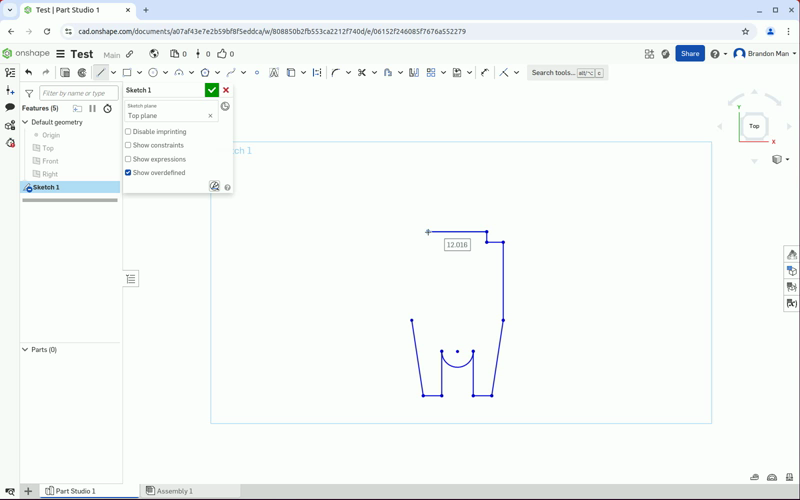
mouse_move(458, 231)
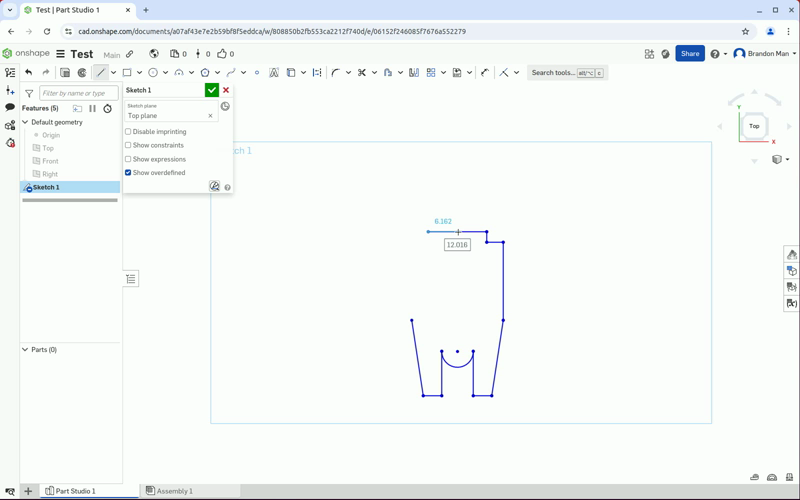
mouse_move(428, 242)
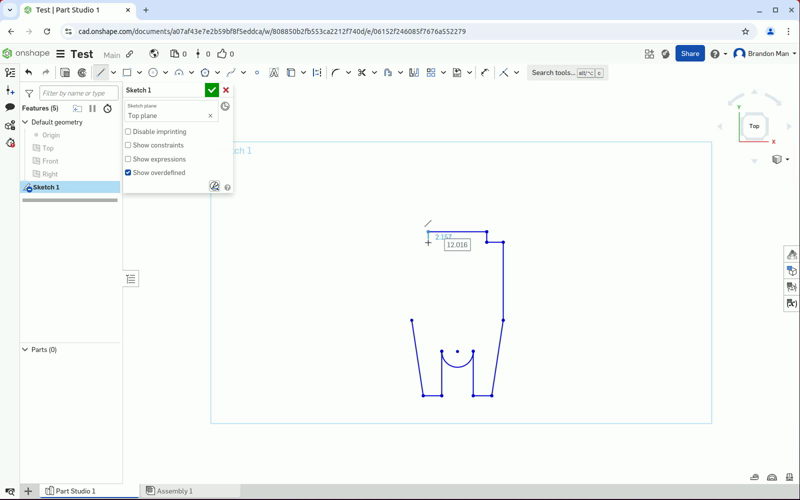
click(428, 242)
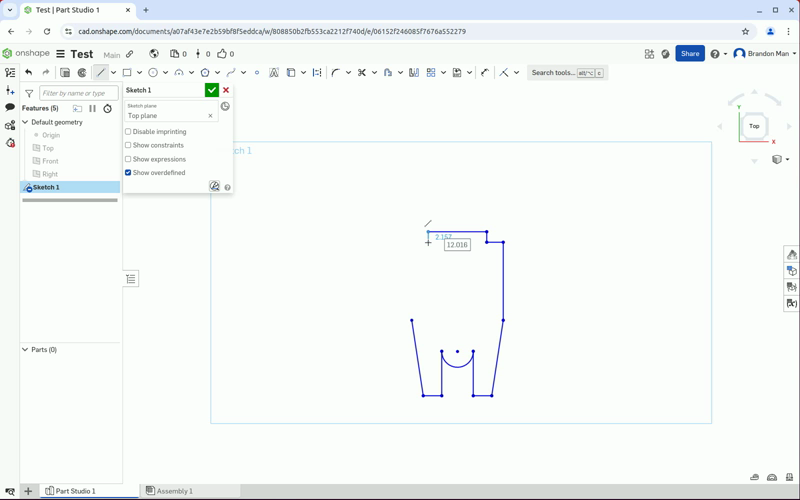
key_up(shift)
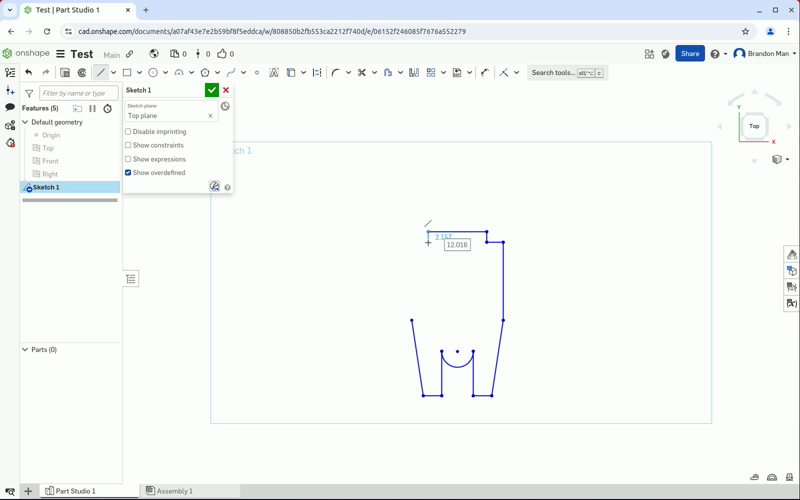
key_down(shift)
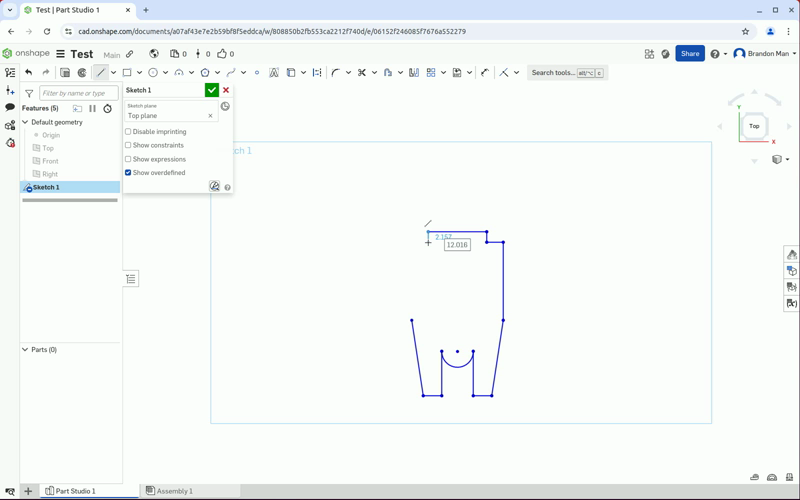
mouse_move(458, 242)
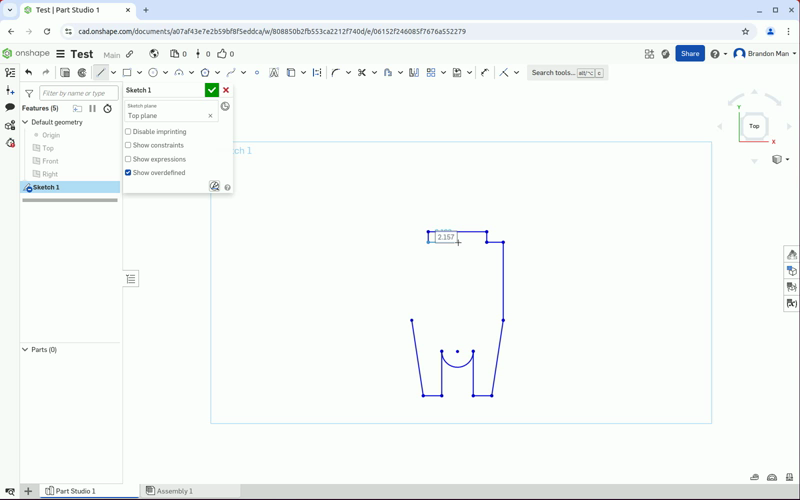
mouse_move(411, 242)
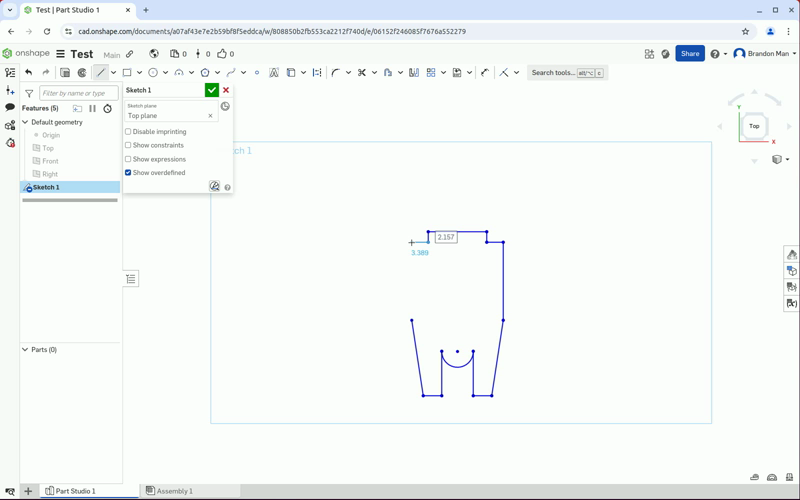
click(411, 242)
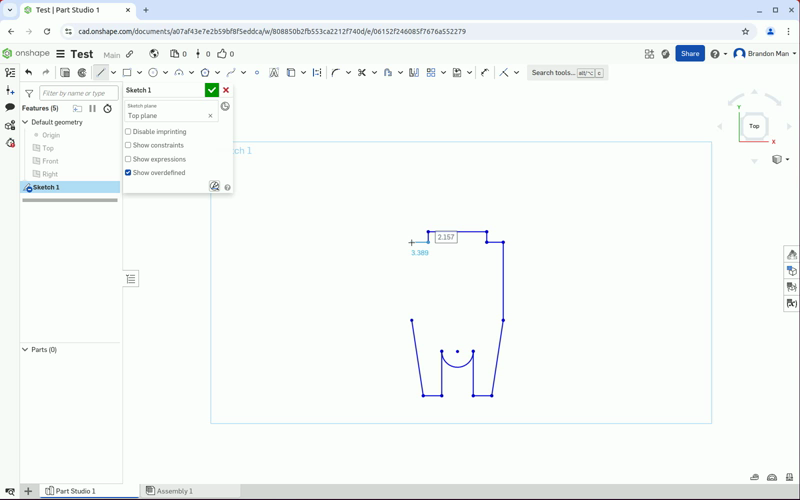
key_up(shift)
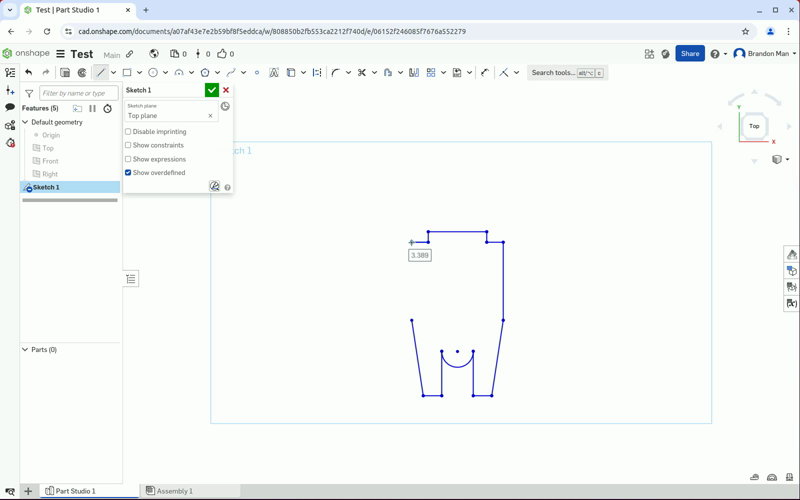
key_down(shift)
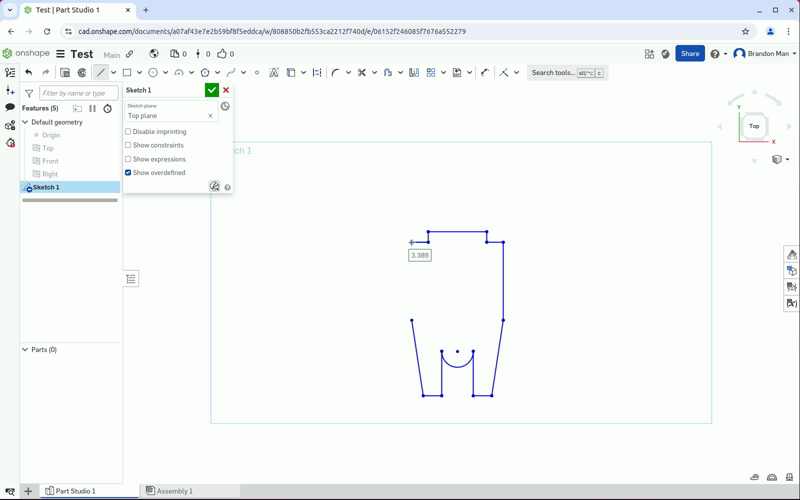
mouse_move(411, 320)
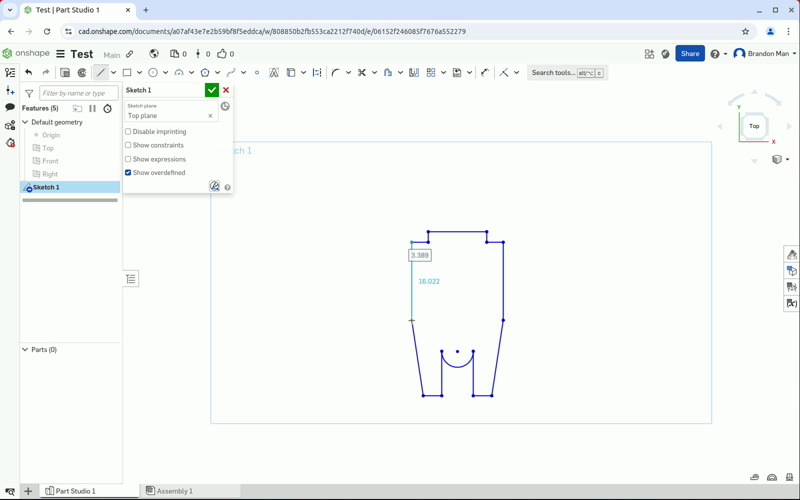
key_up(shift)
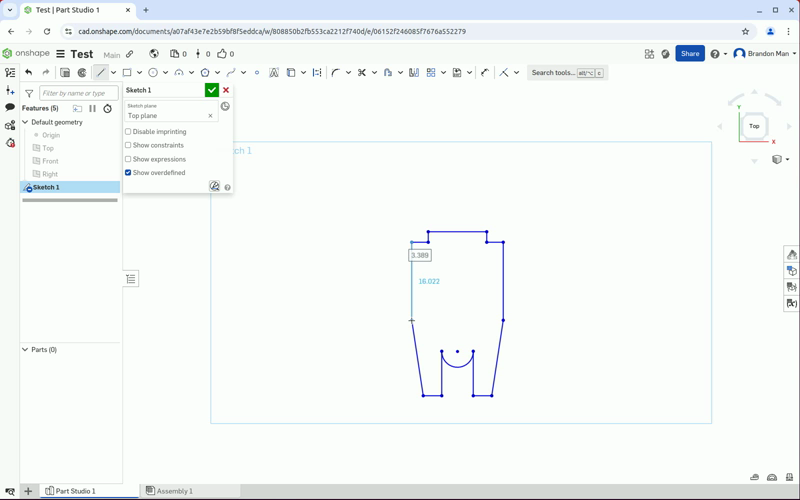
click(411, 320)
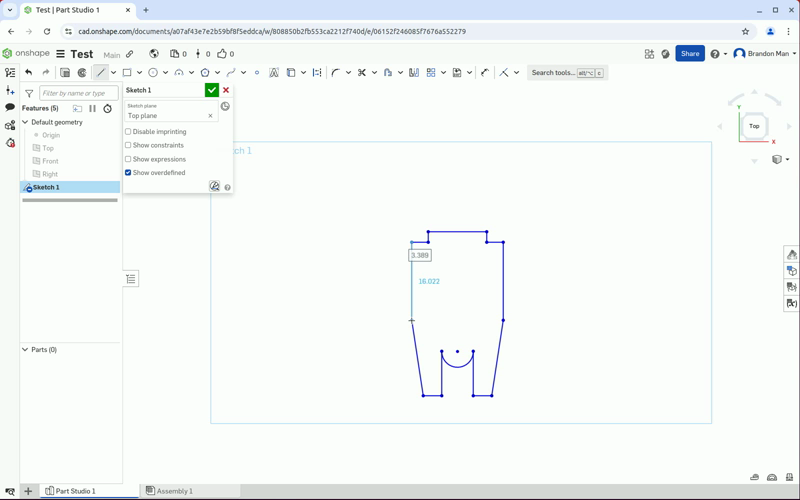
key(esc)
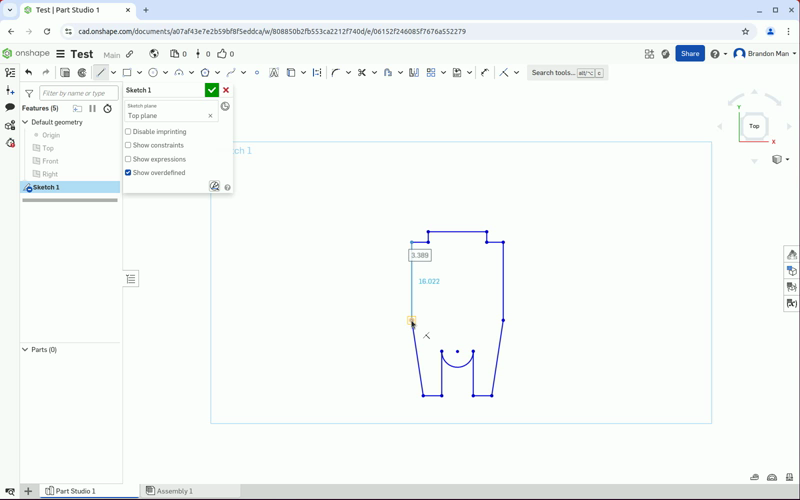
mouse_move(421, 291)
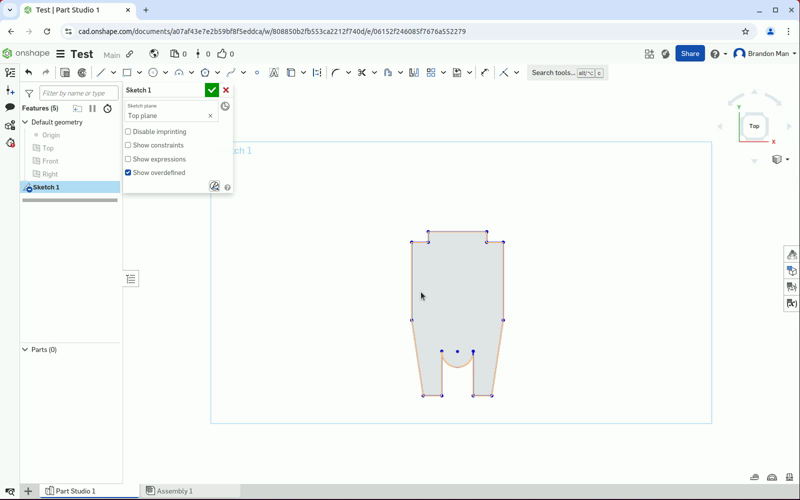
click(421, 291)
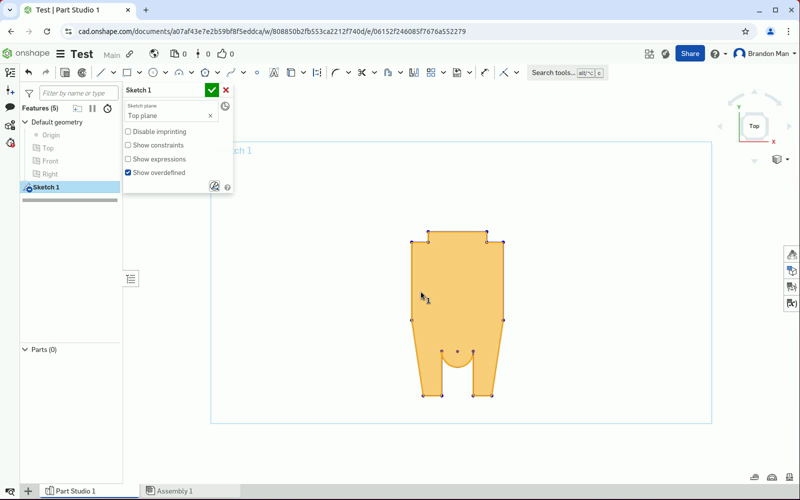
mouse_move(73, 352)
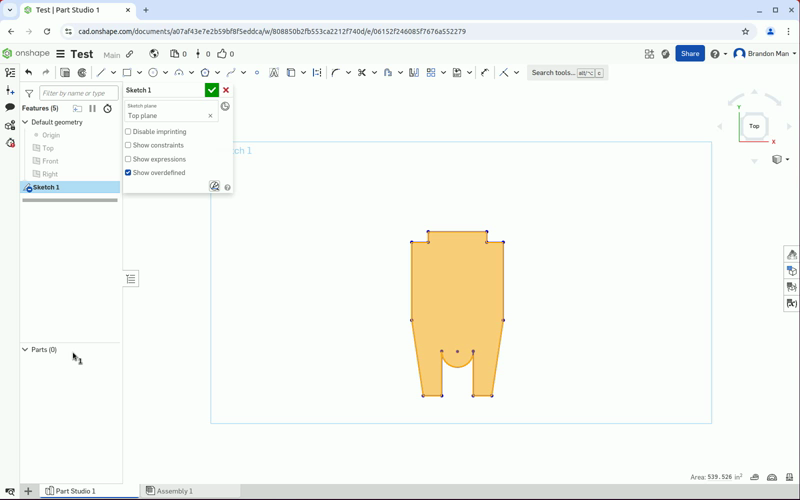
key(shift+y)
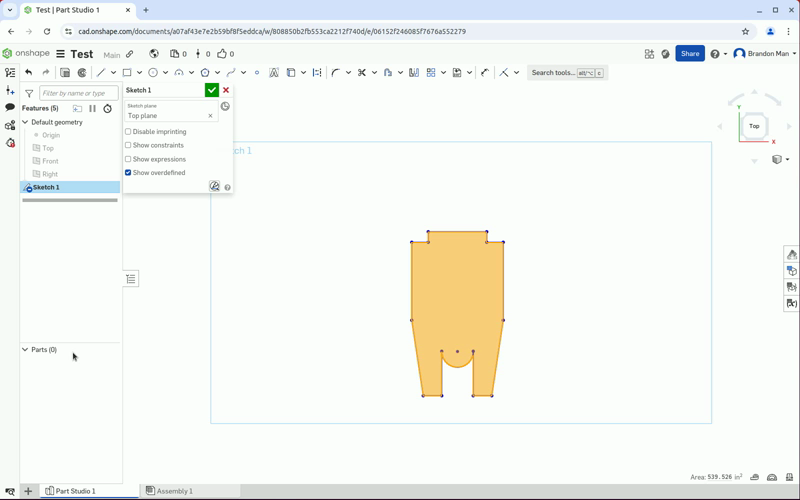
key(shift+e)
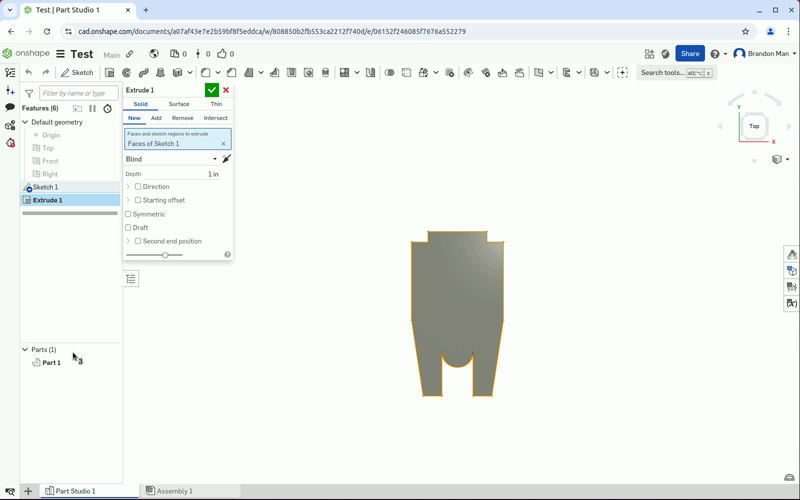
mouse_move(143, 106)
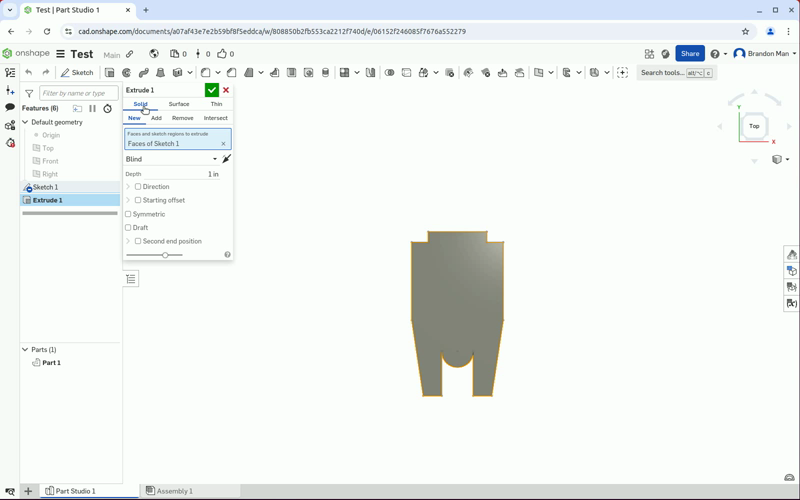
click(143, 106)
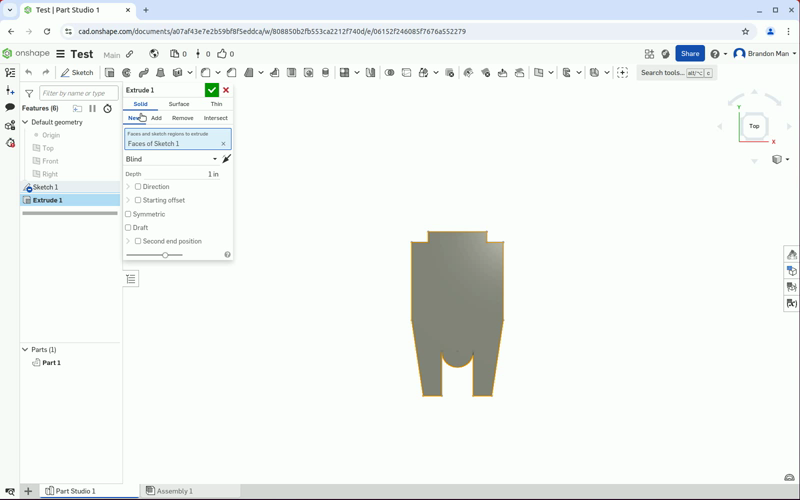
mouse_move(137, 120)
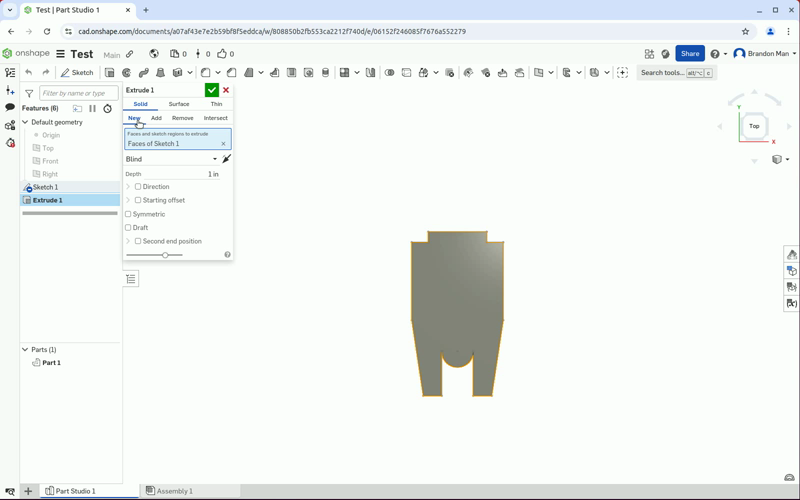
click(137, 120)
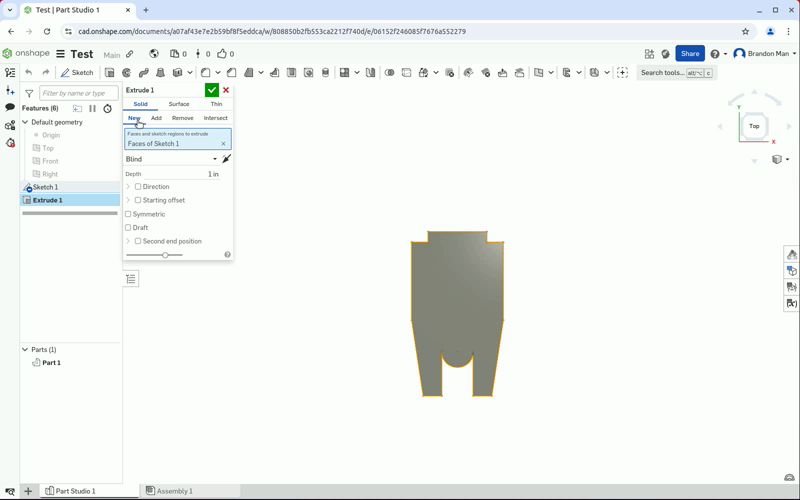
key(tab, 4)
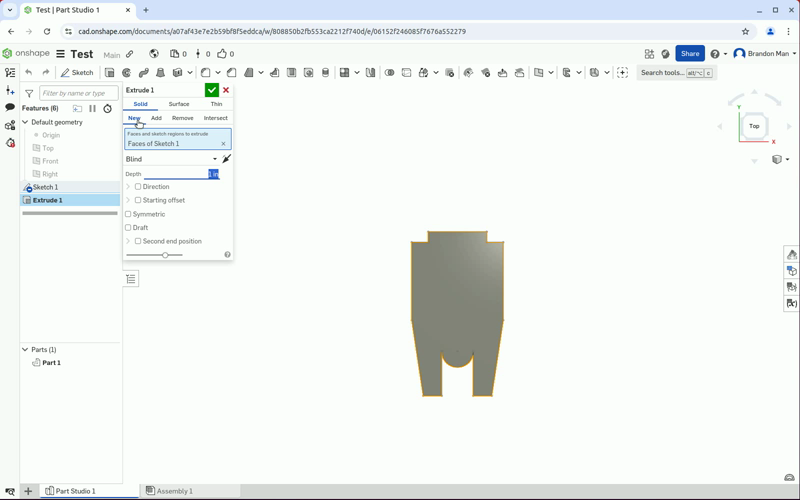
text(12.276)
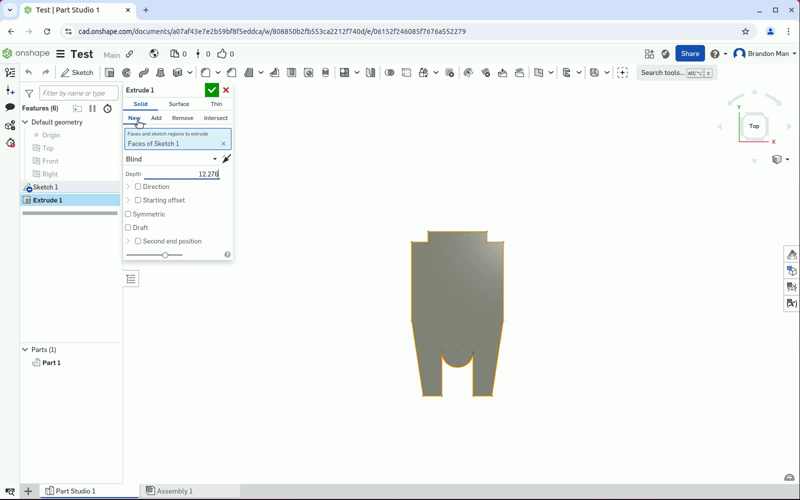
key(enter)
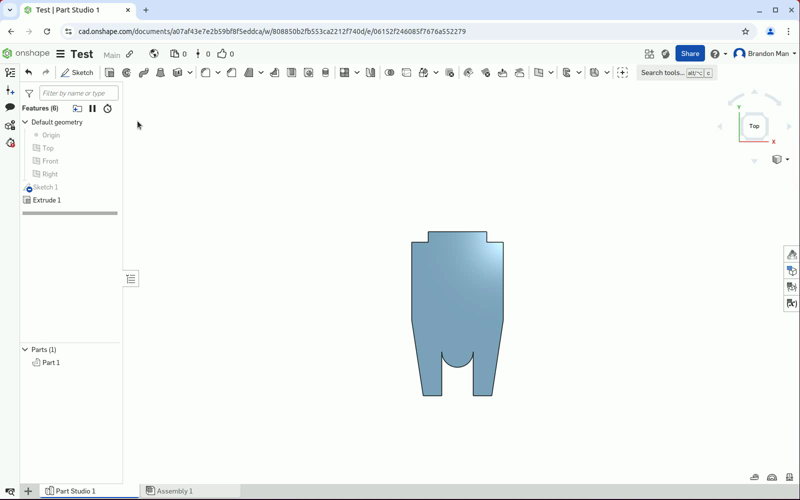
key(shift+h)
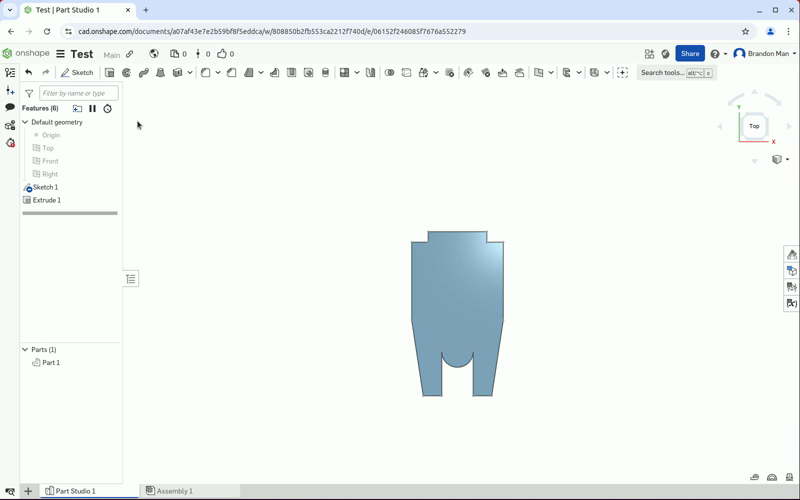
key(shift+h)
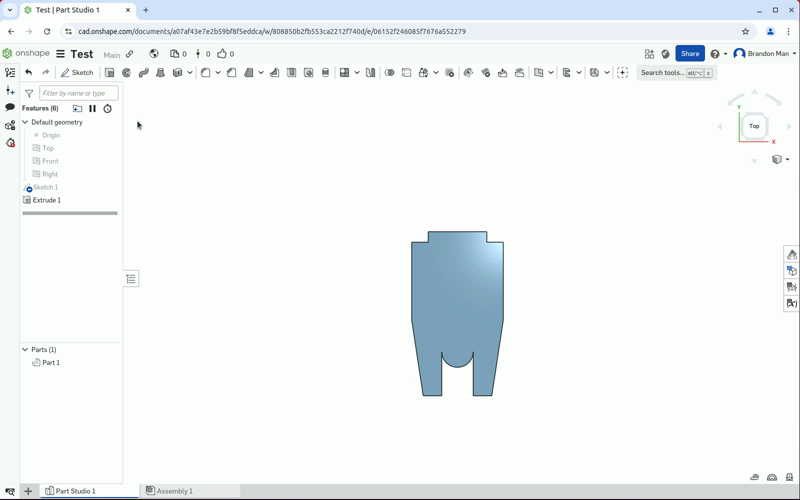
mouse_move(73, 189)
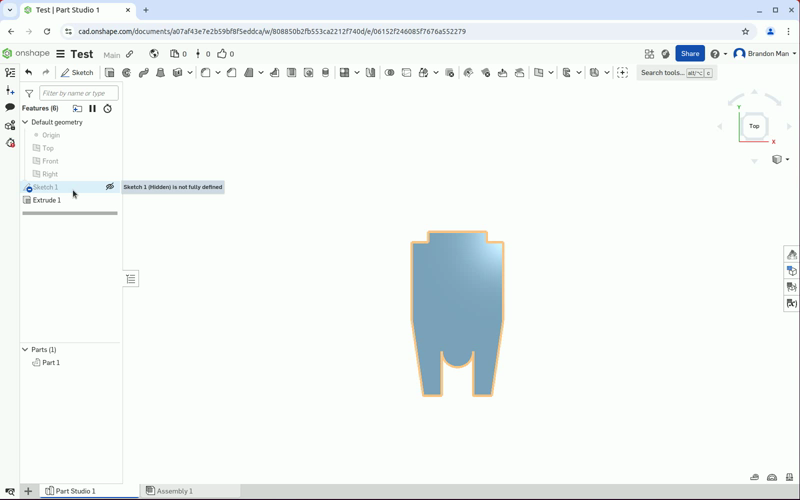
click(73, 189)
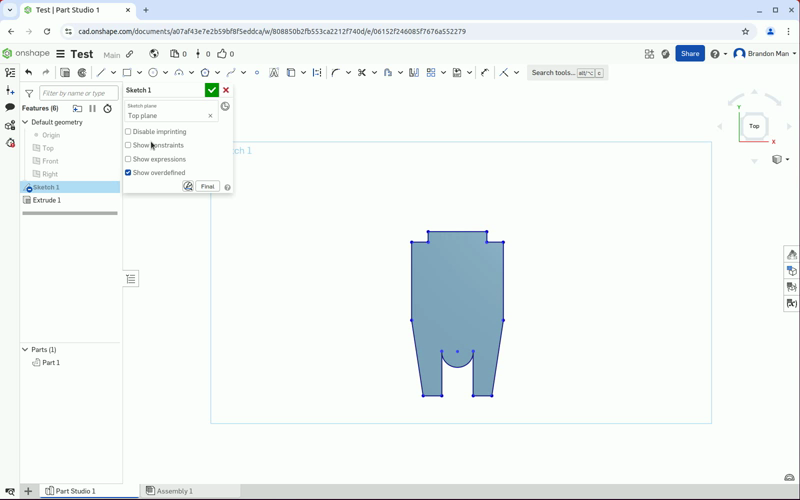
mouse_move(229, 92)
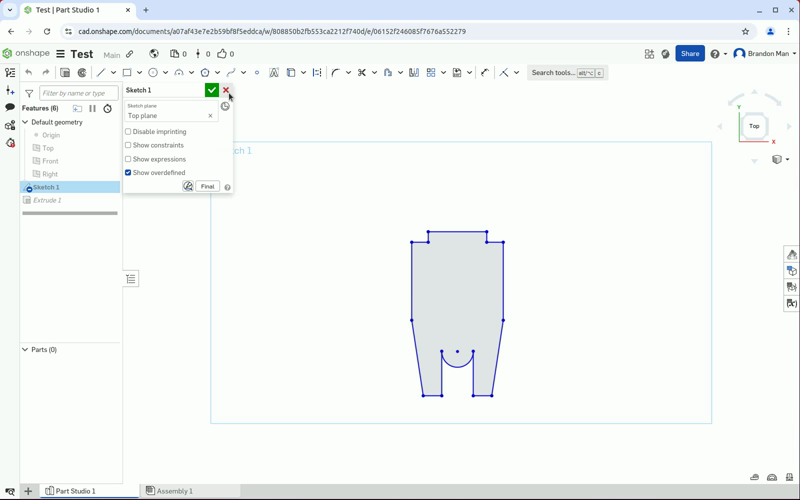
click(229, 92)
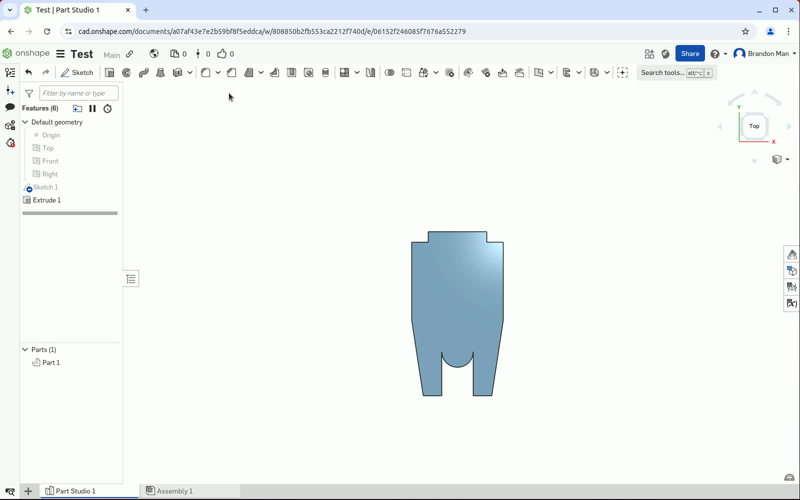
mouse_move(73, 352)
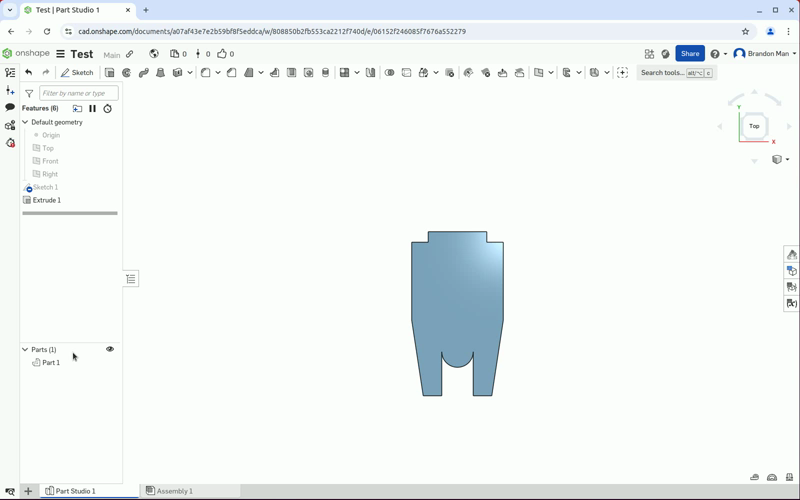
key(y)
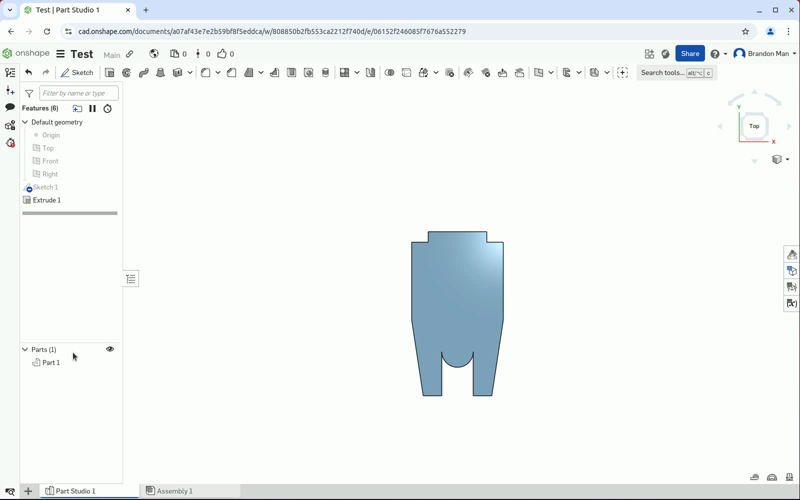
key(shift+p)
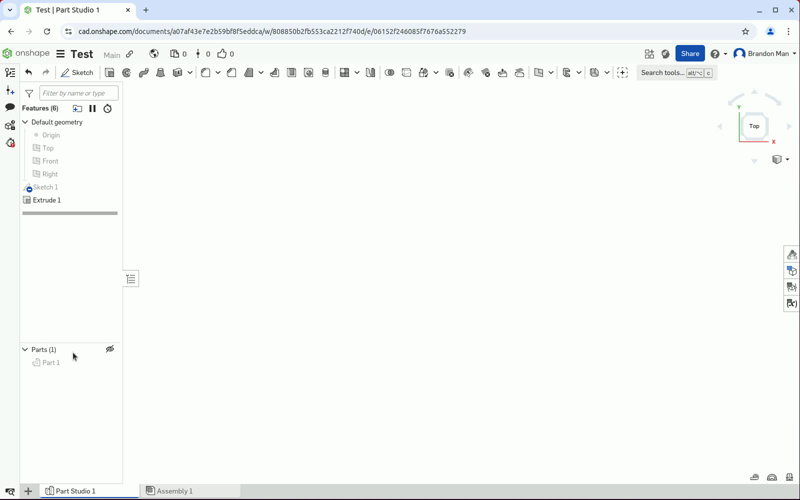
key(space)
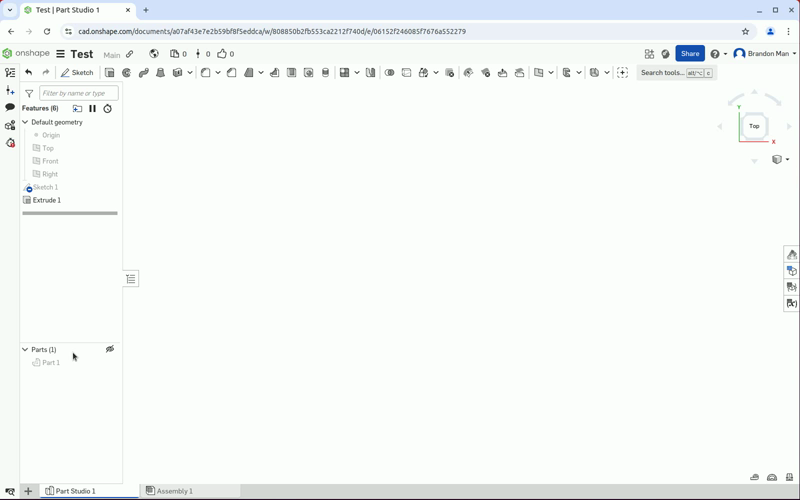
key_down(shift)
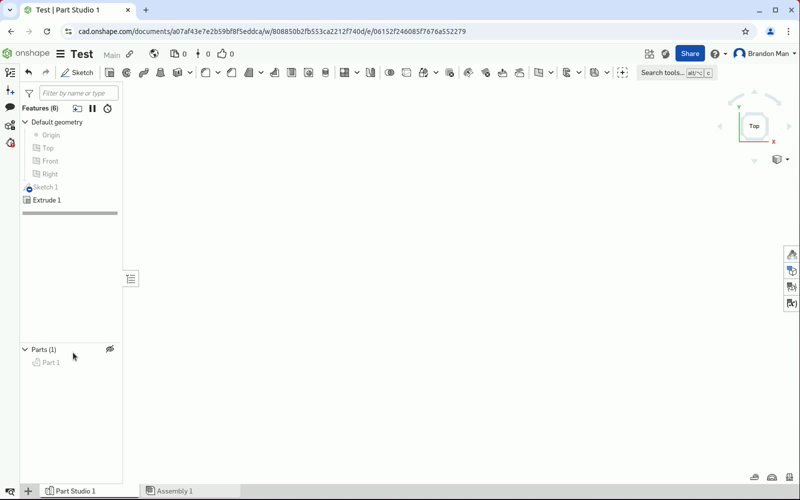
key(up)
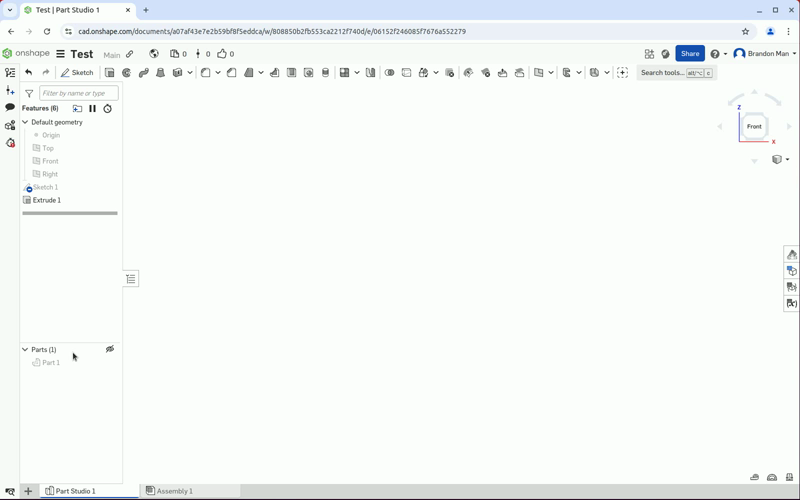
key_up(shift)
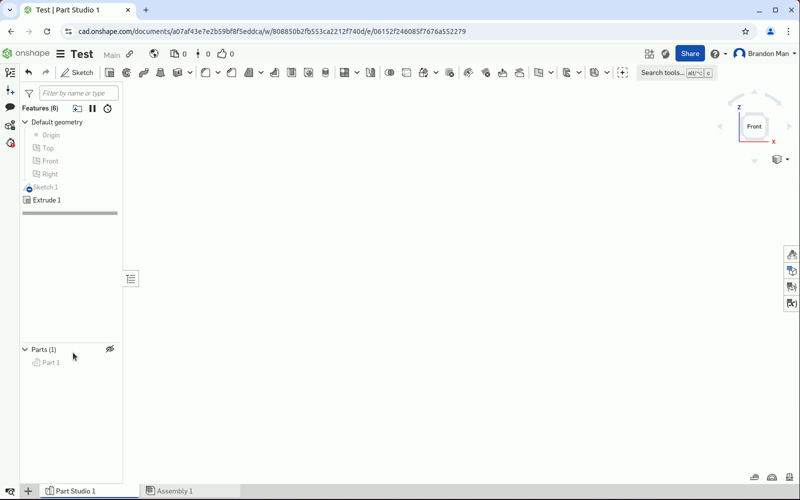
key(space)
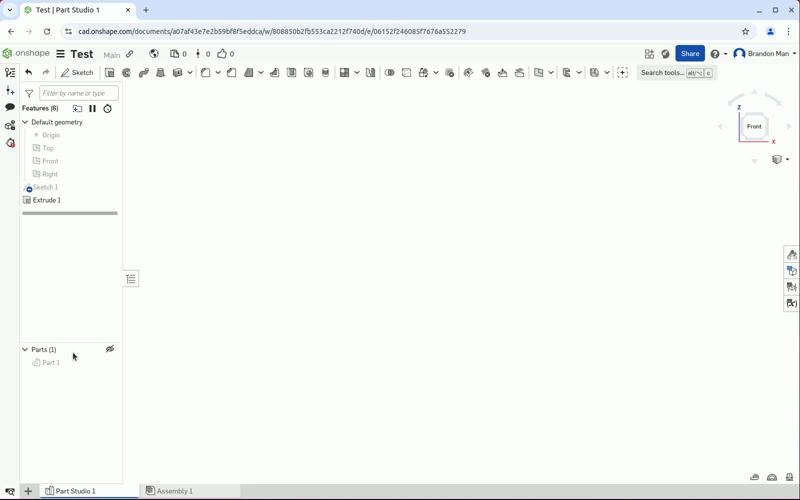
key_down(shift)
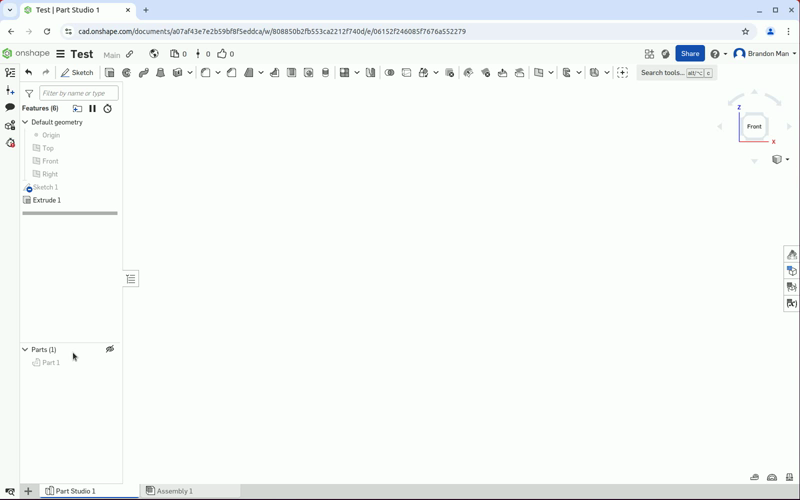
key(left)
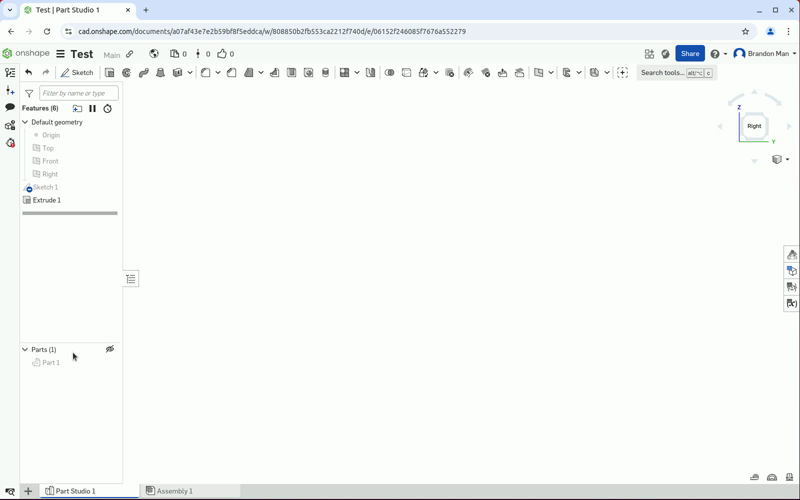
key_up(shift)
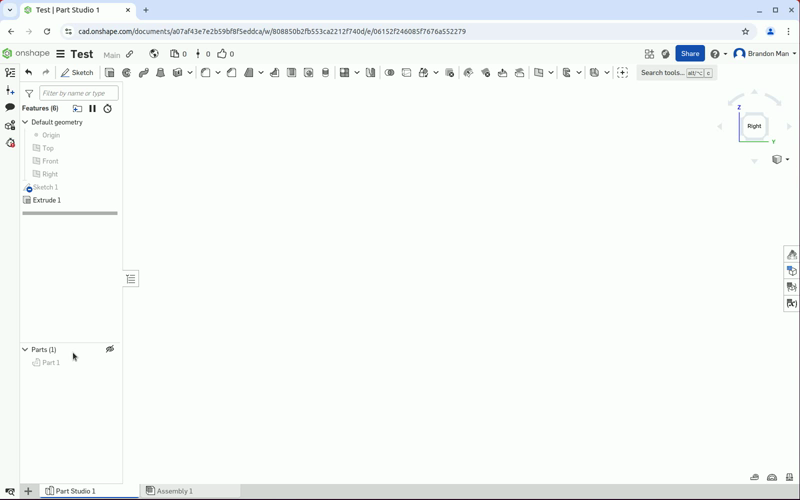
mouse_move(73, 352)
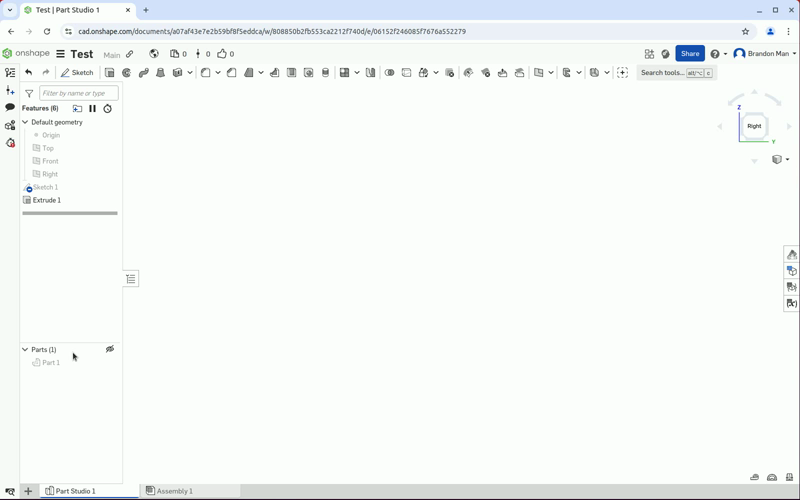
key(shift+y)
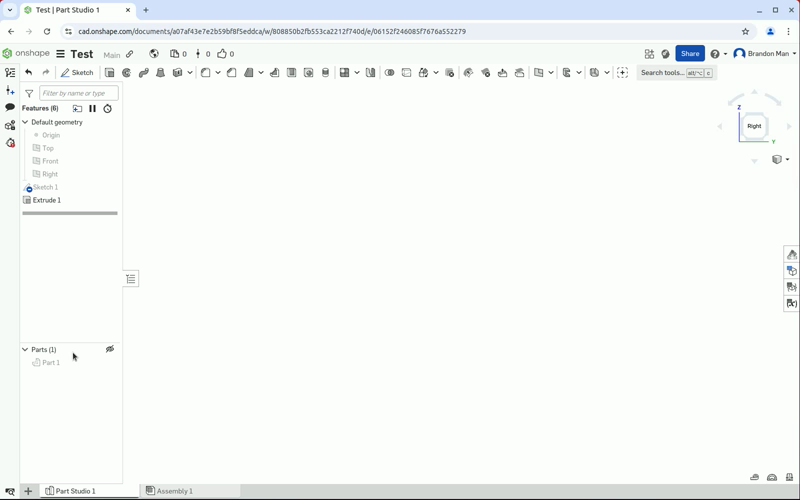
key(shift+s)
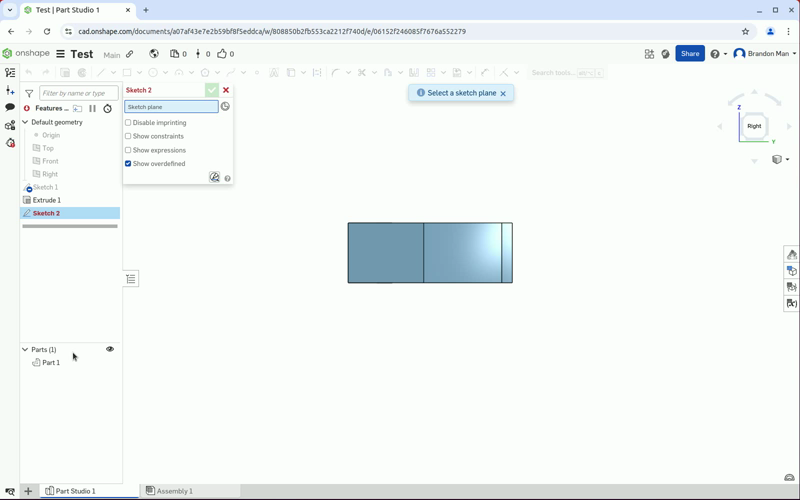
mouse_move(73, 176)
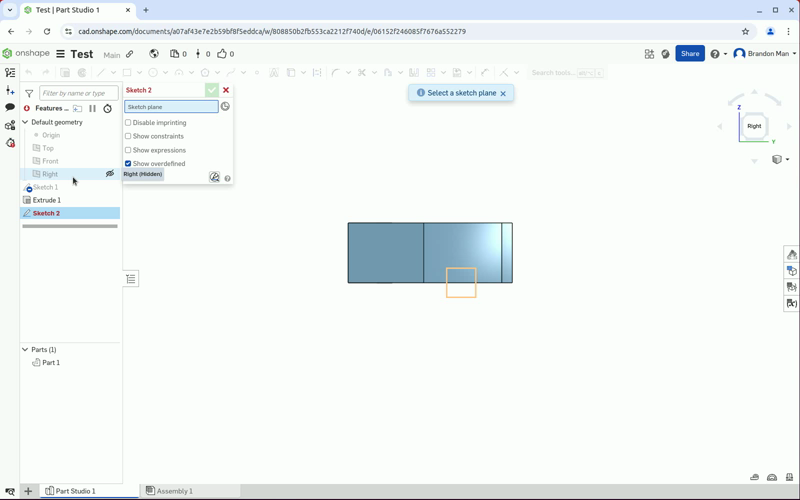
click(73, 176)
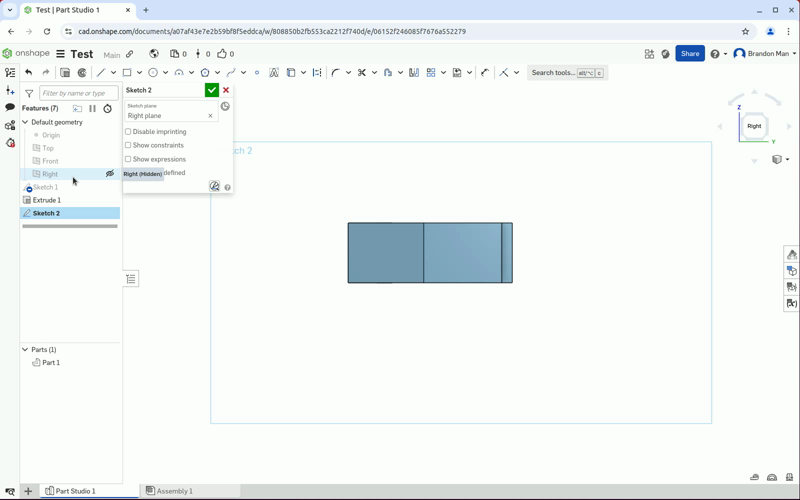
mouse_move(73, 352)
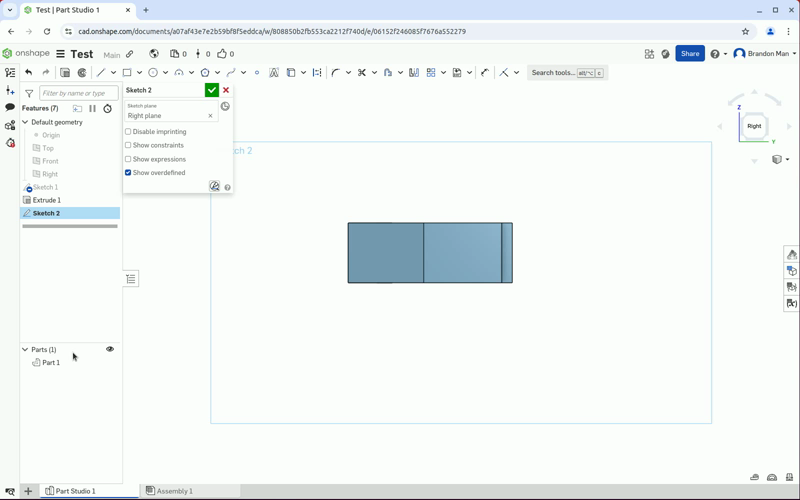
key(y)
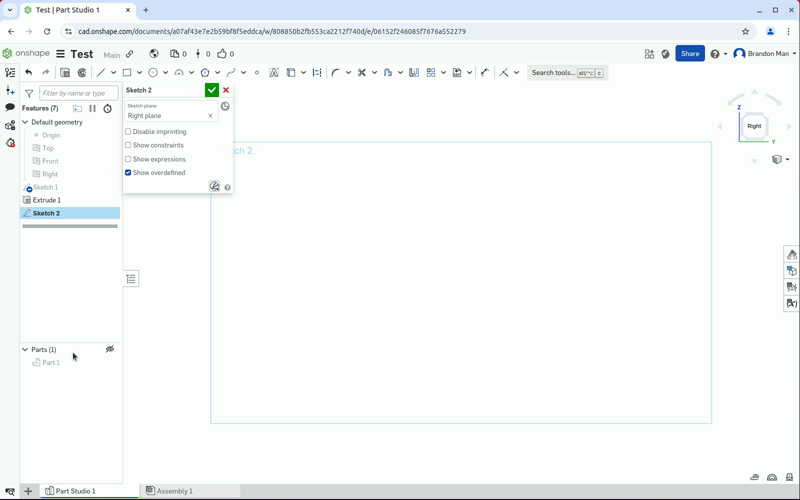
key(l)
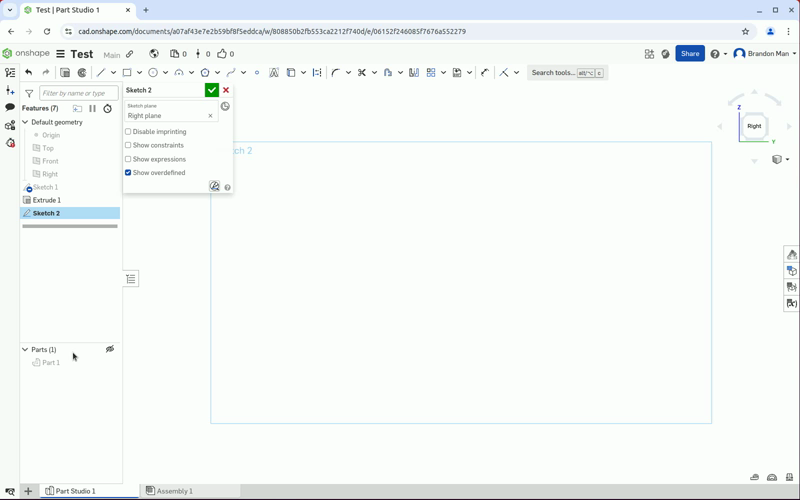
key_down(shift)
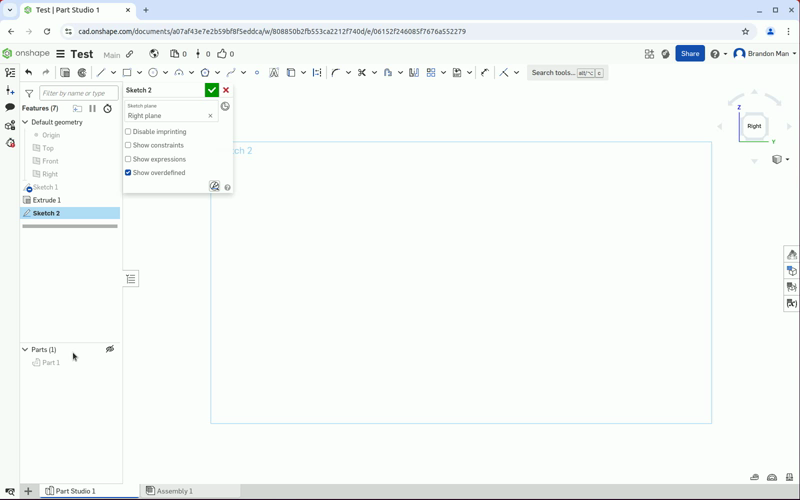
mouse_move(310, 253)
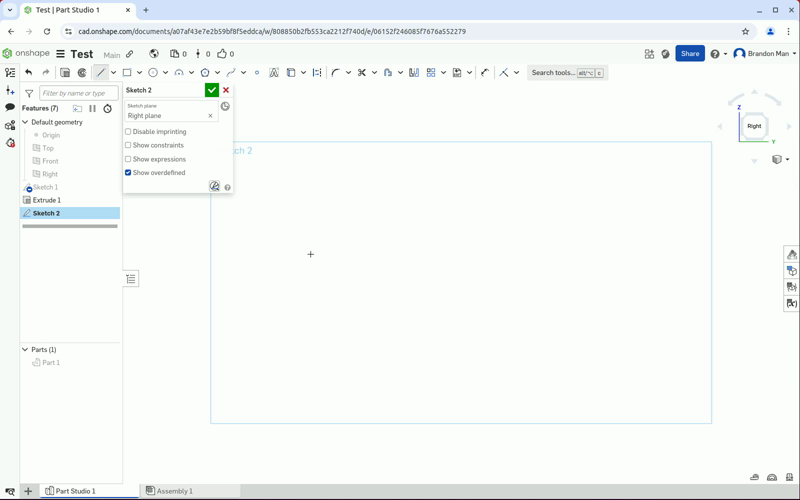
click(310, 253)
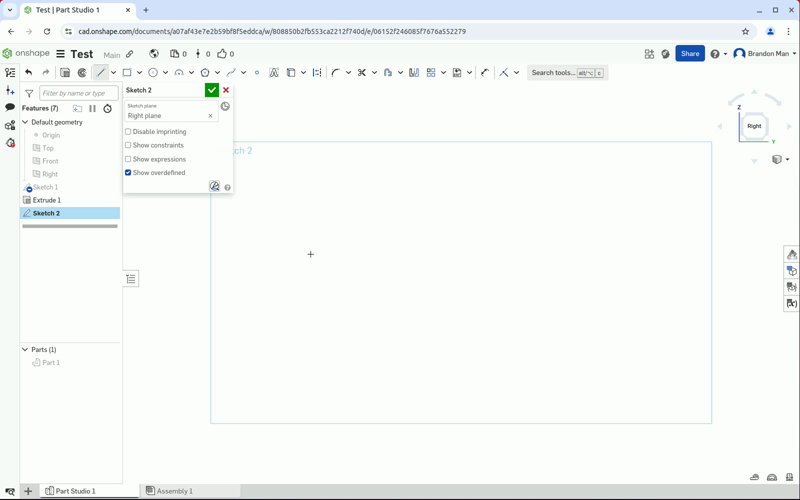
key_up(shift)
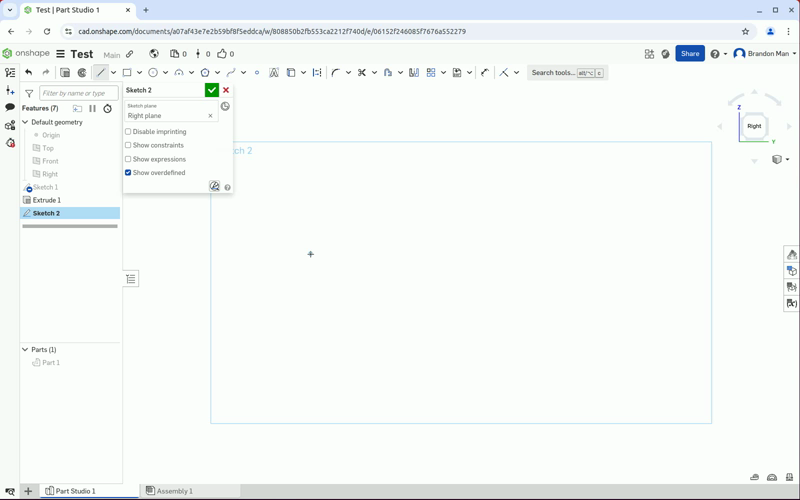
key_down(shift)
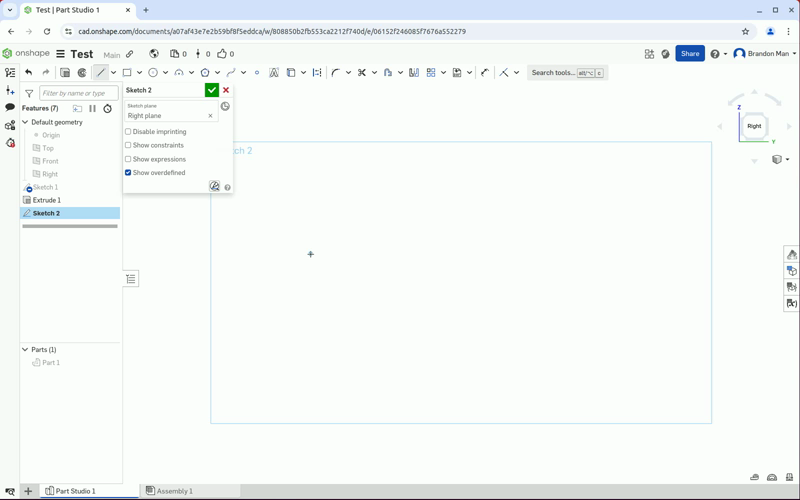
mouse_move(522, 253)
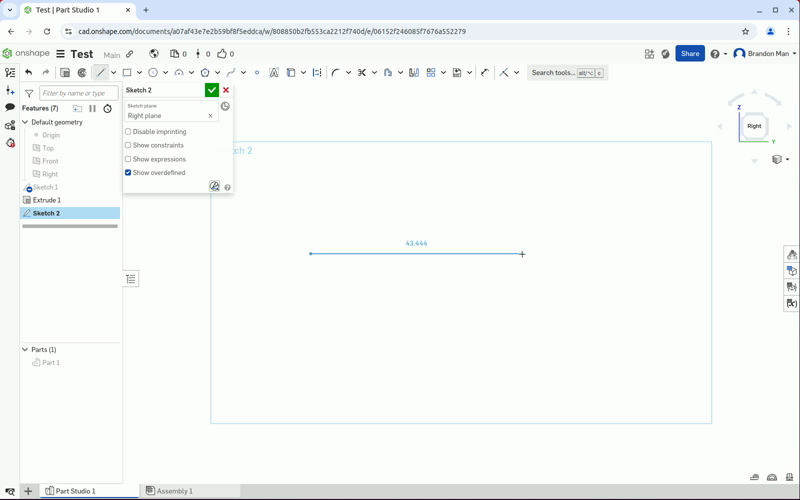
click(522, 253)
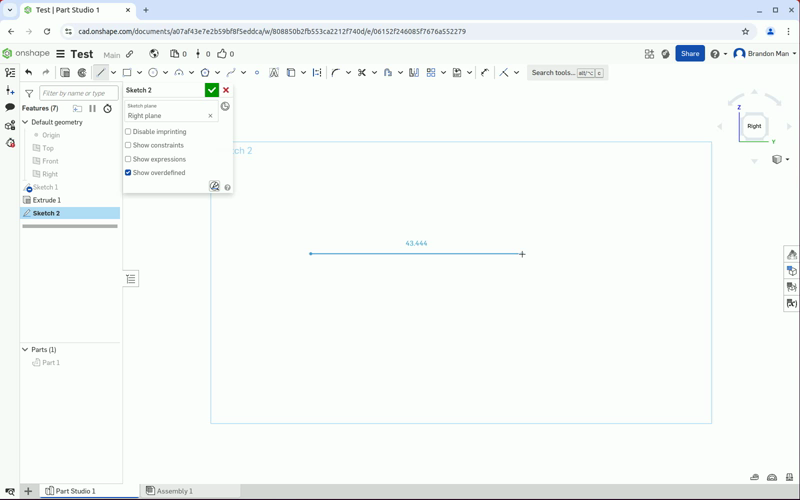
key_up(shift)
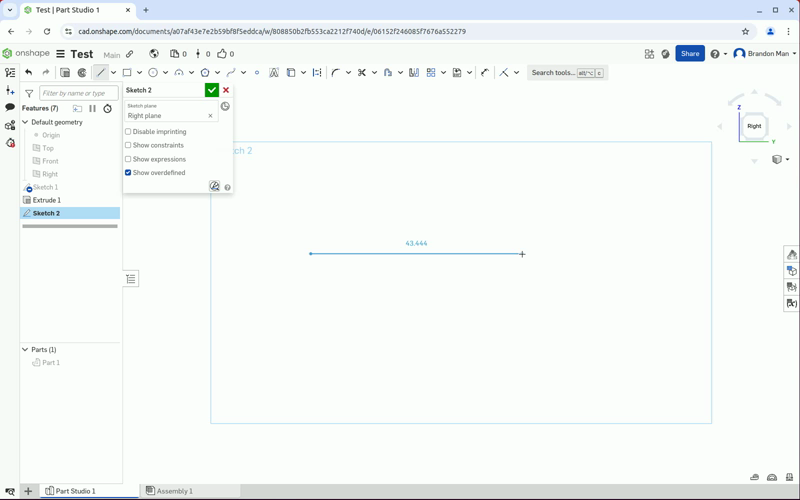
key_down(shift)
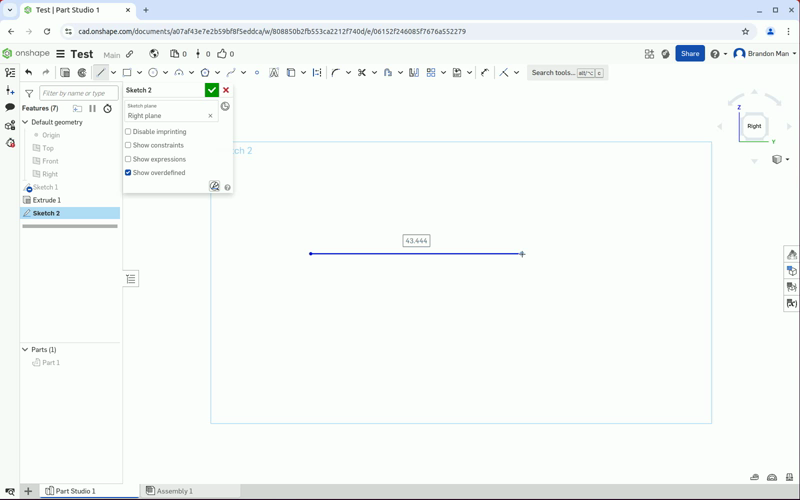
mouse_move(522, 189)
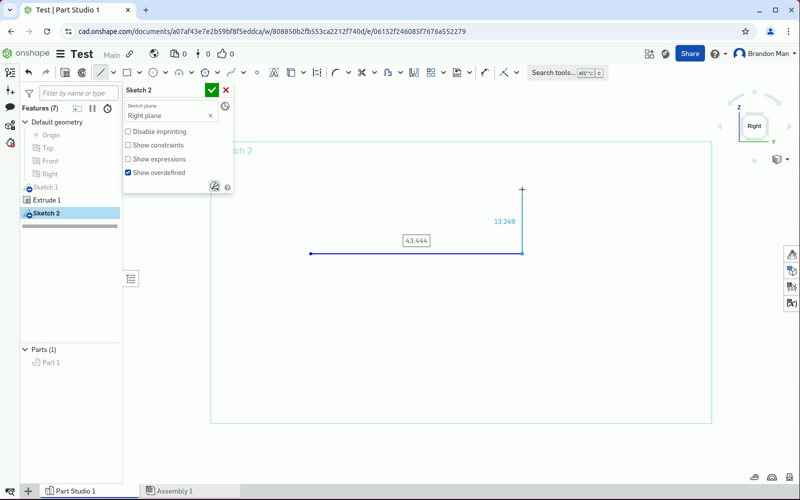
click(522, 189)
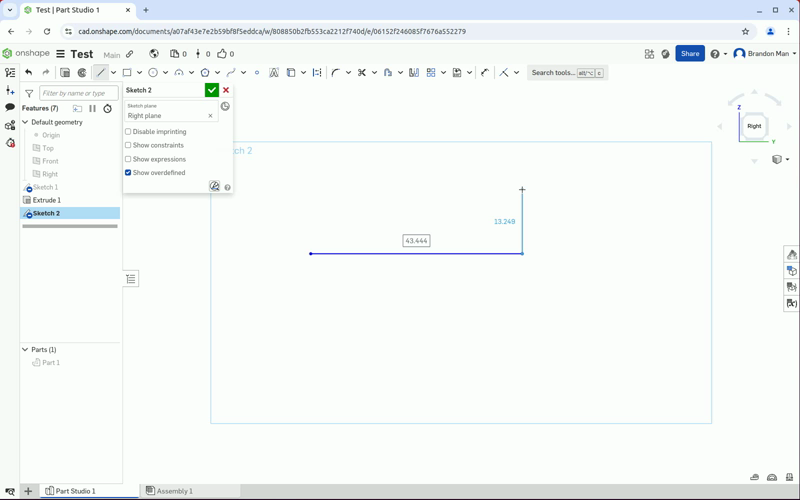
key_up(shift)
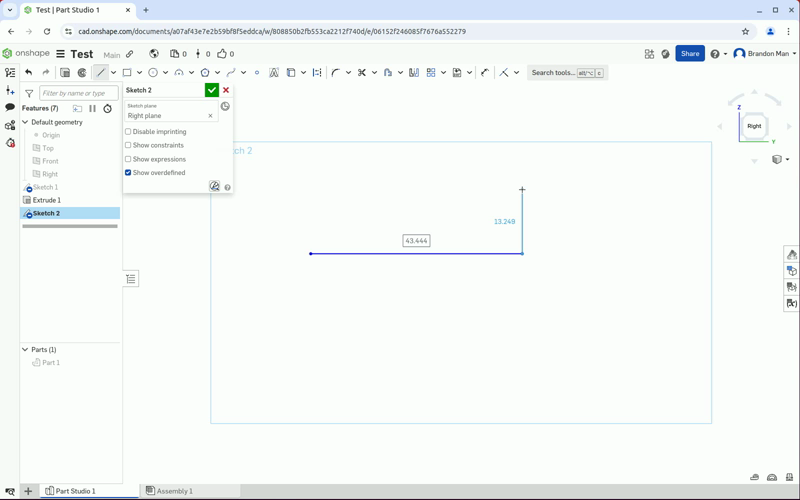
key_down(shift)
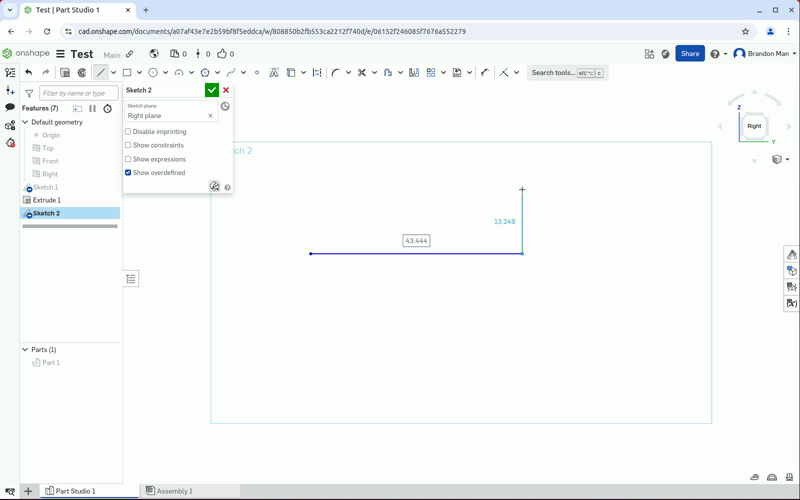
mouse_move(310, 189)
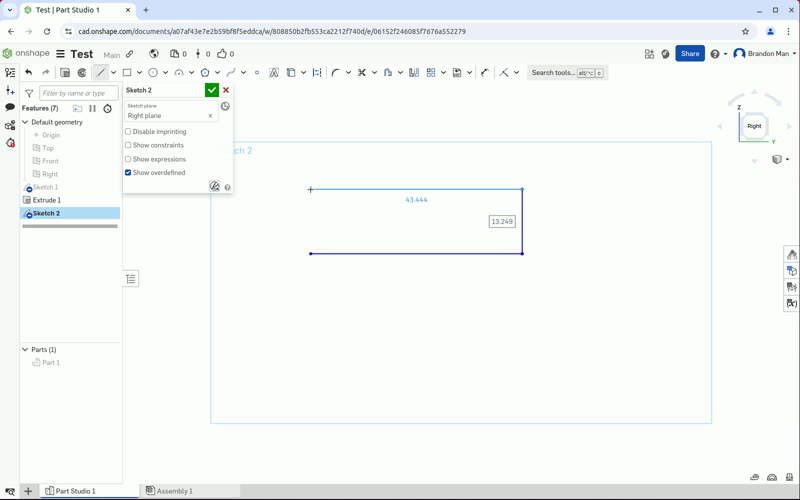
click(310, 189)
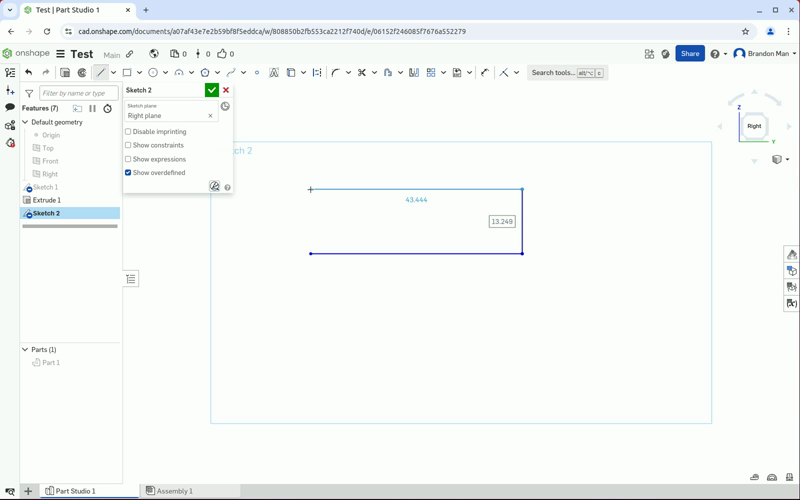
key_up(shift)
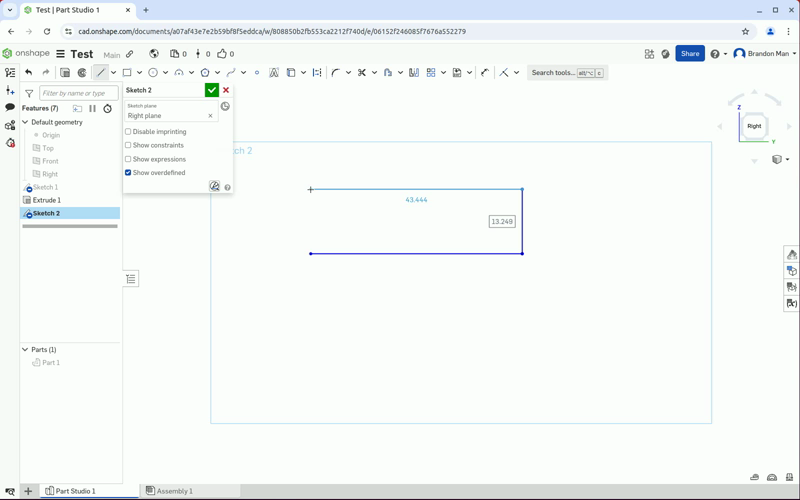
key_down(shift)
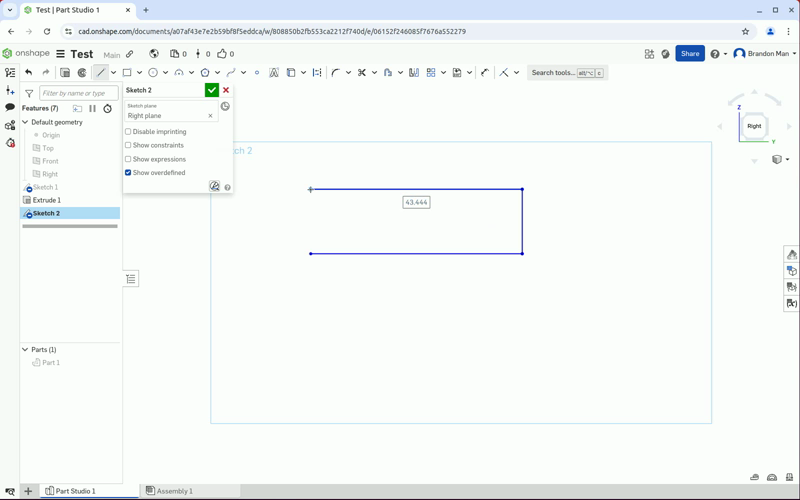
mouse_move(310, 253)
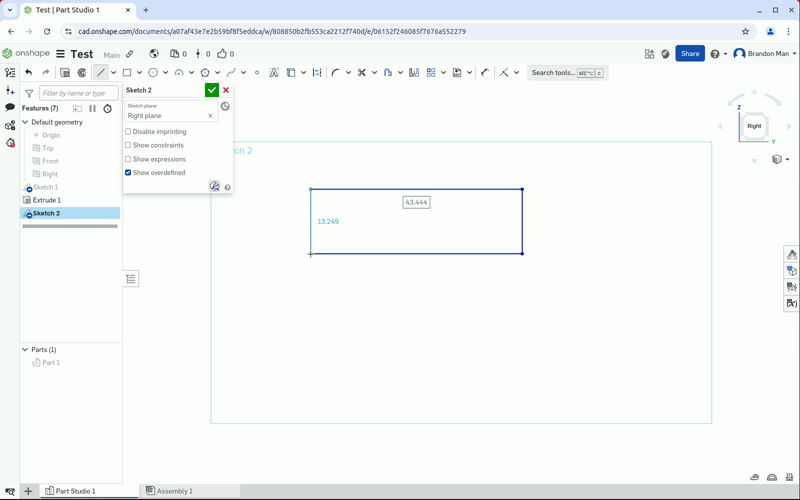
key_up(shift)
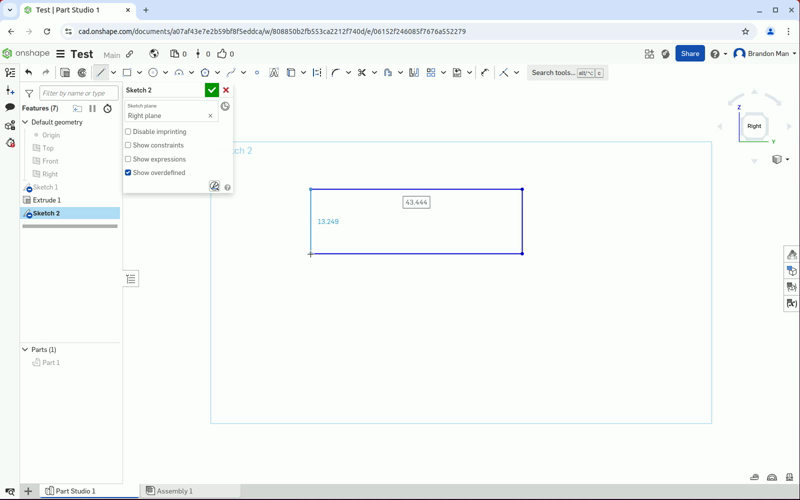
click(310, 253)
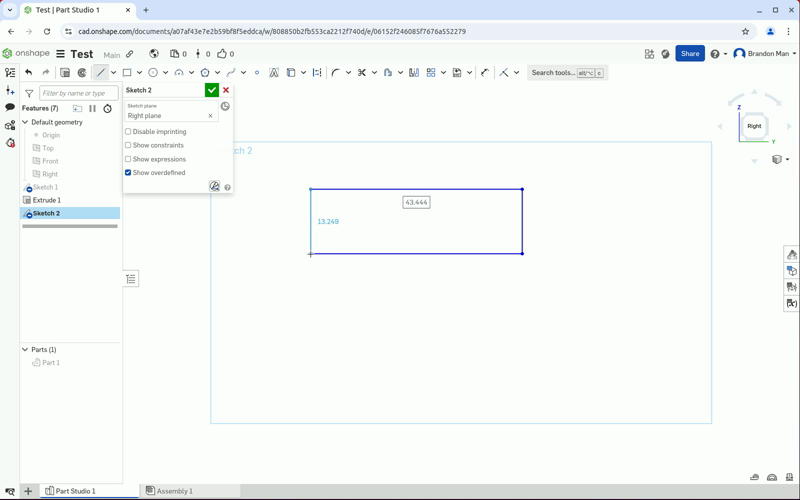
key(esc)
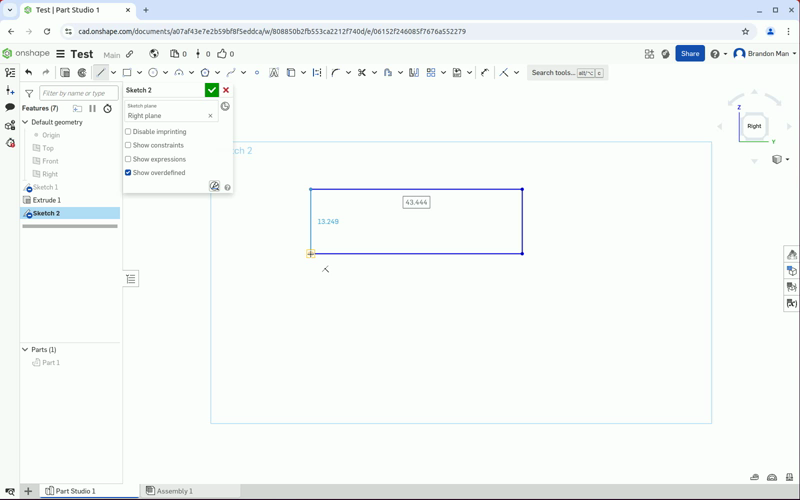
mouse_move(447, 215)
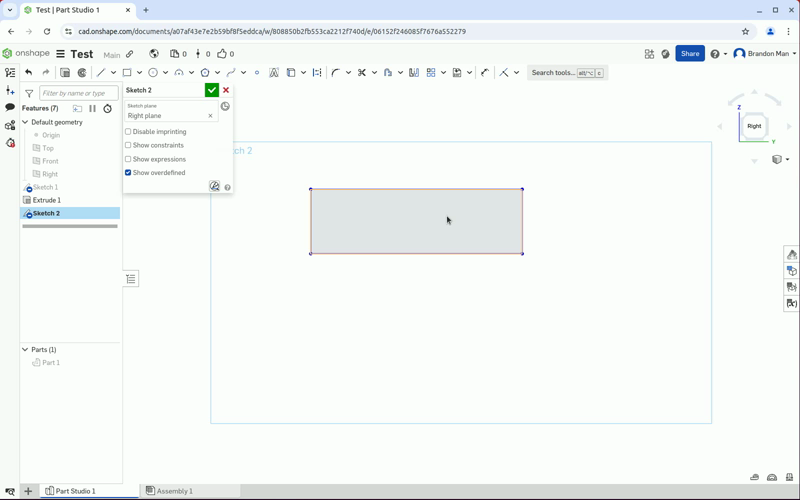
click(447, 215)
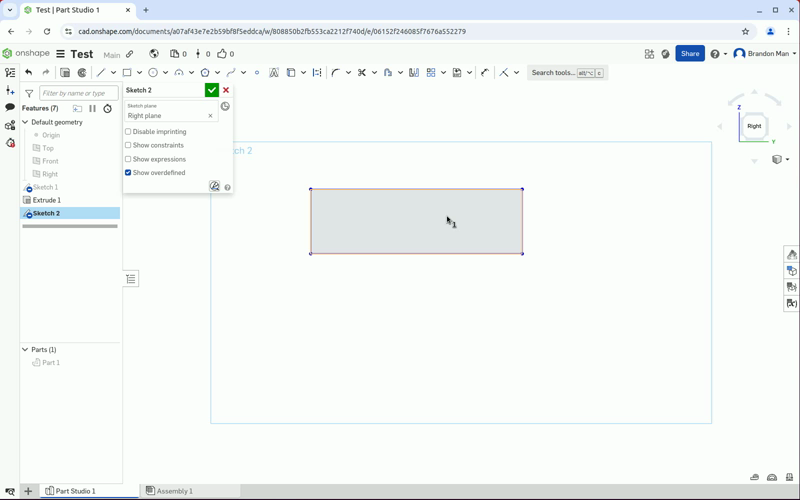
mouse_move(73, 352)
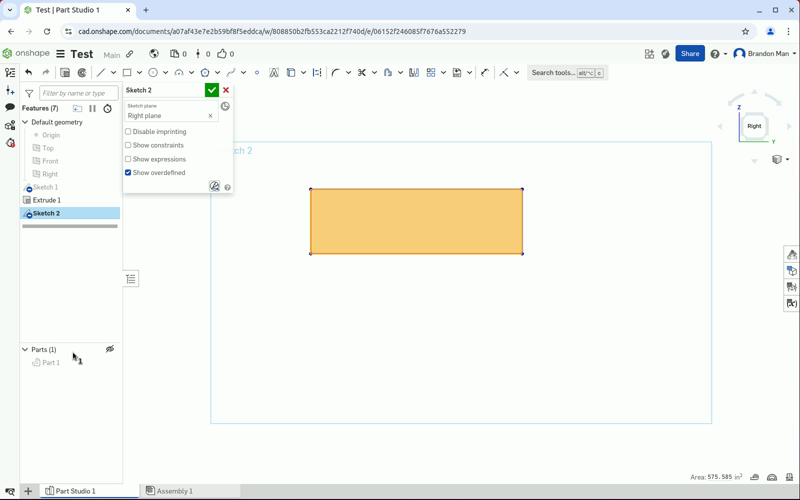
key(shift+y)
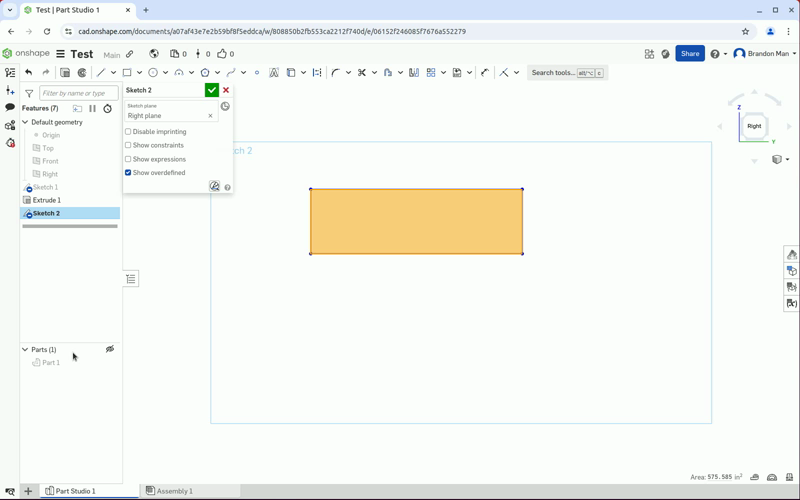
key(shift+e)
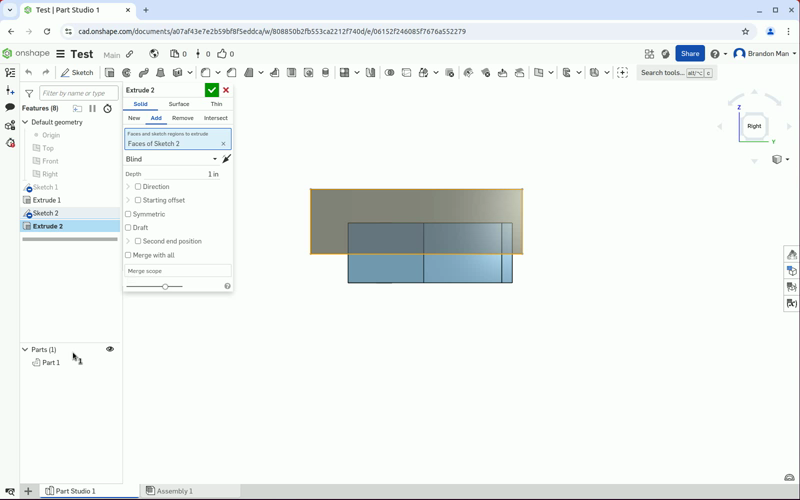
mouse_move(143, 106)
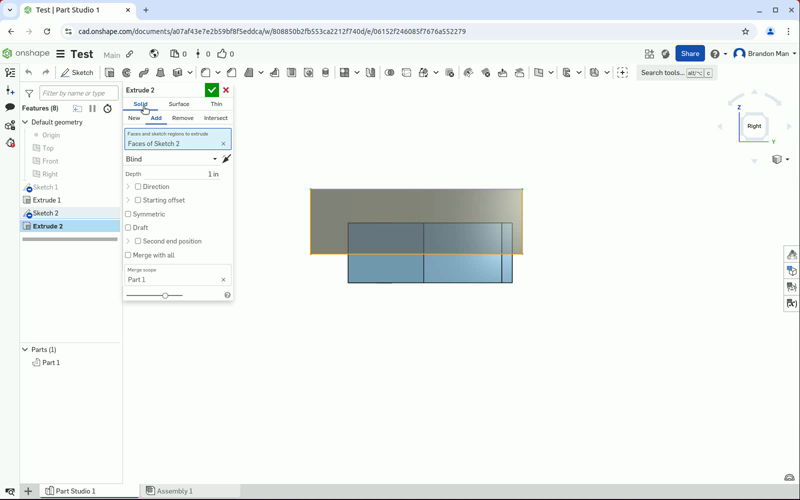
click(143, 106)
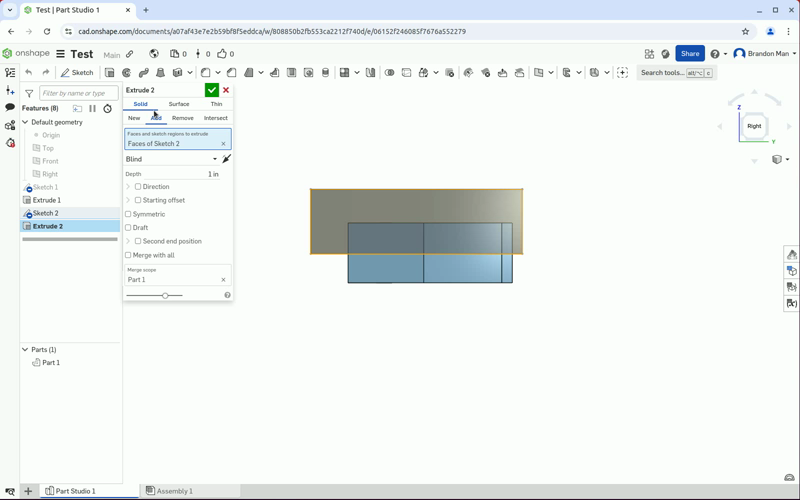
mouse_move(186, 120)
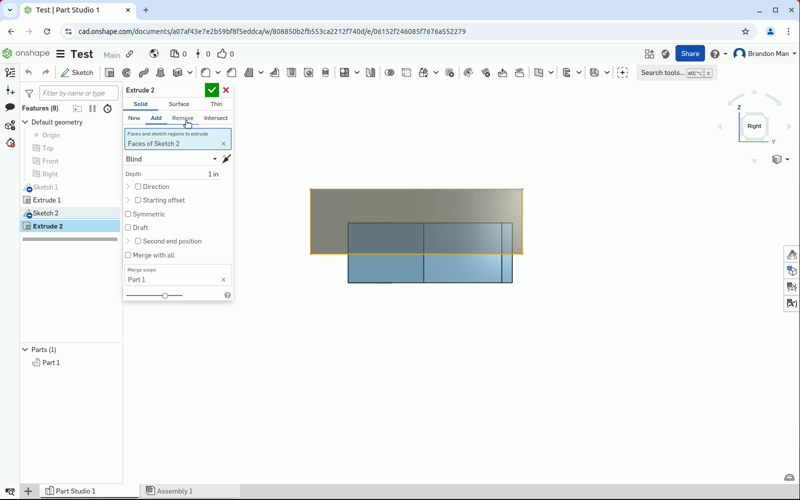
click(186, 120)
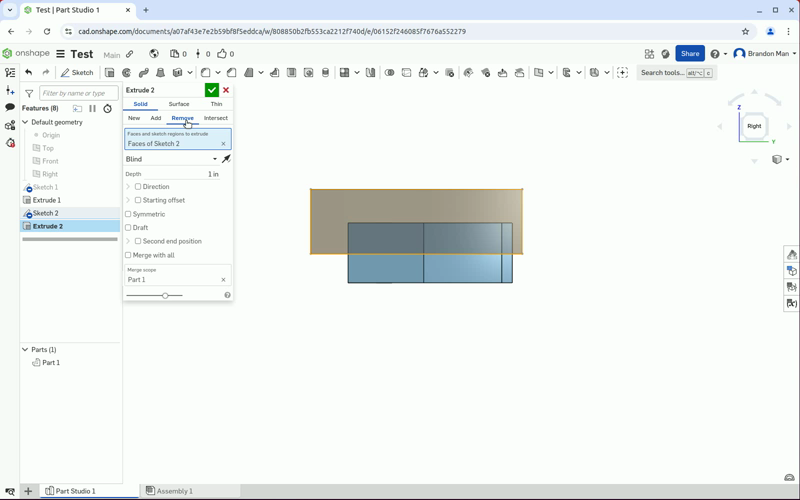
key(tab, 4)
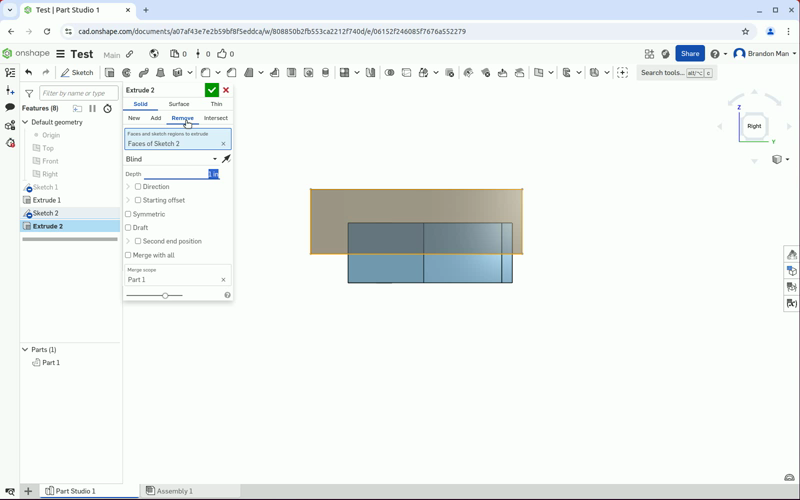
text(32.736)
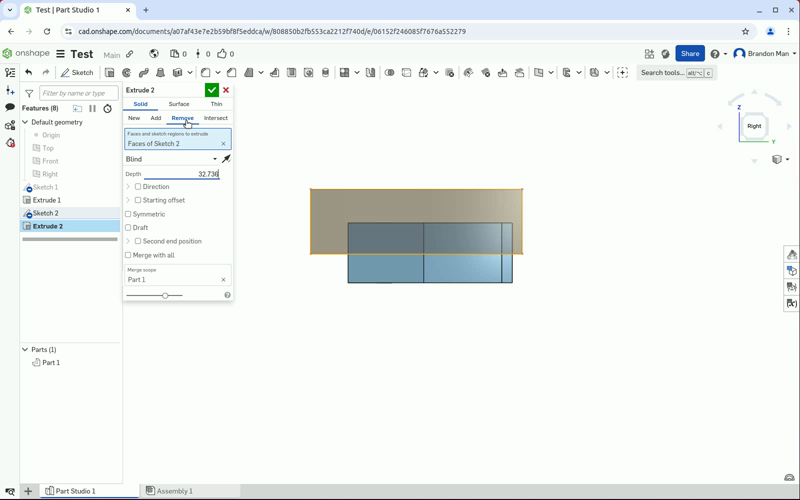
key(tab, 3)
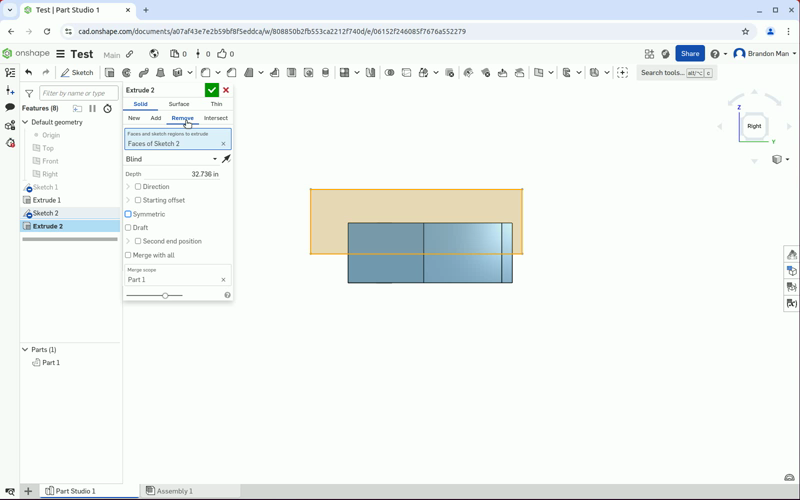
key(space)
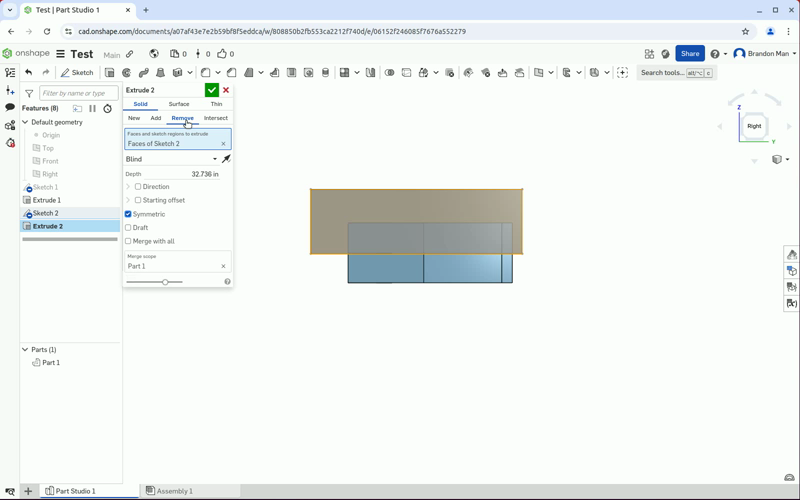
key(tab, 2)
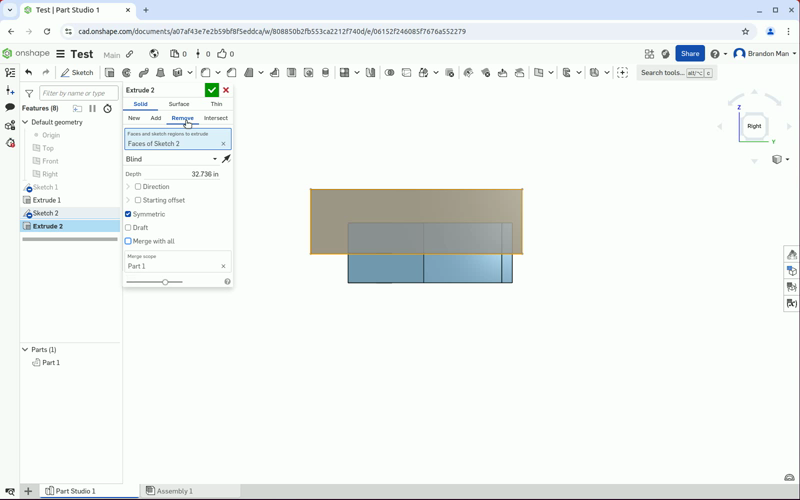
key(space)
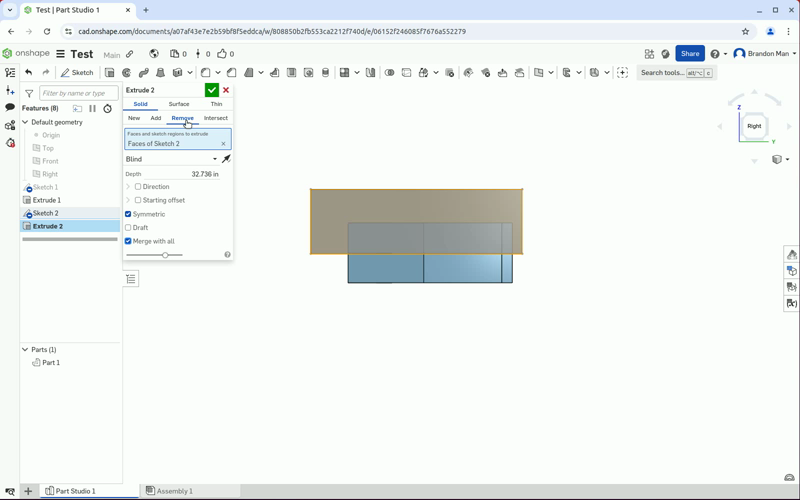
key(enter)
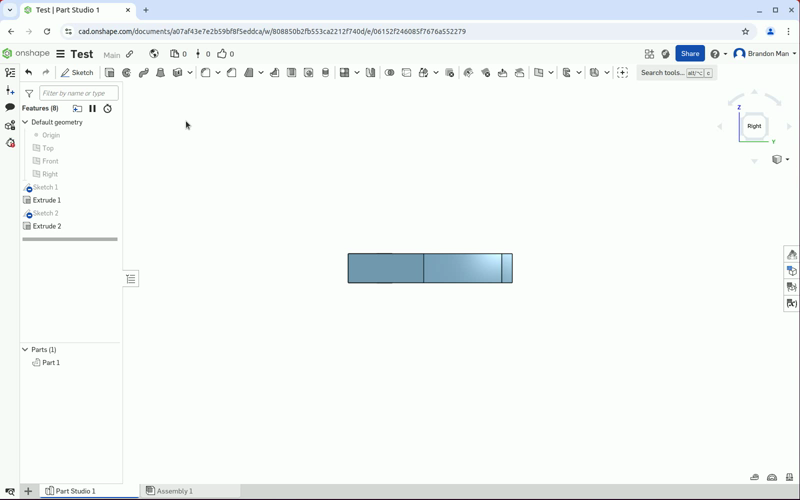
key(shift+h)
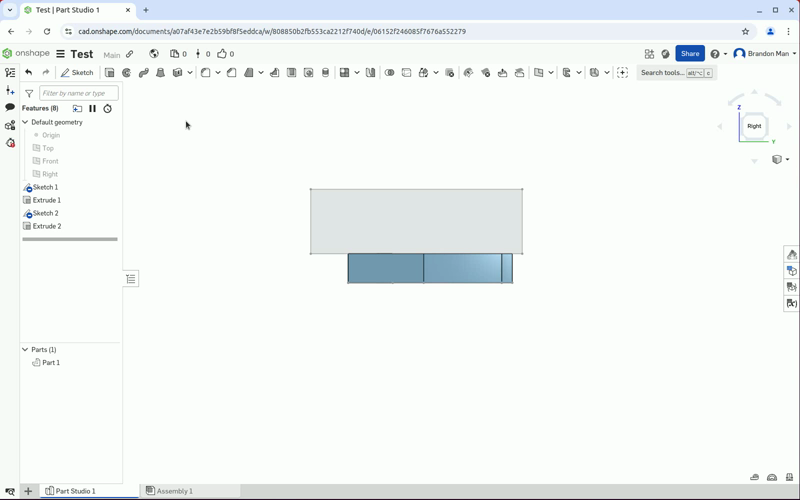
key(shift+h)
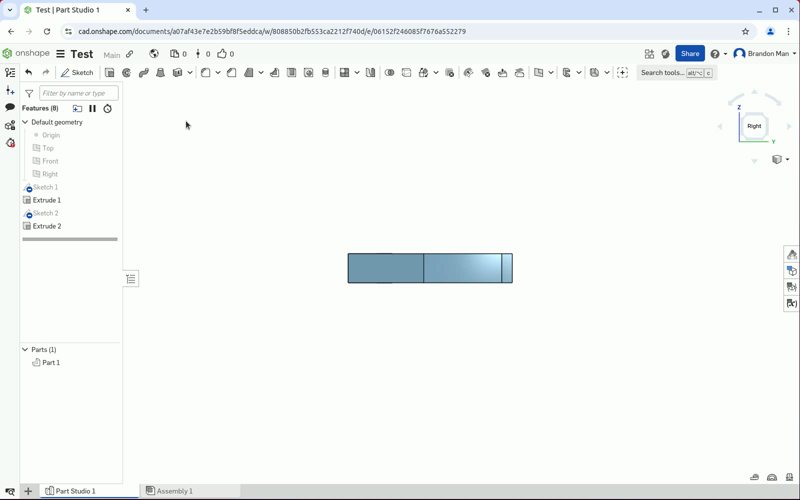
mouse_move(73, 189)
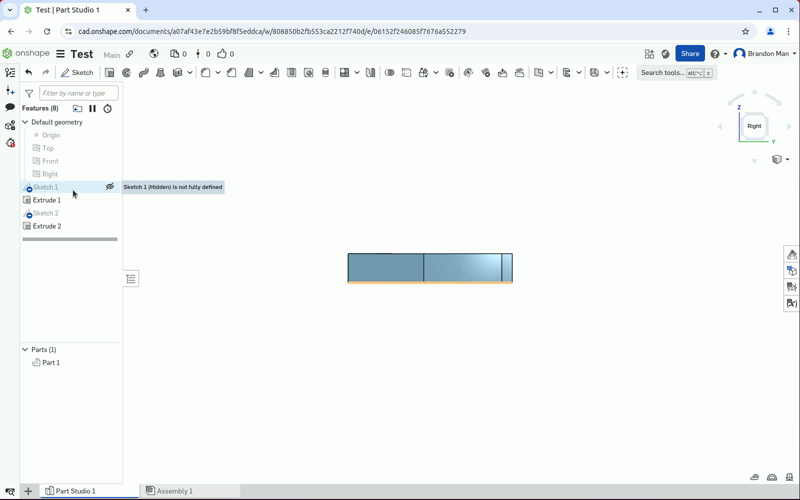
click(73, 189)
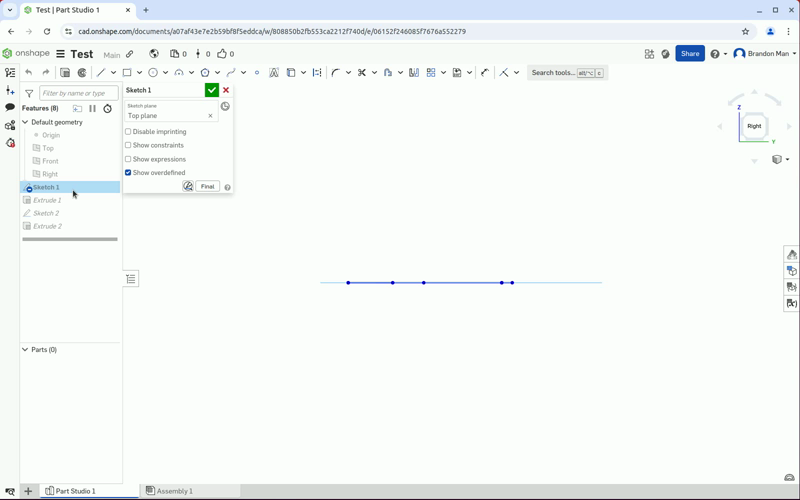
mouse_move(229, 92)
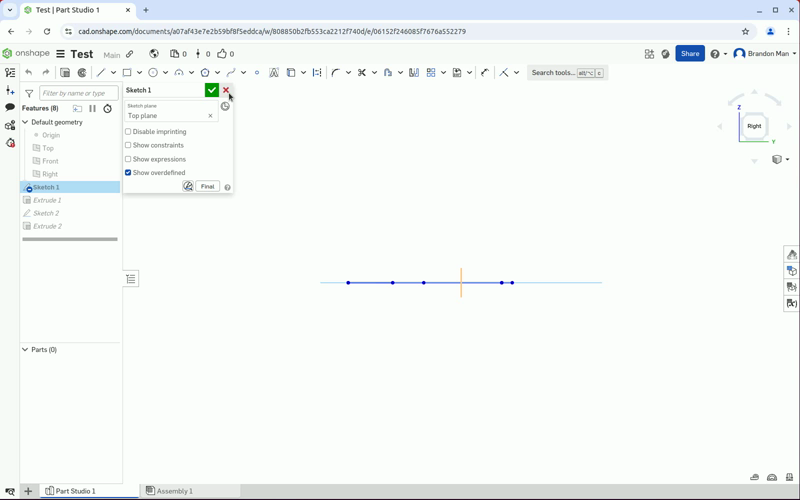
click(229, 92)
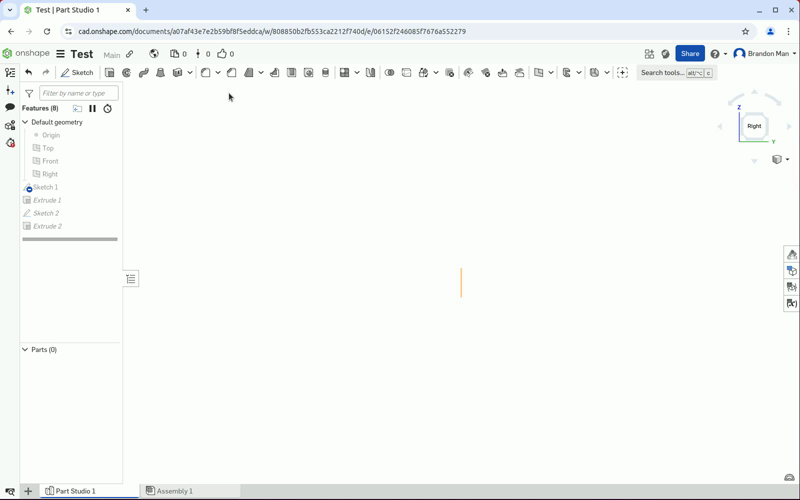
mouse_move(73, 352)
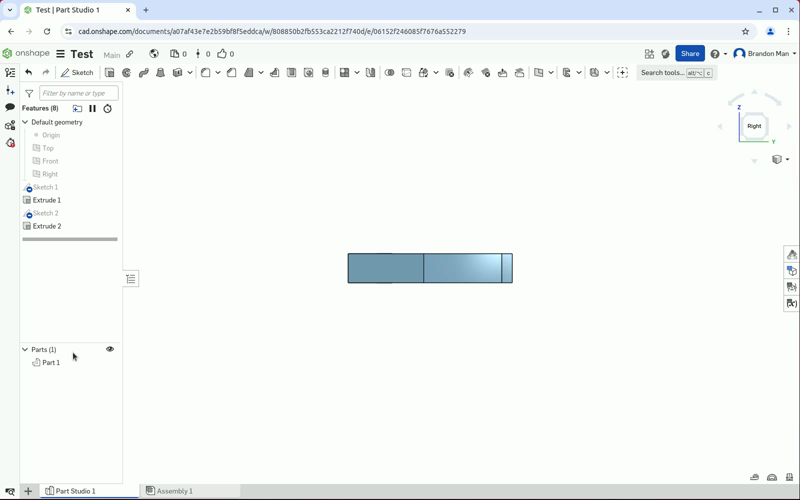
key(y)
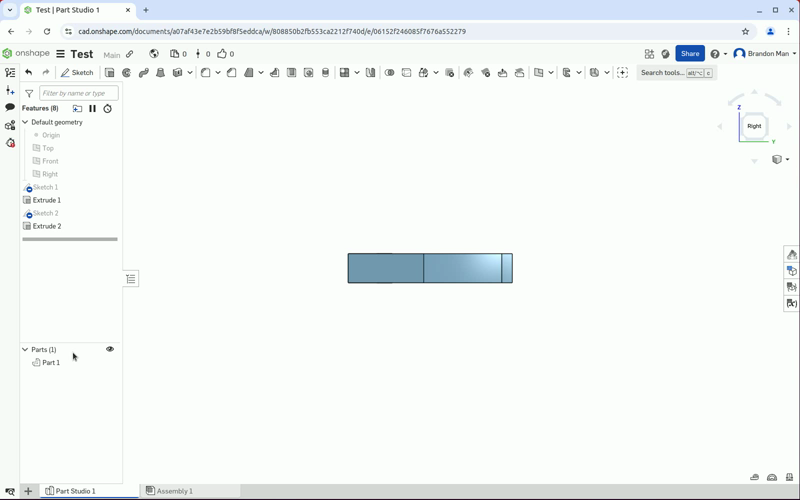
key(shift+p)
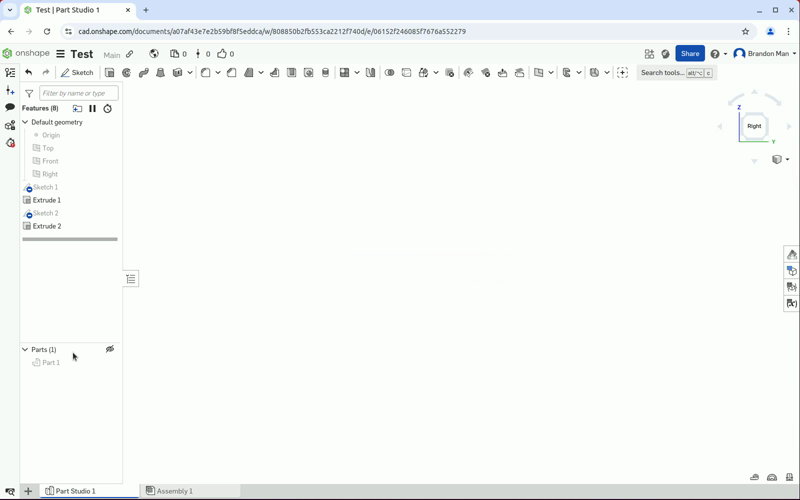
key(space)
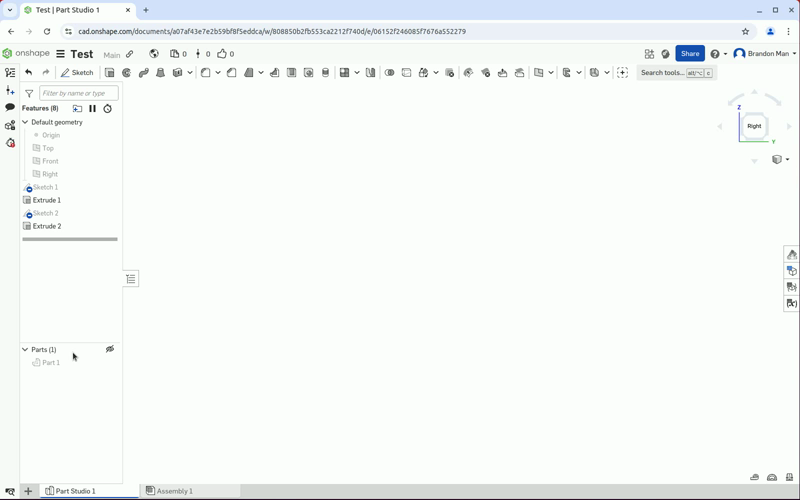
key_down(shift)
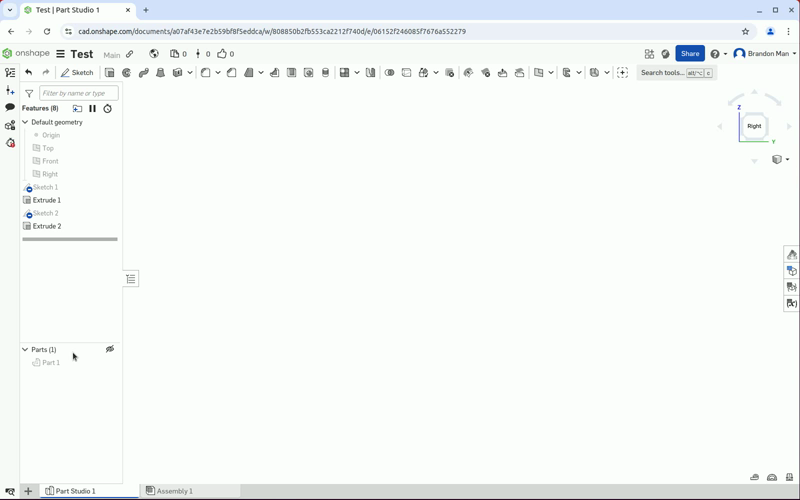
key(right)
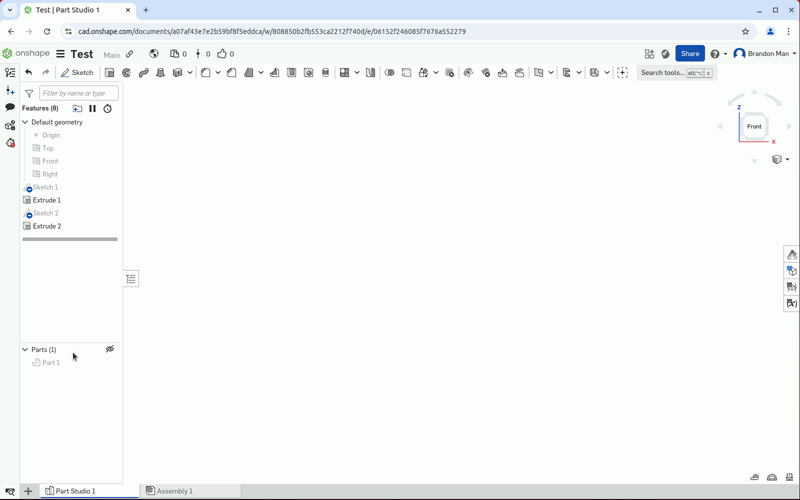
key_up(shift)
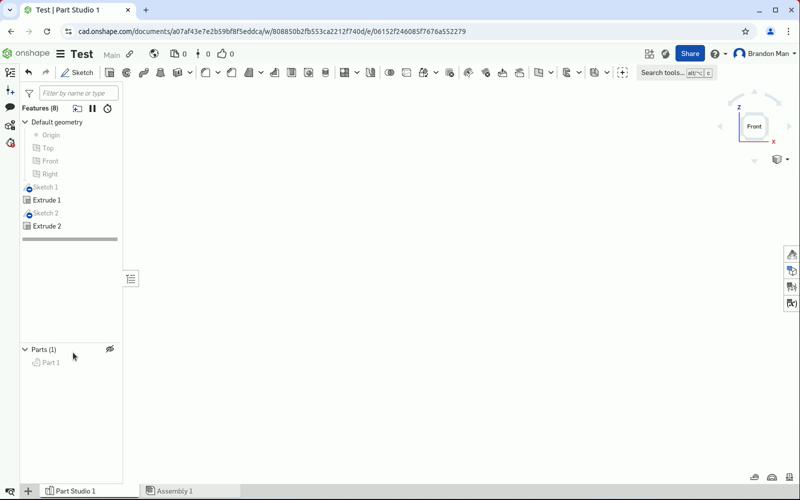
mouse_move(73, 352)
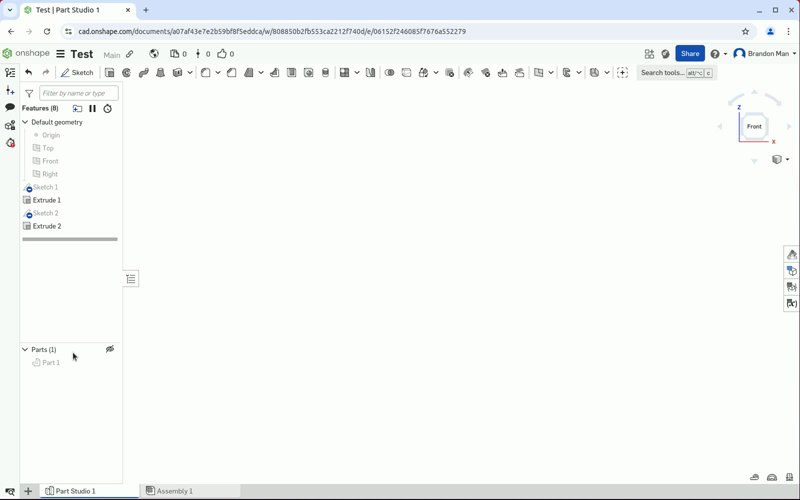
key(shift+y)
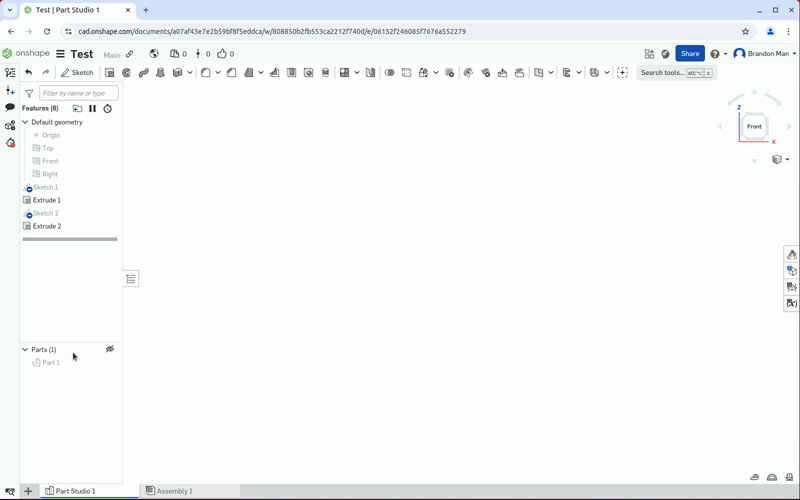
key(shift+s)
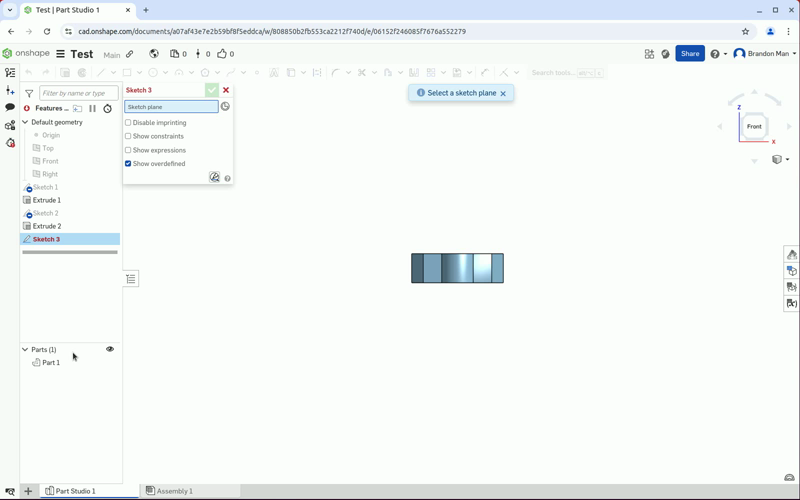
mouse_move(73, 163)
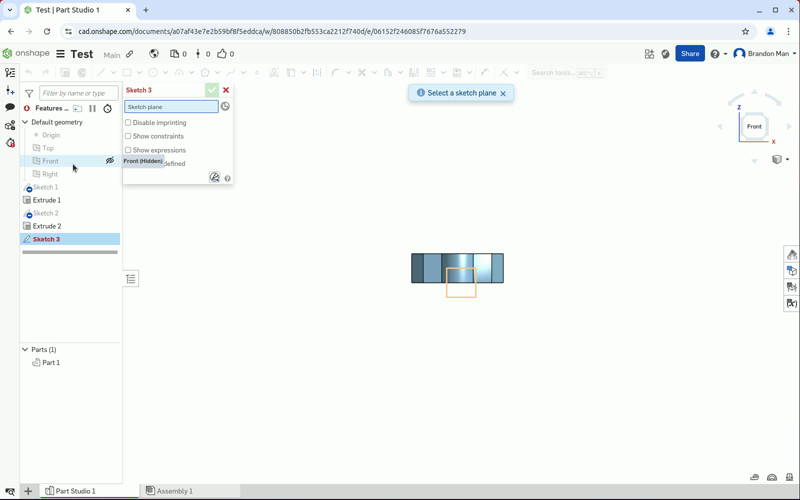
click(73, 163)
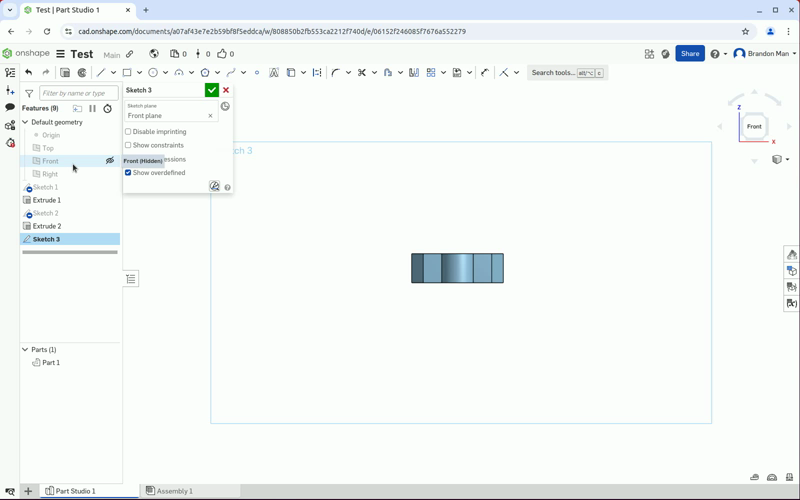
mouse_move(73, 352)
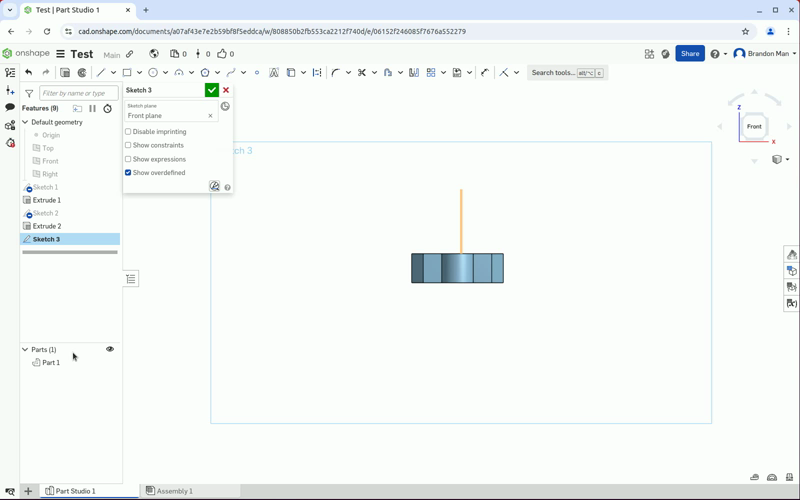
key(y)
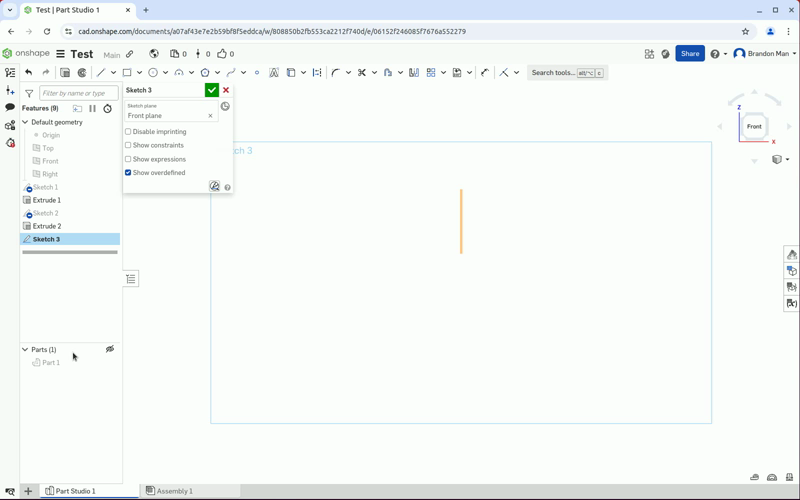
key(l)
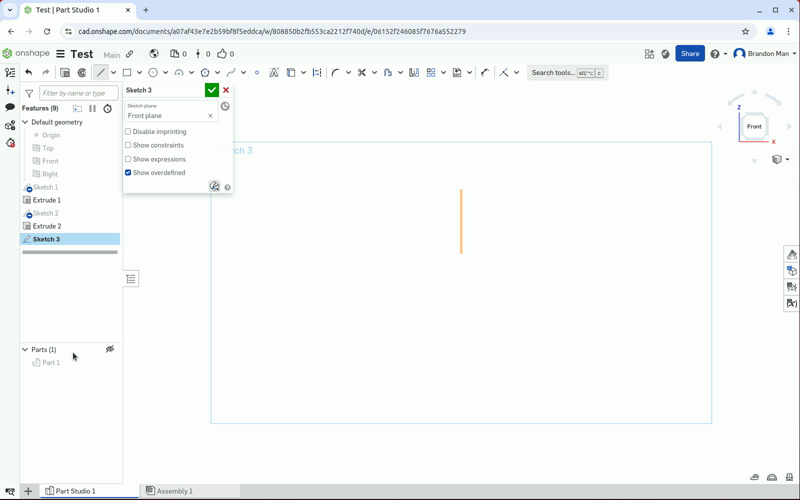
key_down(shift)
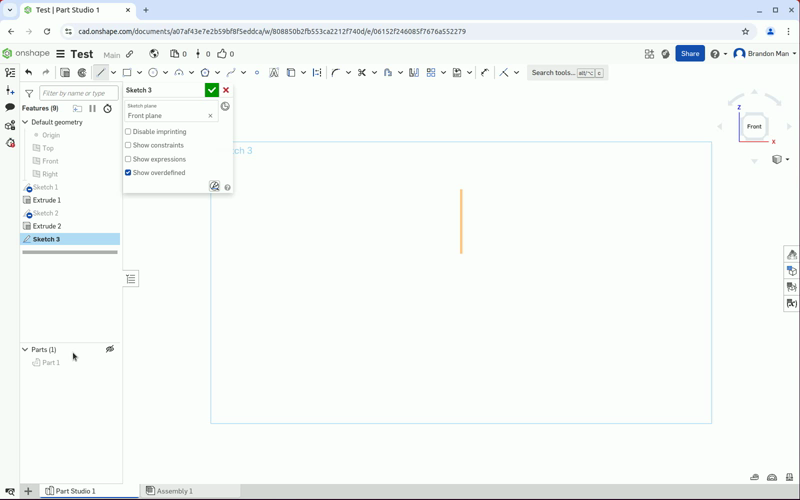
mouse_move(472, 223)
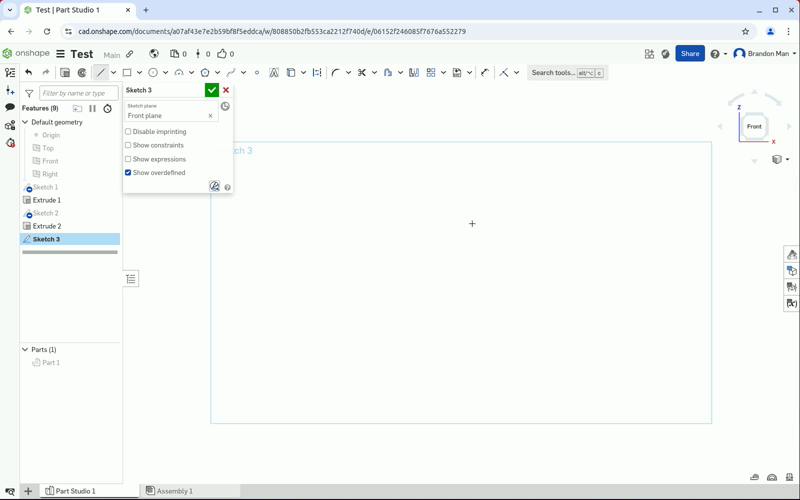
click(472, 223)
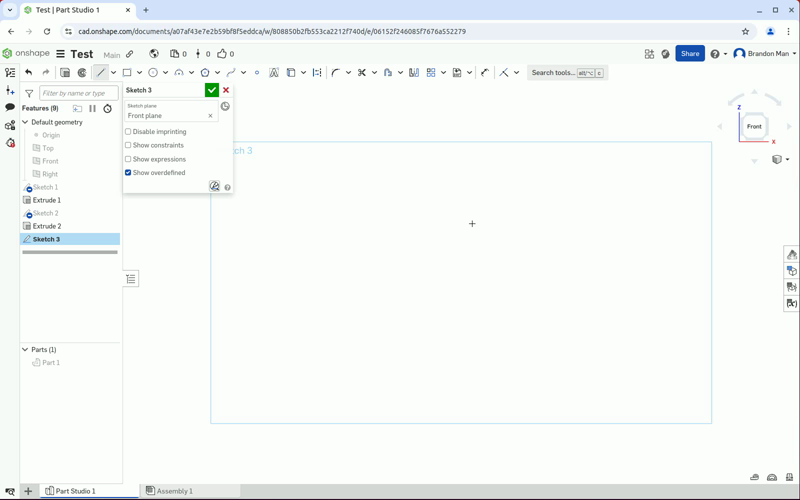
key_up(shift)
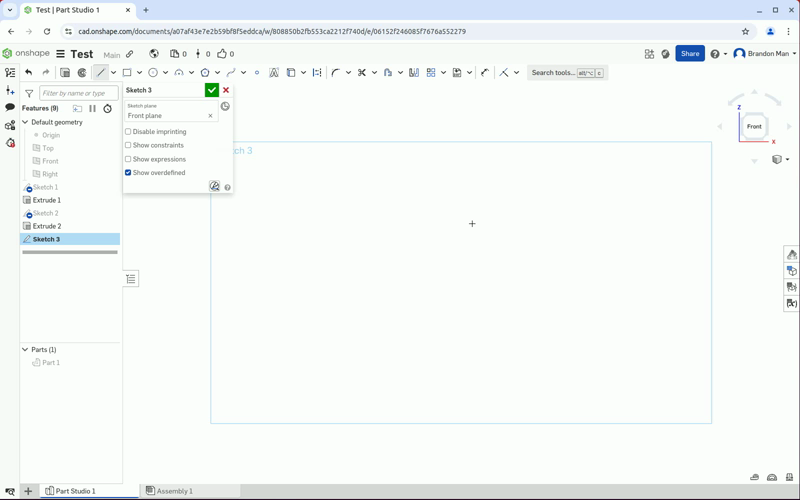
key_down(shift)
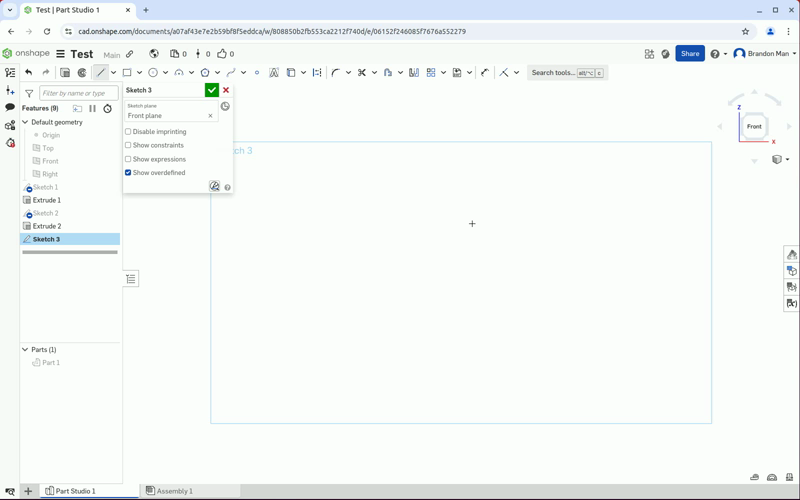
mouse_move(502, 223)
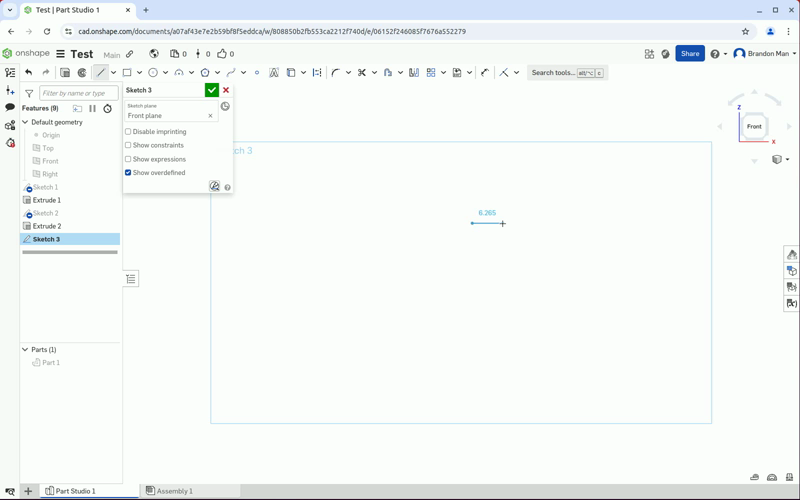
mouse_move(503, 241)
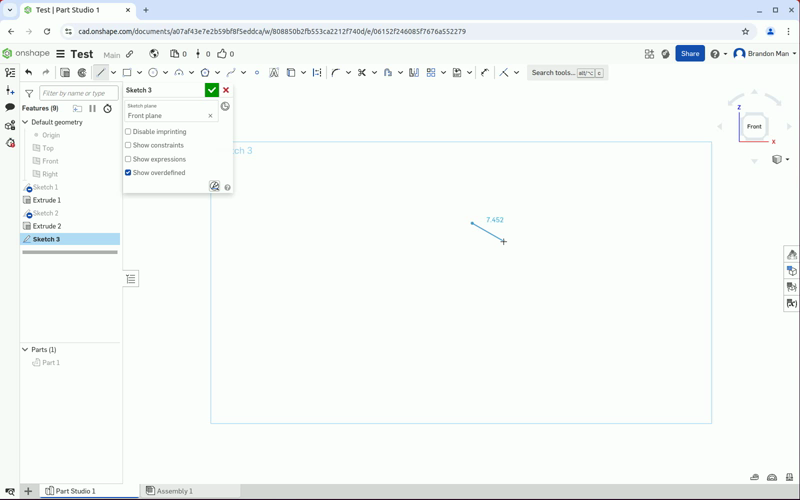
click(503, 241)
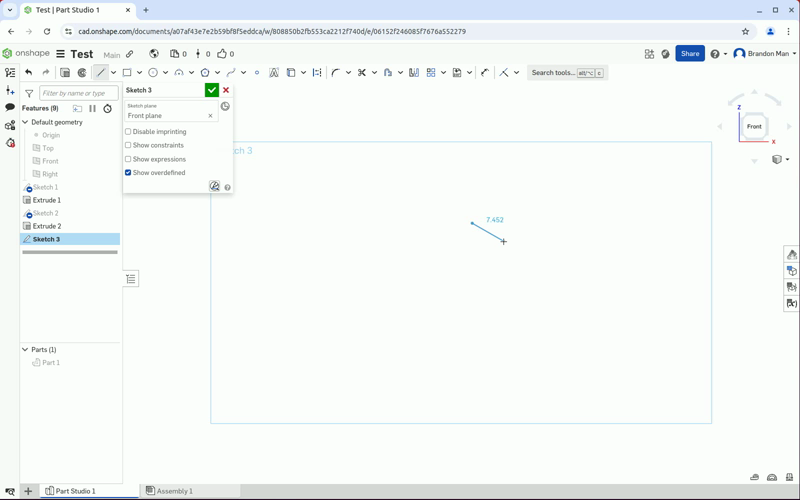
key_up(shift)
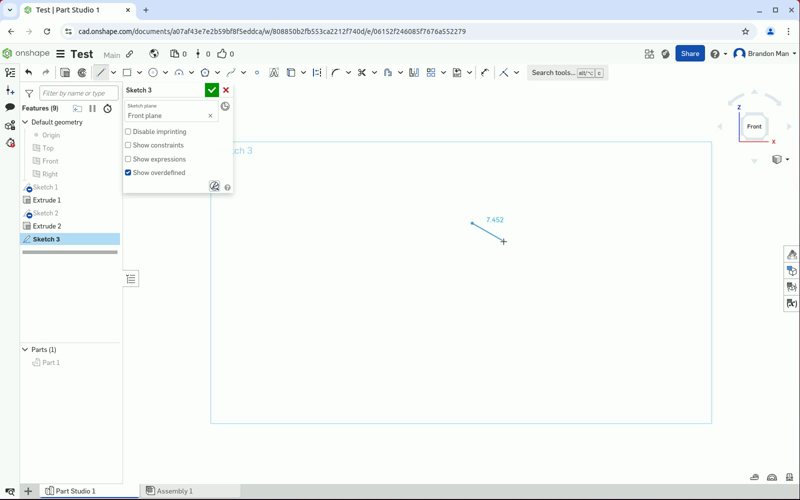
key_down(shift)
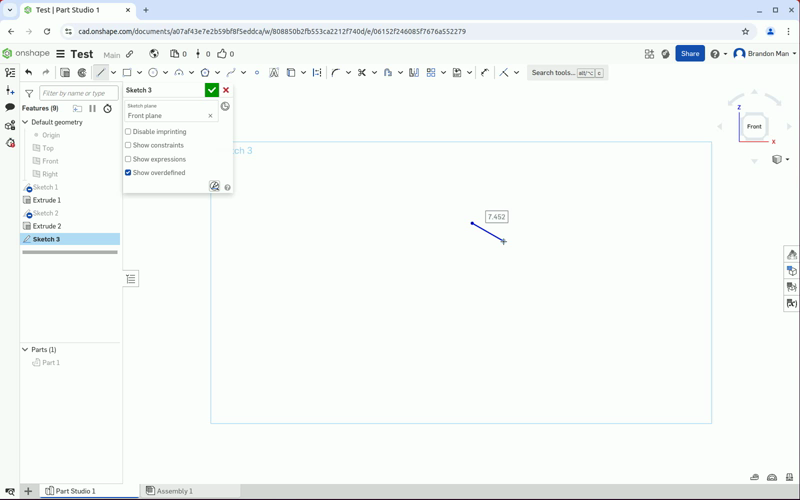
mouse_move(533, 241)
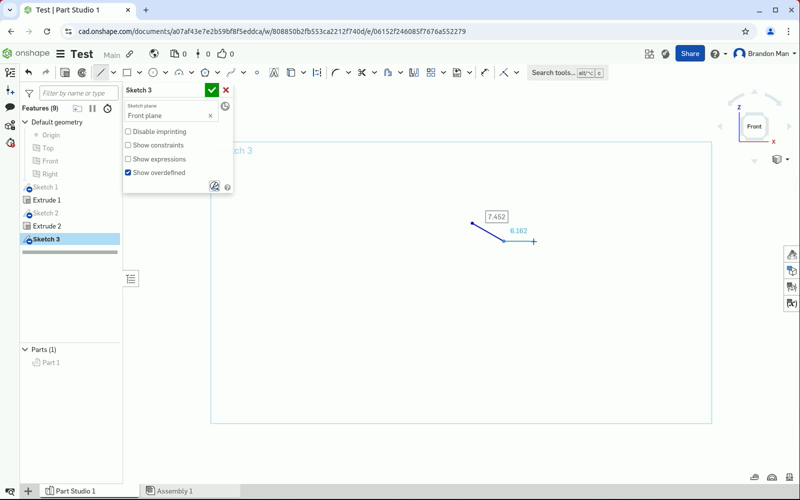
mouse_move(503, 223)
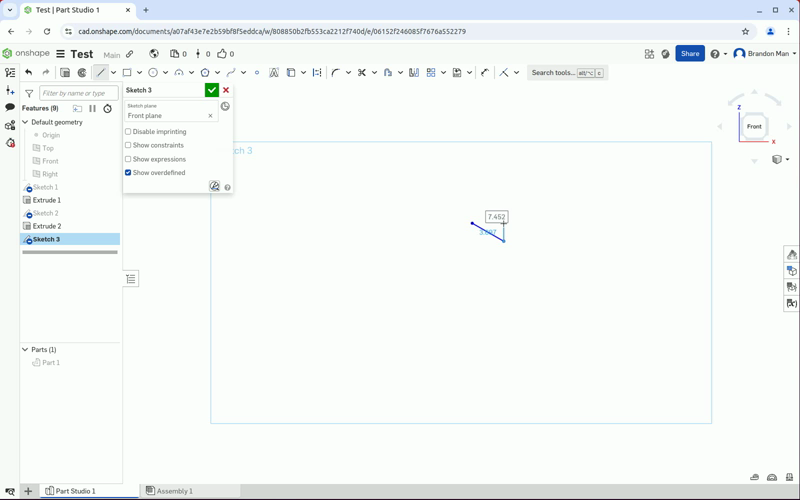
click(503, 223)
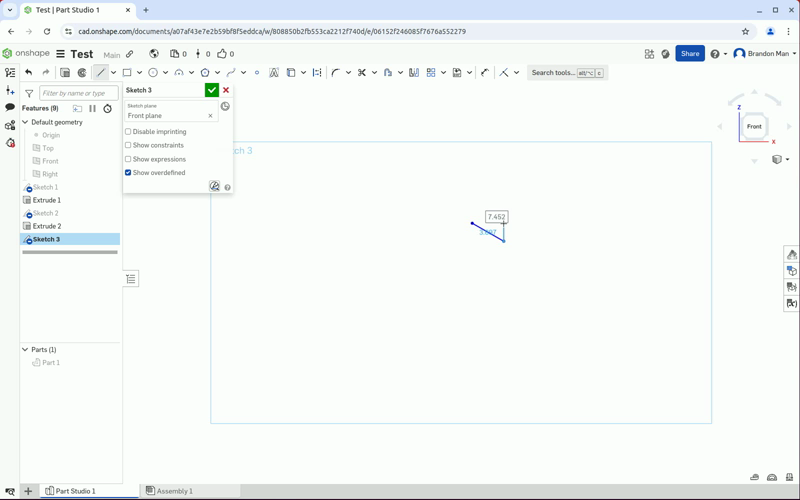
key_up(shift)
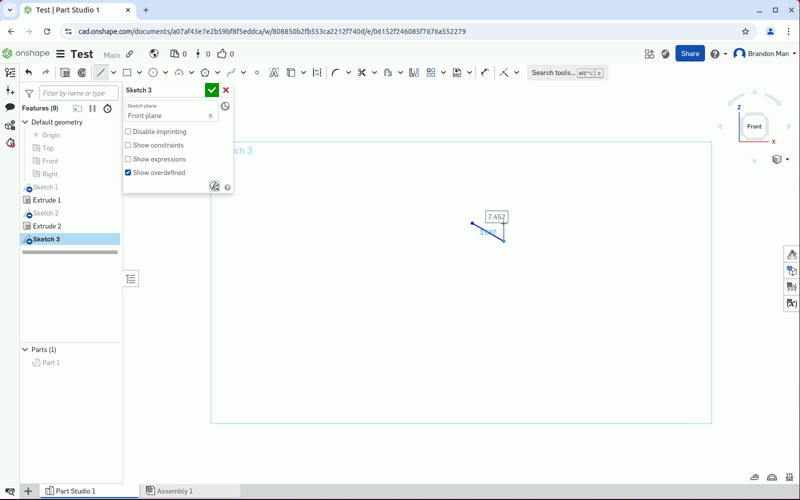
mouse_move(533, 223)
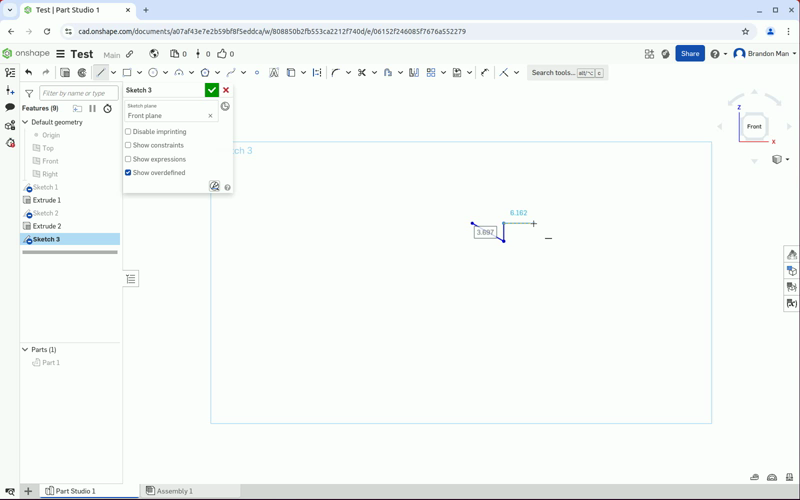
key_down(shift)
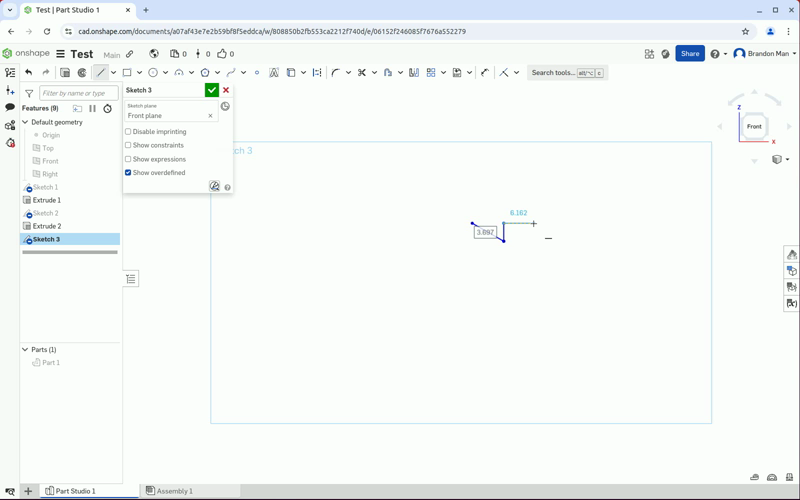
mouse_move(472, 223)
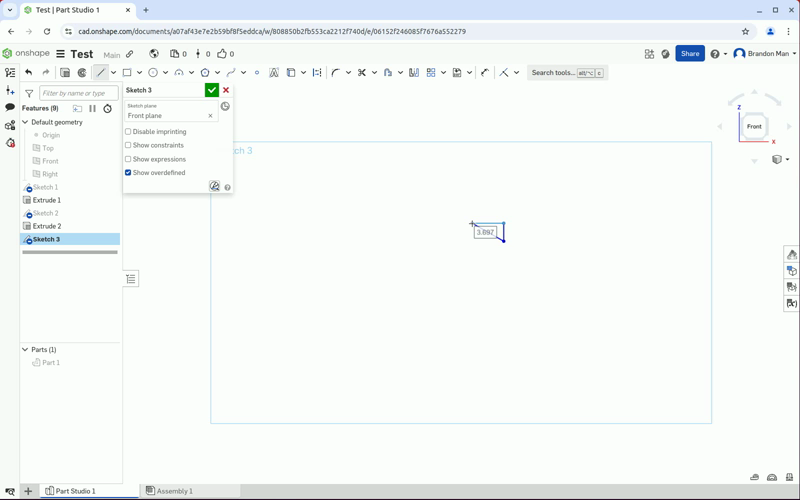
key_up(shift)
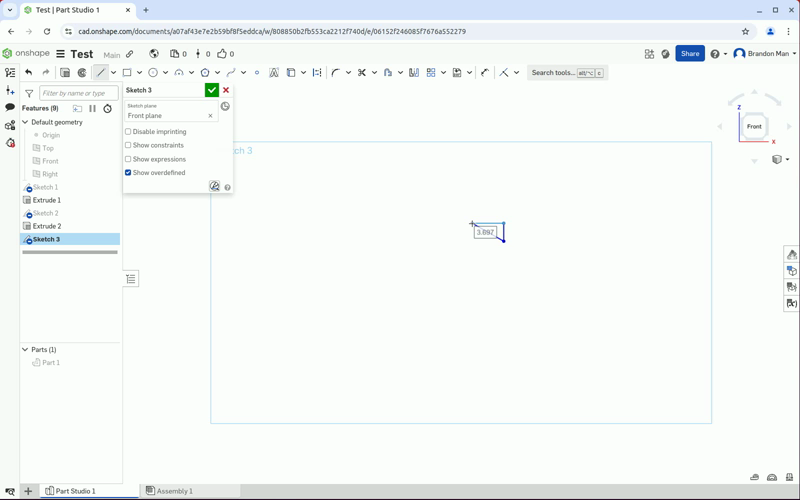
click(472, 223)
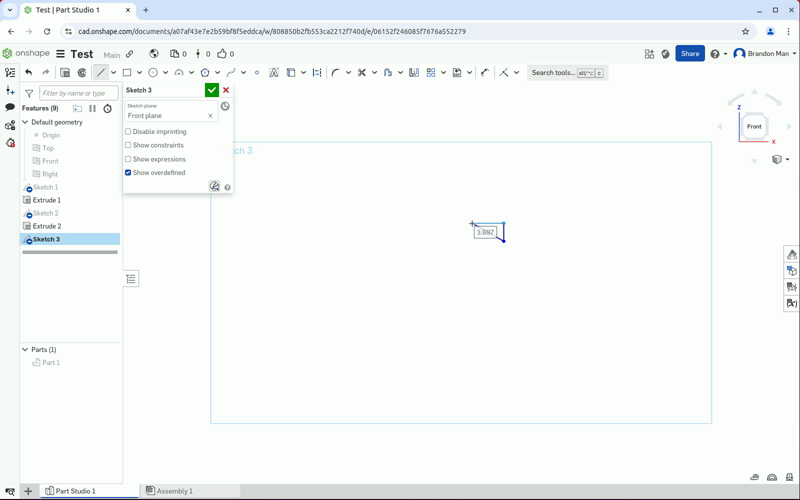
key(esc)
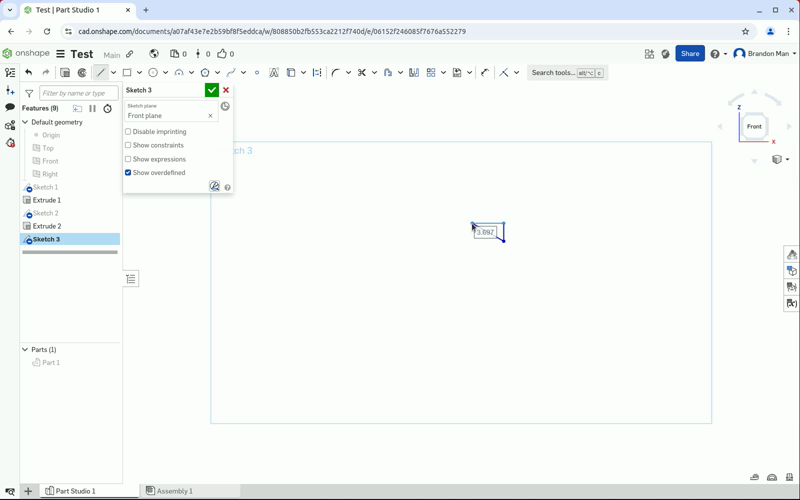
mouse_move(502, 225)
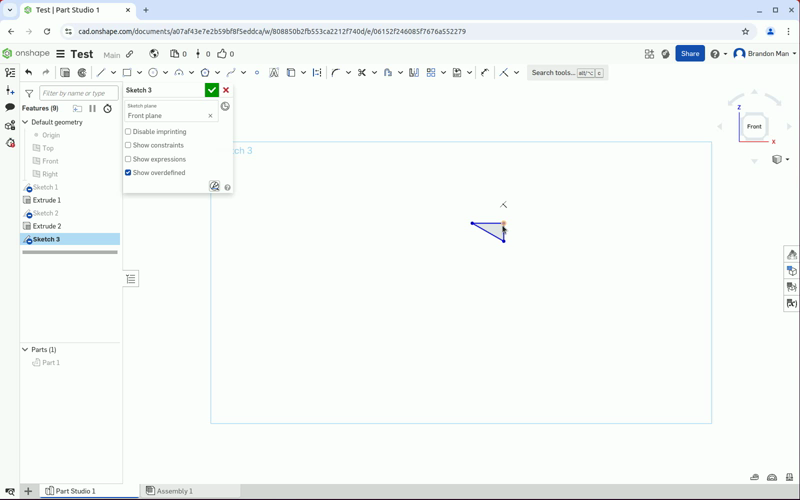
scroll(6)
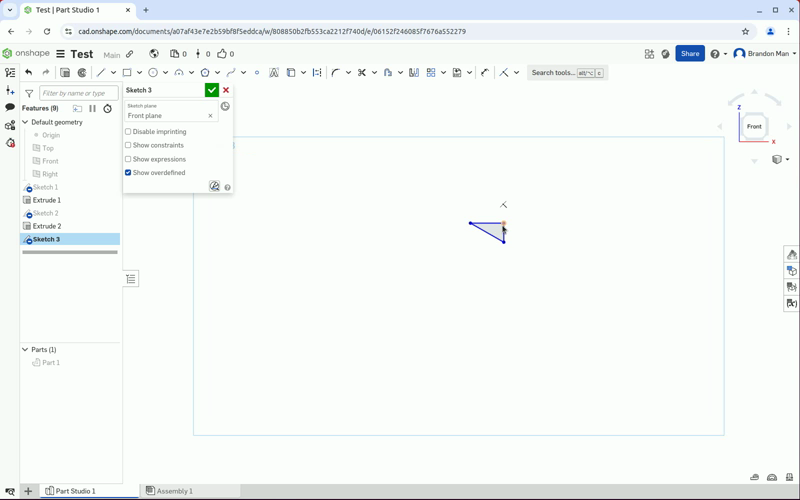
scroll(6)
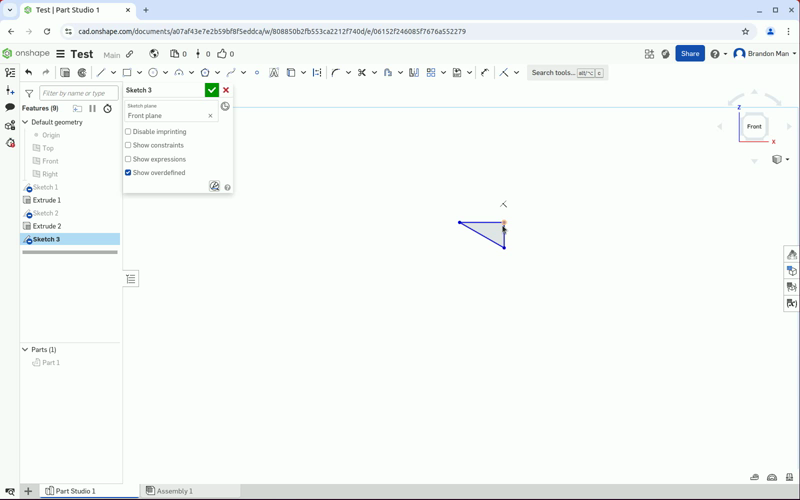
scroll(6)
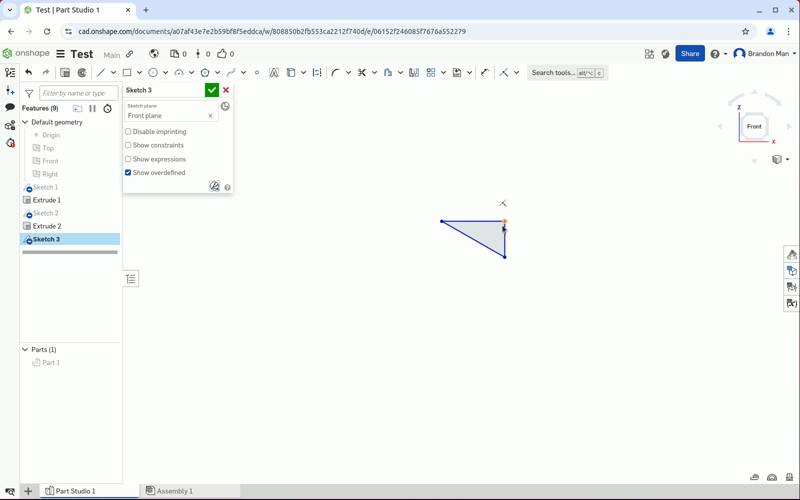
scroll(6)
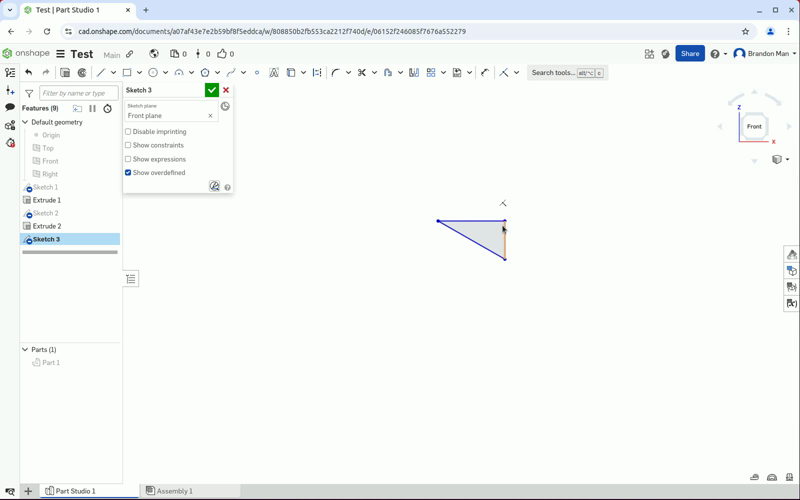
scroll(6)
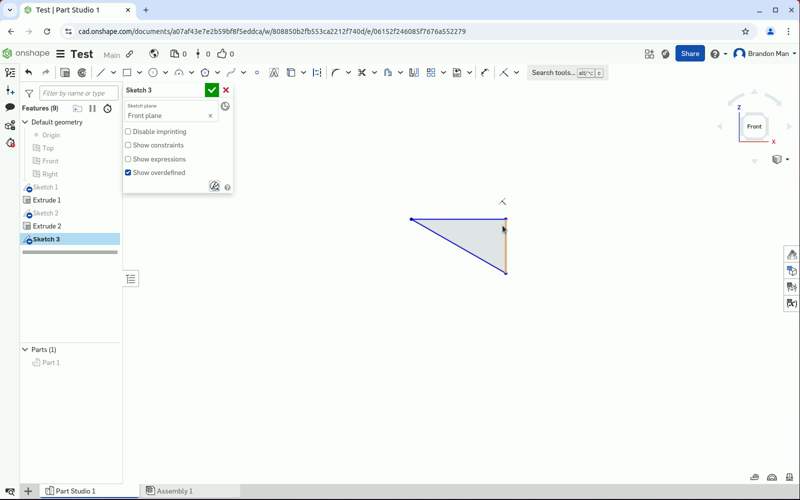
scroll(6)
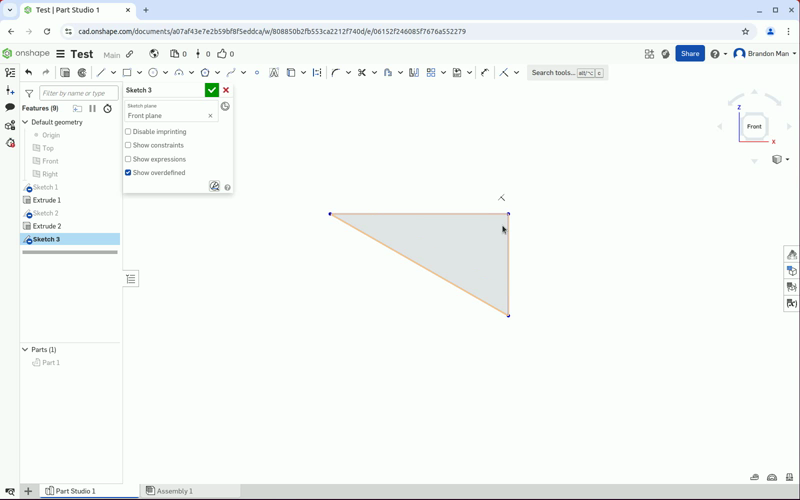
scroll(6)
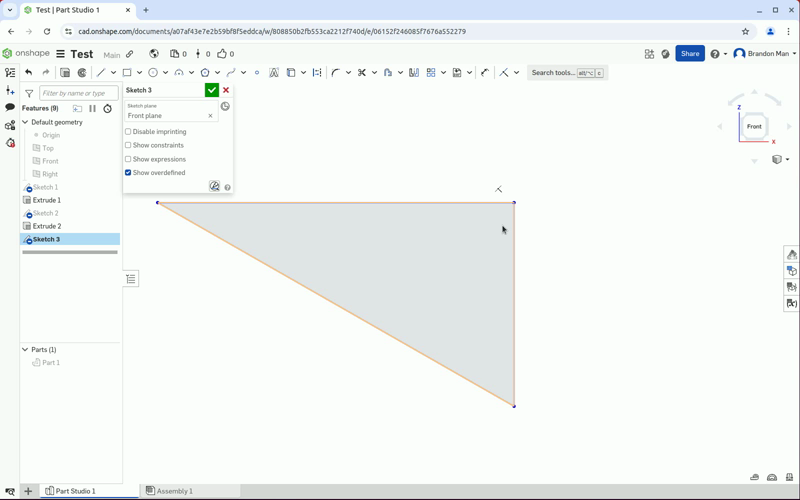
click(502, 225)
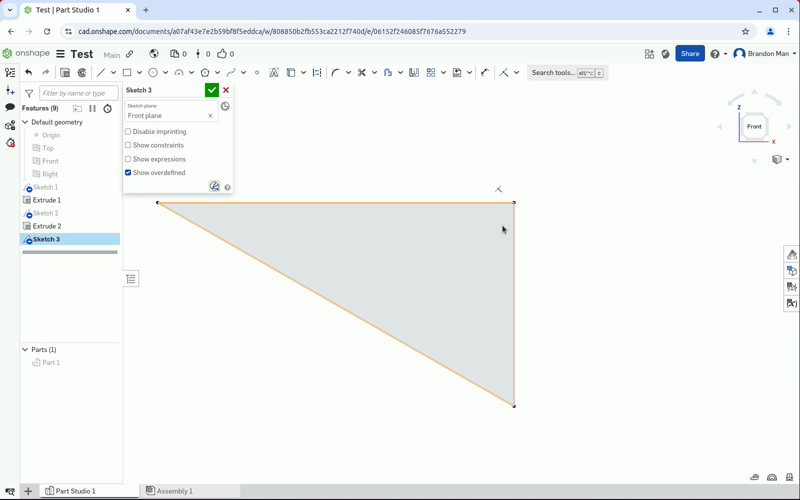
scroll(-6)
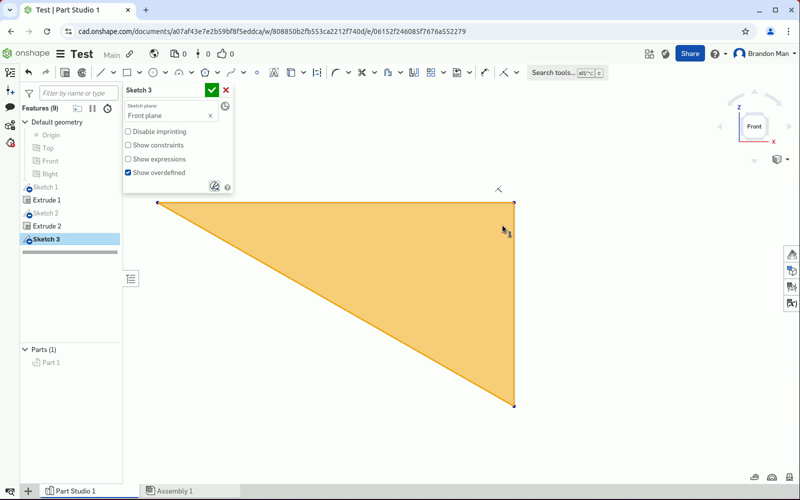
scroll(-6)
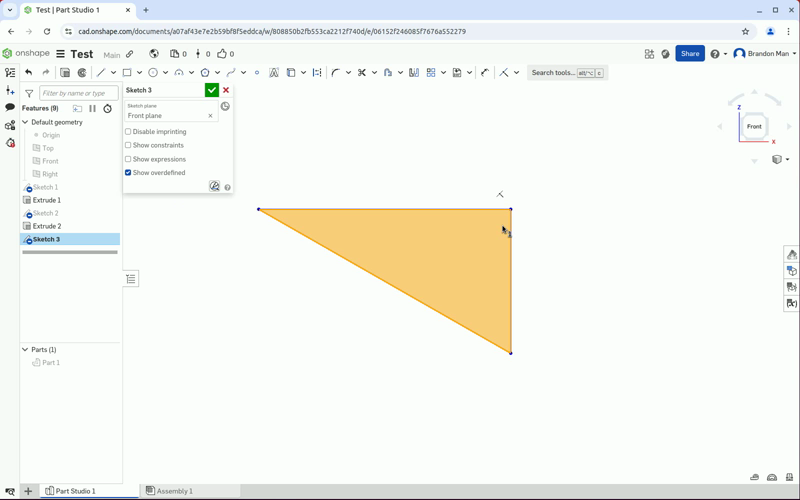
scroll(-6)
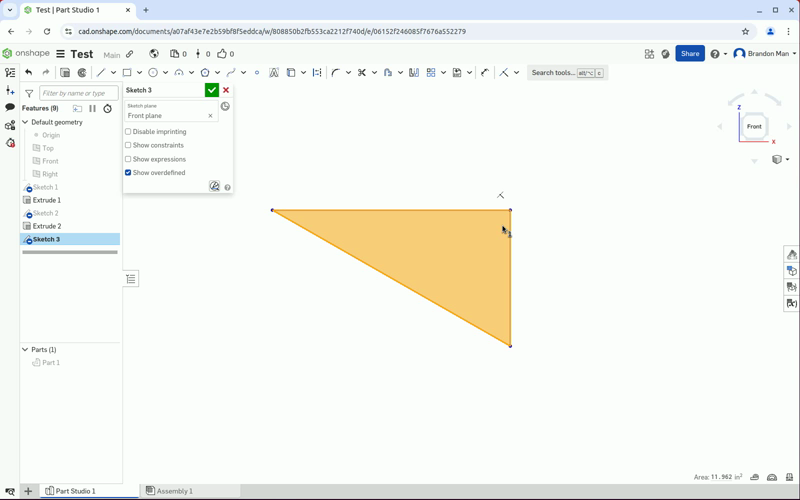
scroll(-6)
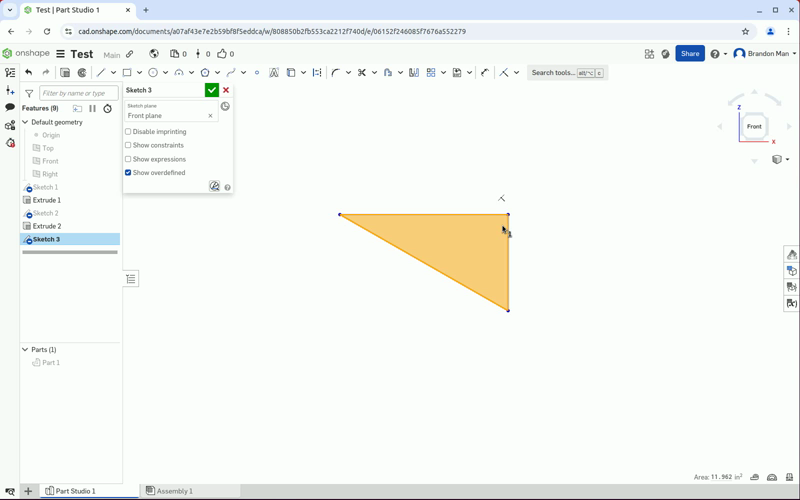
scroll(-6)
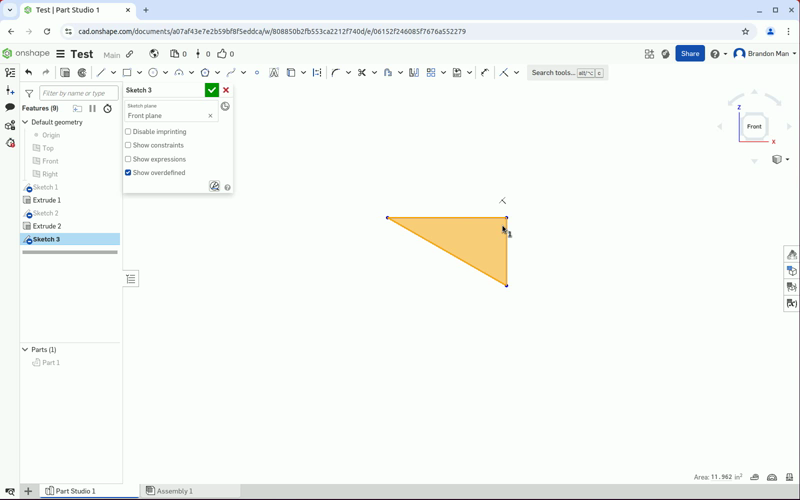
scroll(-6)
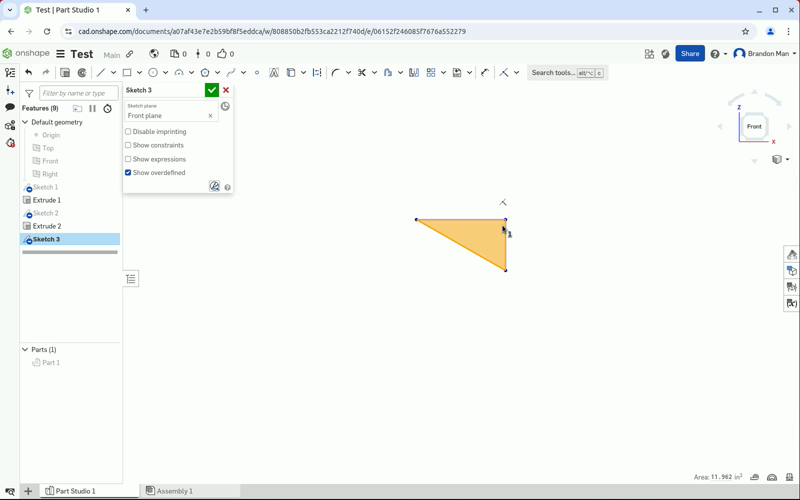
scroll(-6)
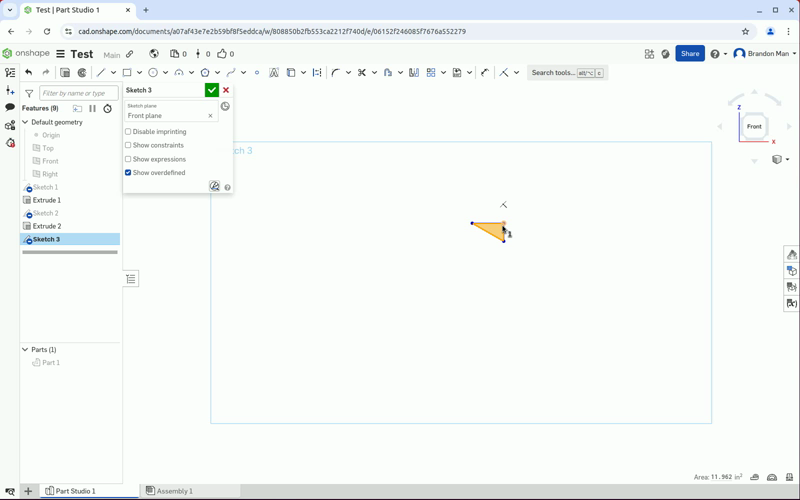
mouse_move(73, 352)
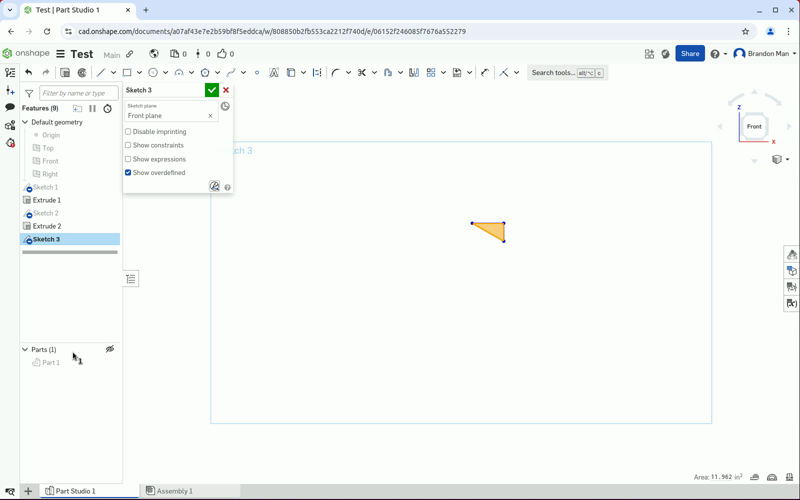
key(shift+y)
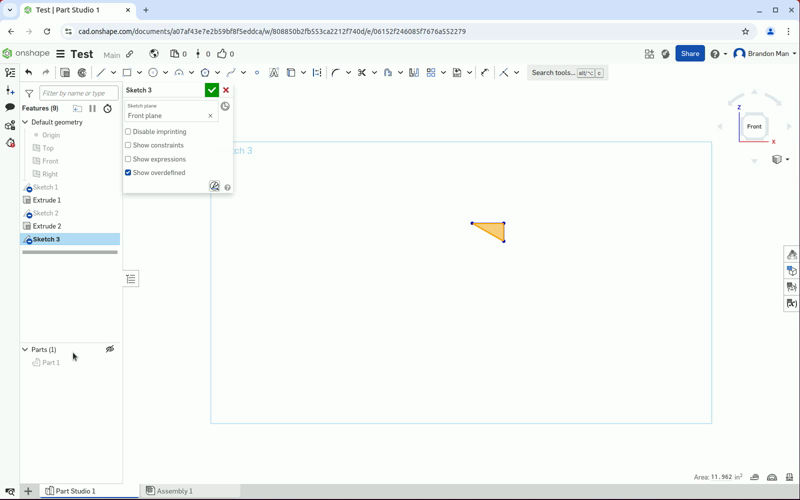
key(shift+e)
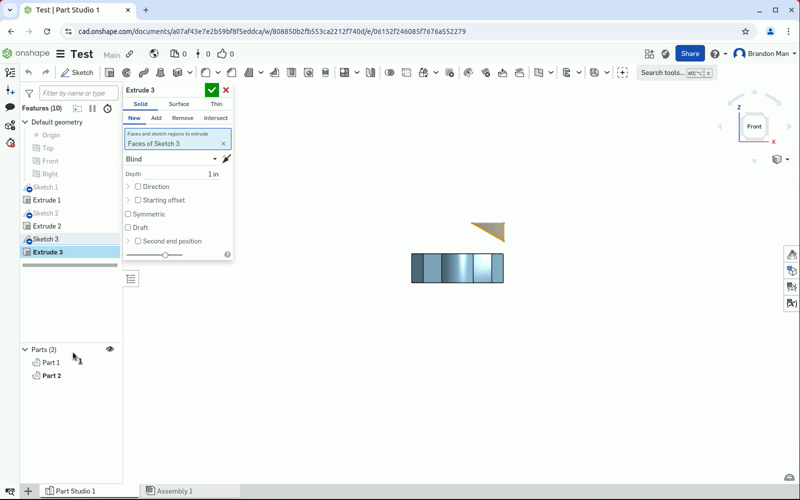
mouse_move(143, 106)
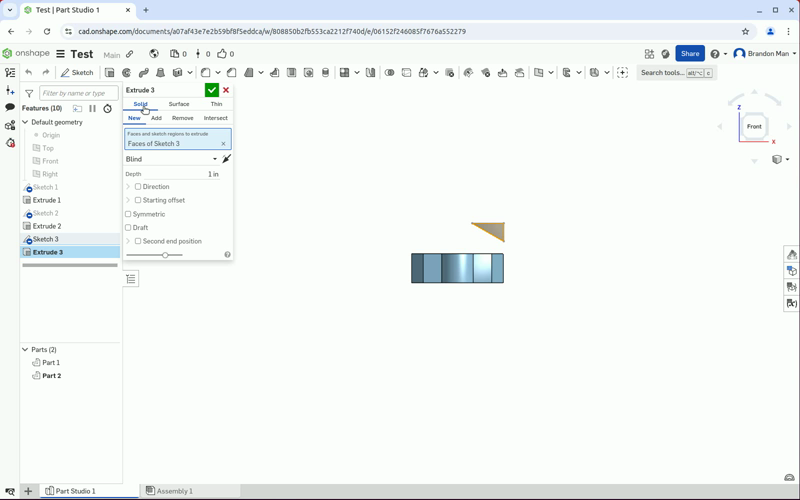
click(143, 106)
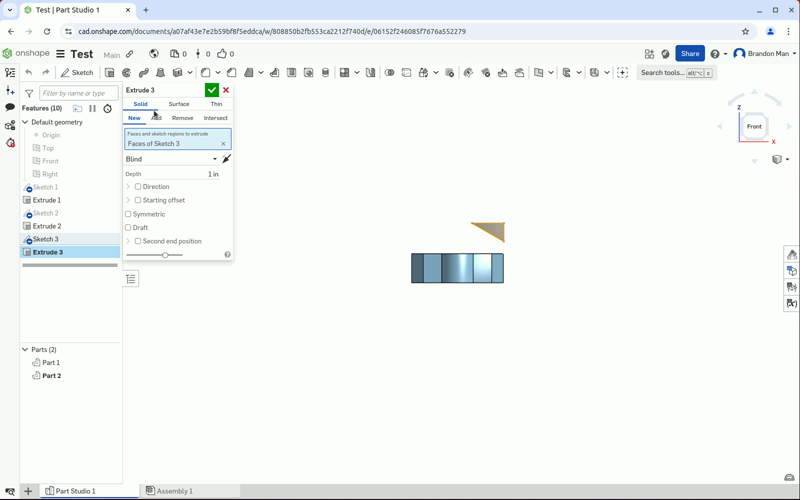
mouse_move(186, 120)
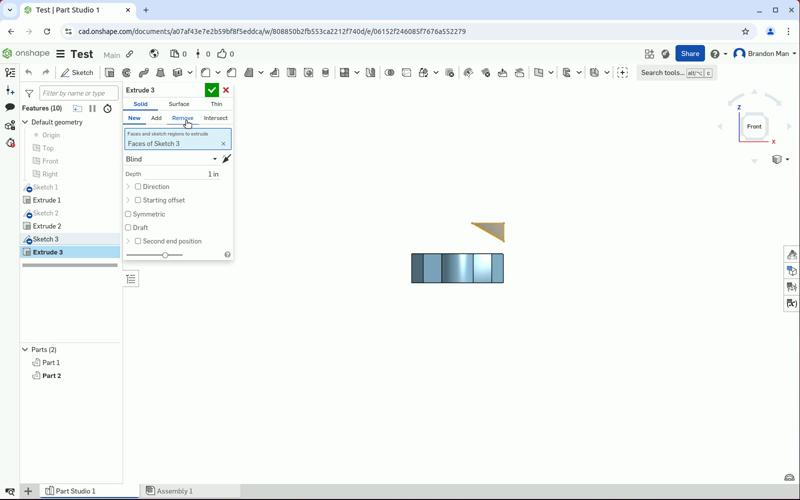
click(186, 120)
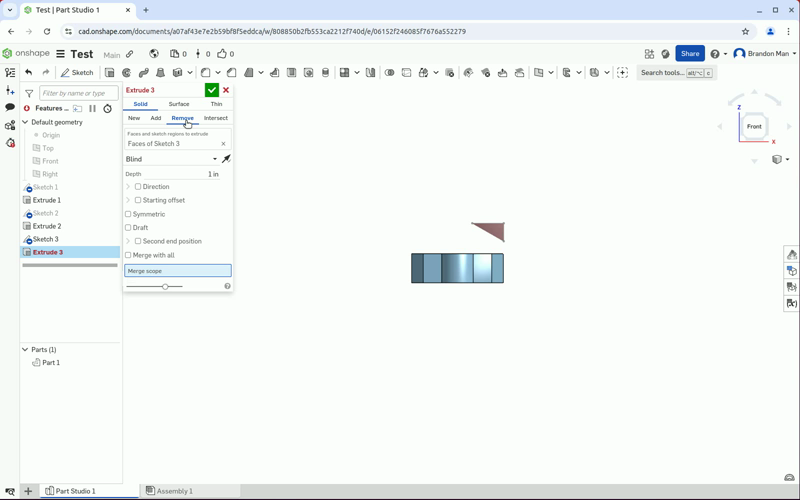
key(tab, 4)
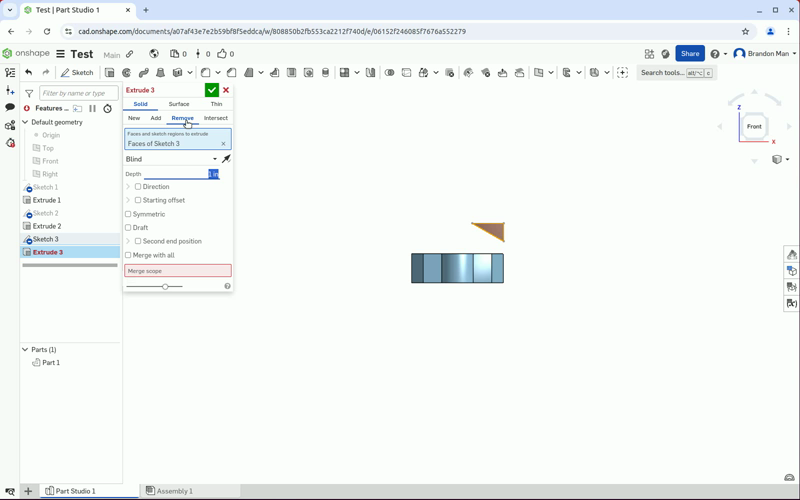
text(30.811)
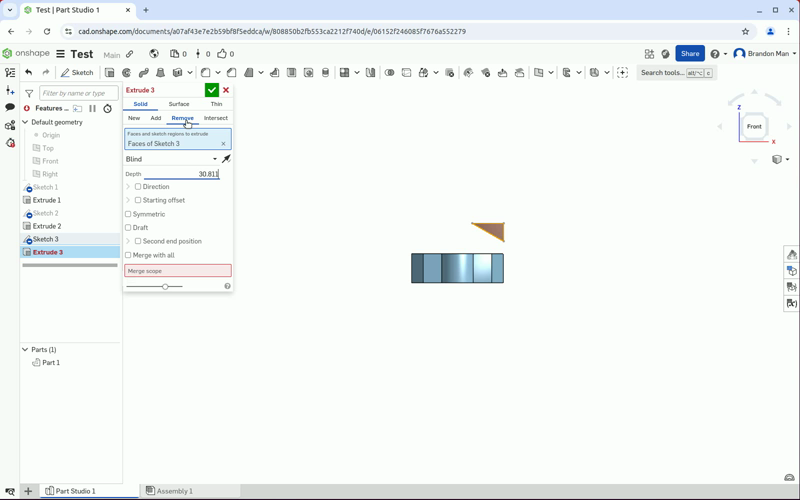
key(tab, 6)
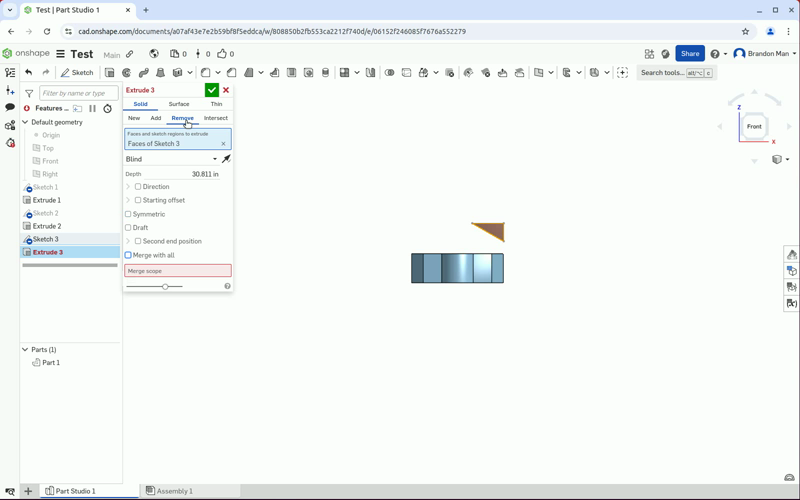
key(space)
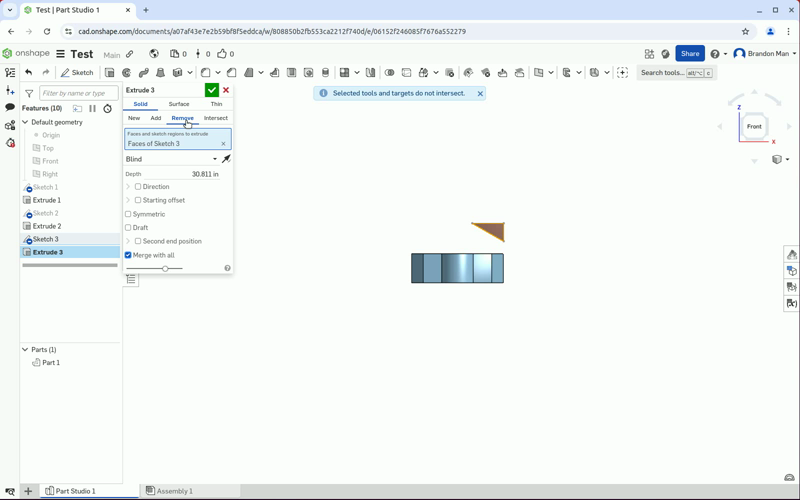
key(enter)
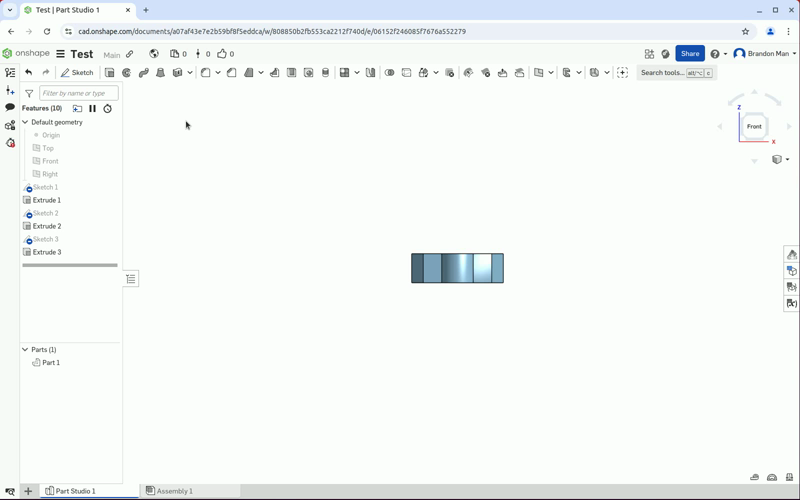
key(shift+h)
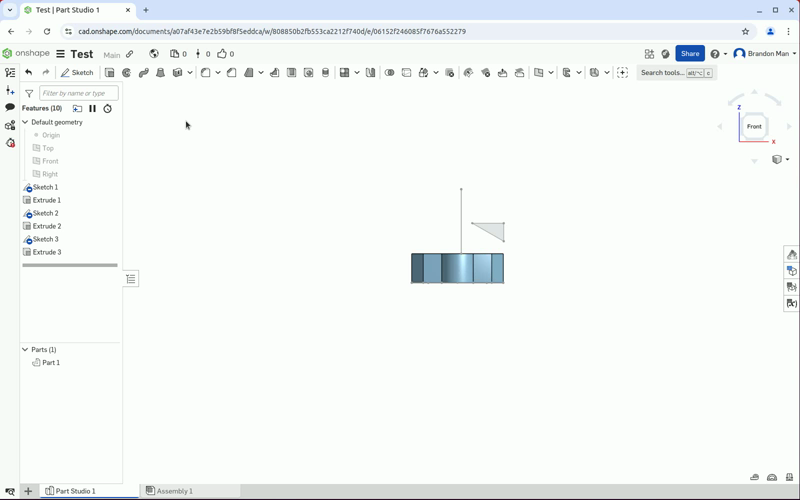
key(shift+h)
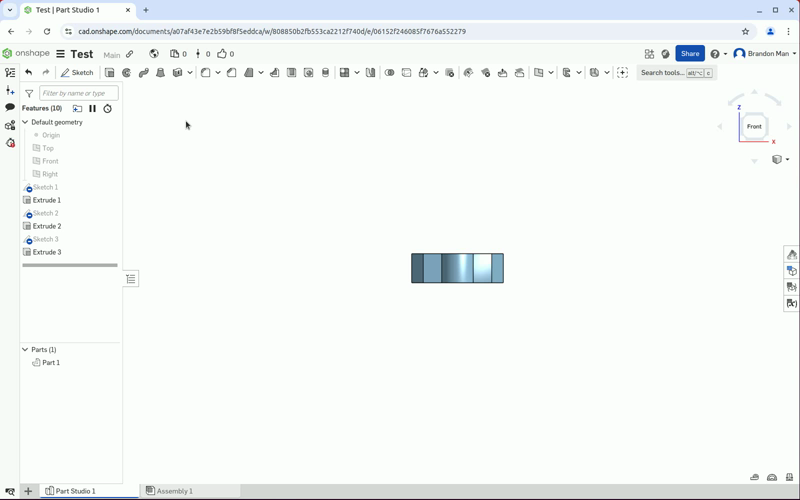
mouse_move(73, 189)
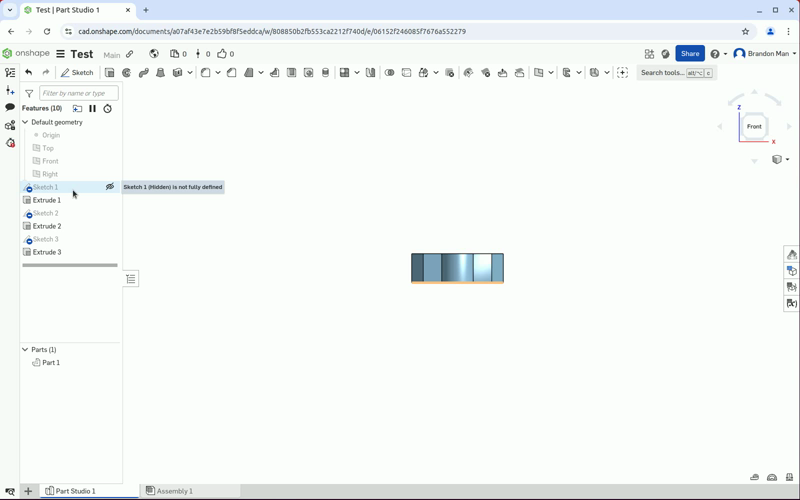
click(73, 189)
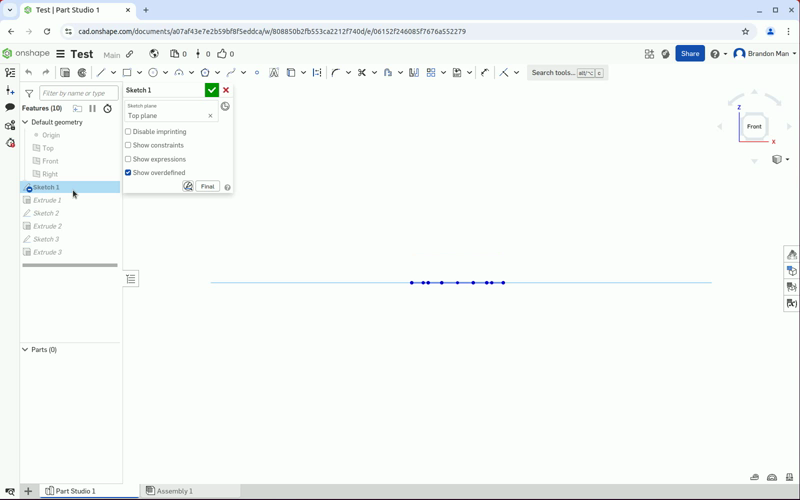
mouse_move(229, 92)
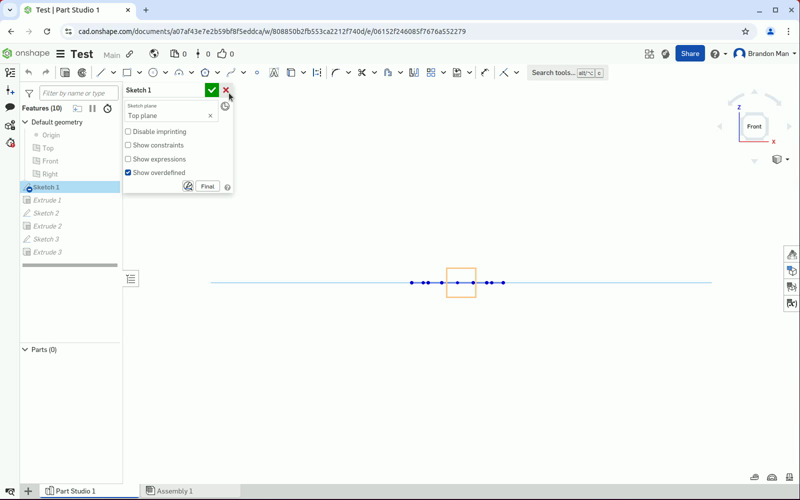
click(229, 92)
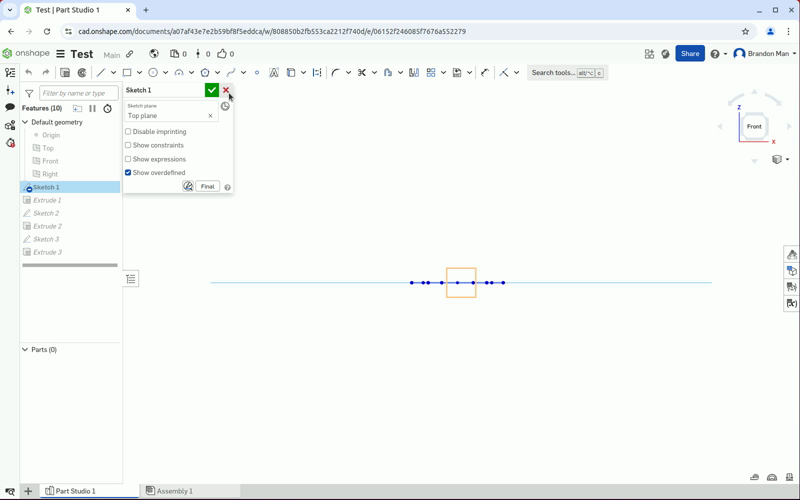
key(shift+s)
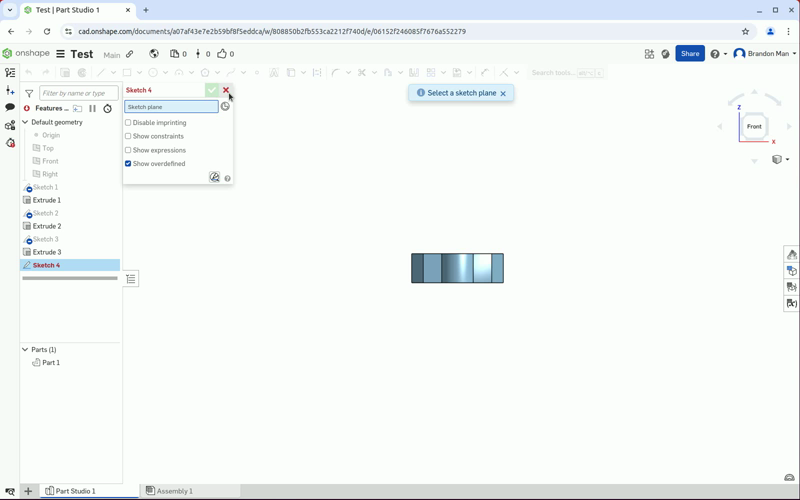
mouse_move(73, 163)
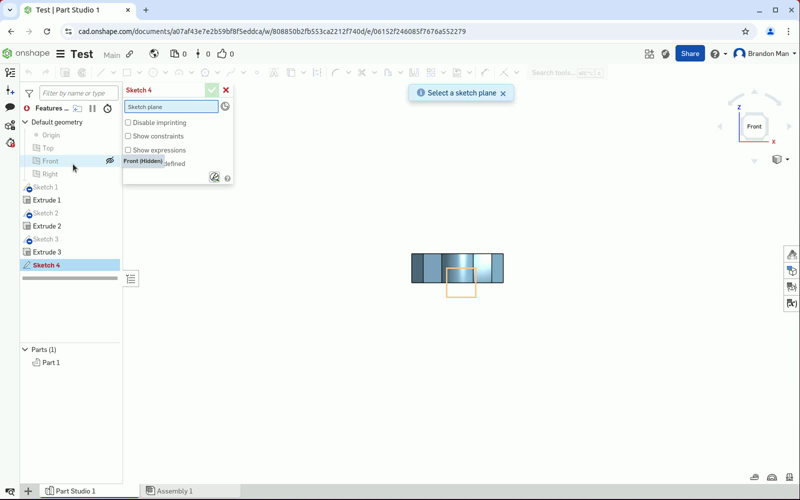
click(73, 163)
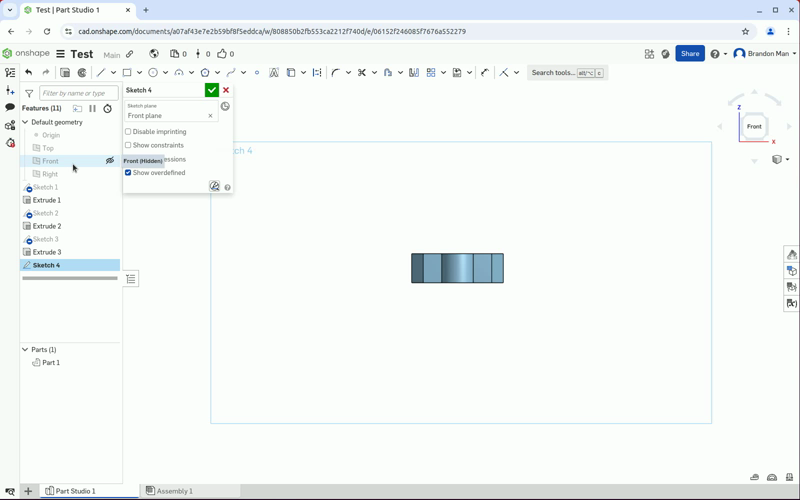
mouse_move(73, 352)
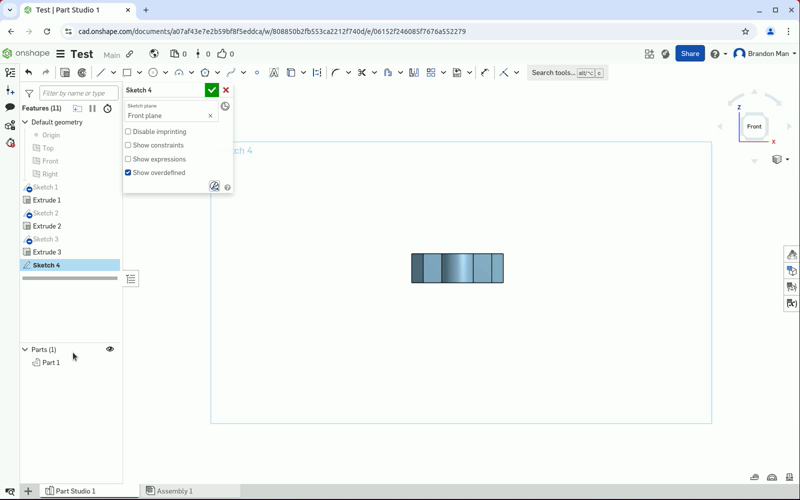
key(y)
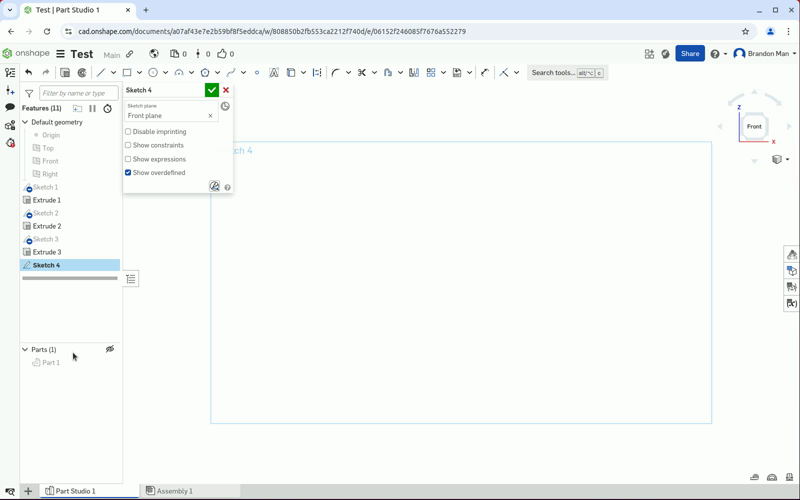
key(l)
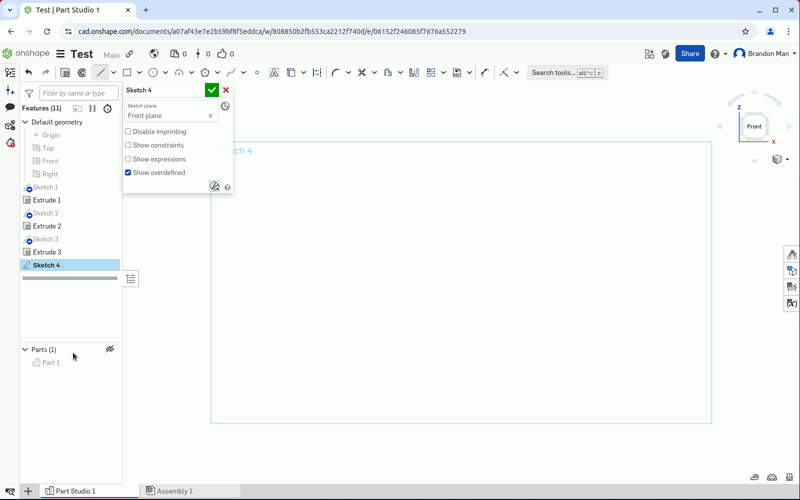
key_down(shift)
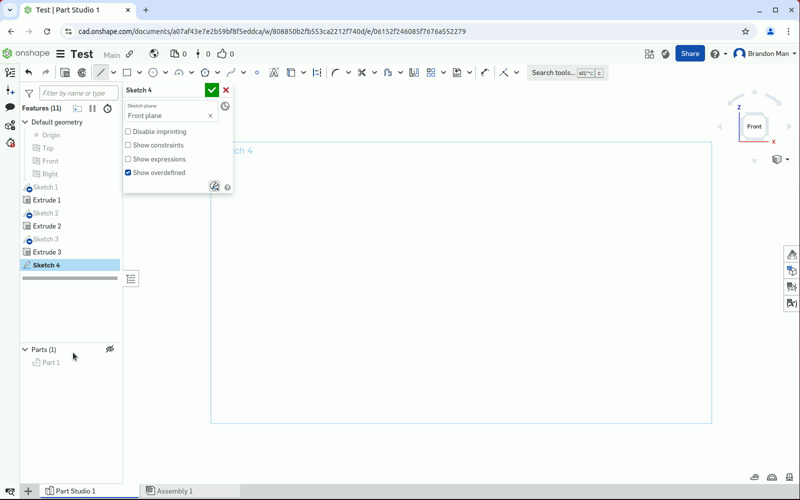
mouse_move(411, 240)
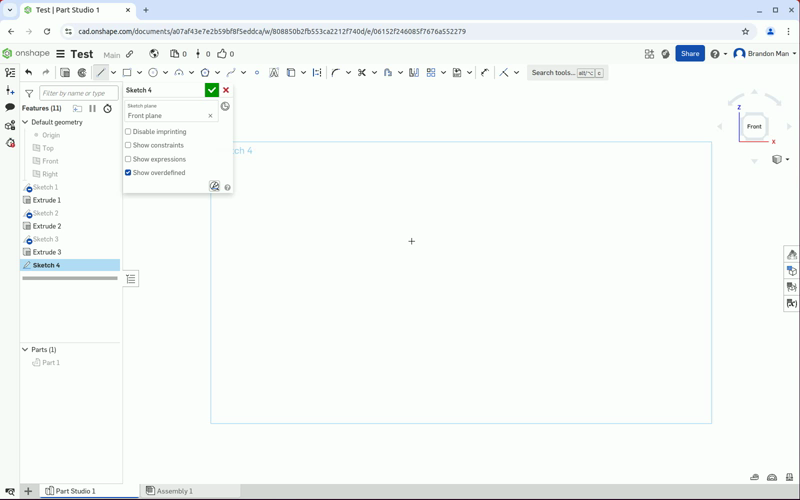
click(411, 240)
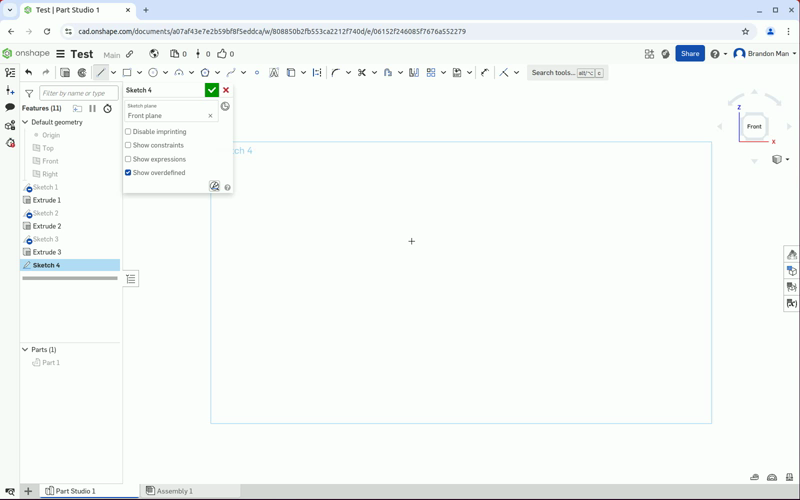
key_up(shift)
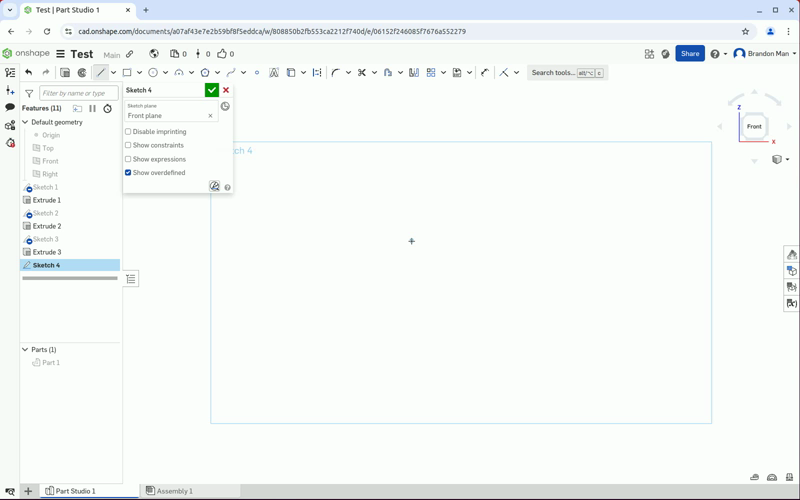
key_down(shift)
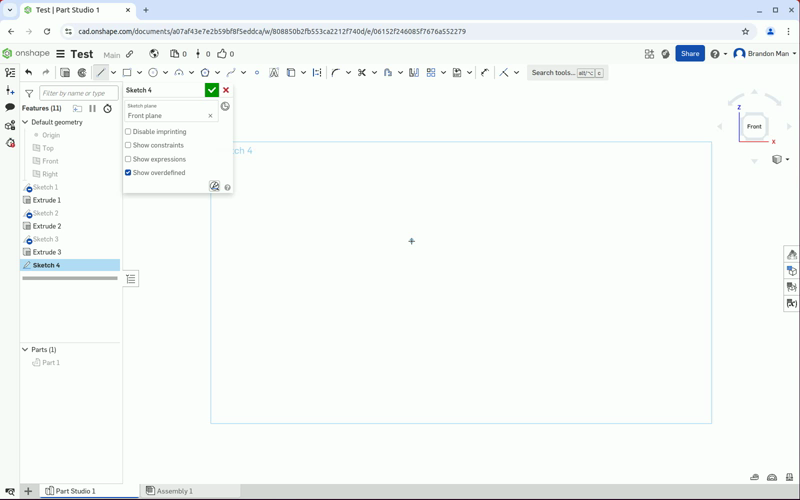
mouse_move(441, 240)
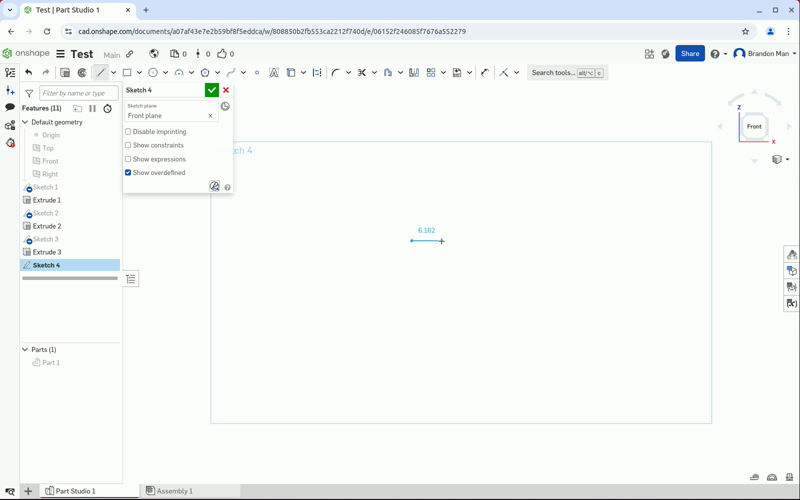
mouse_move(442, 222)
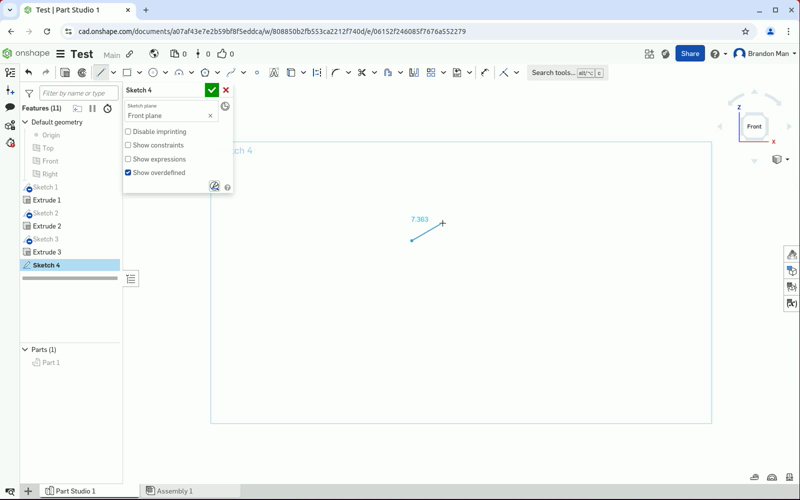
click(442, 222)
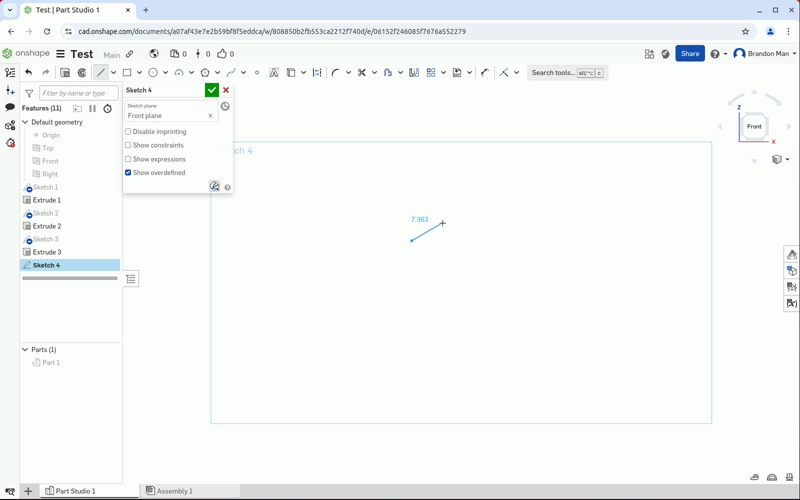
key_up(shift)
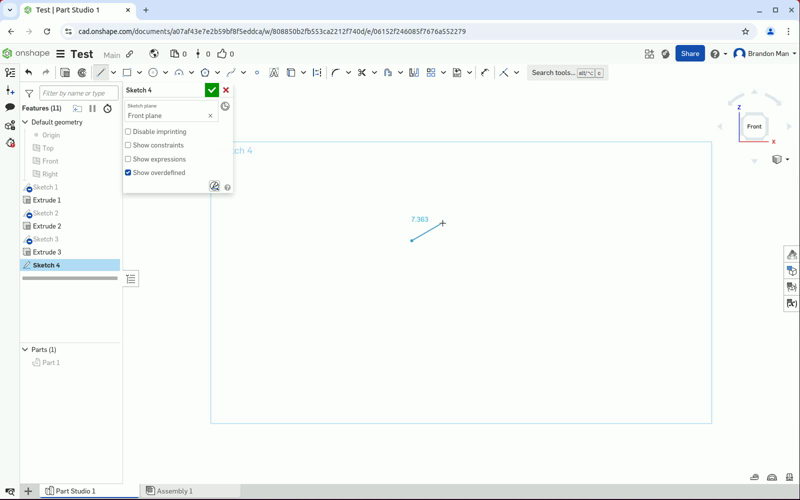
key_down(shift)
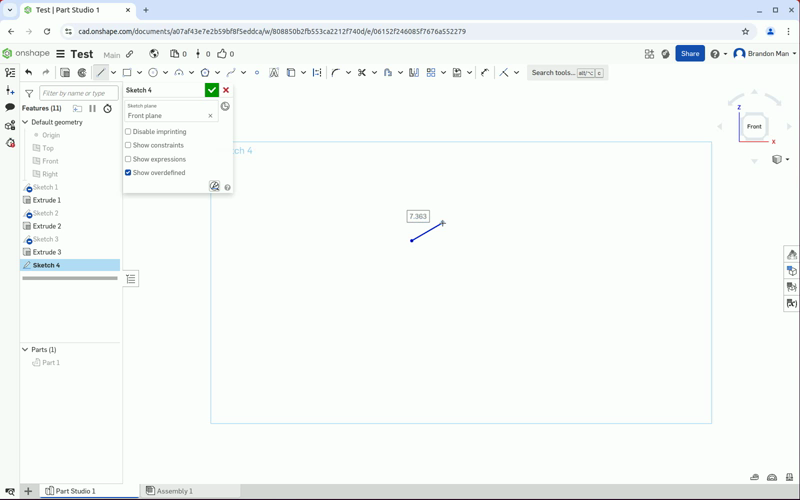
mouse_move(472, 222)
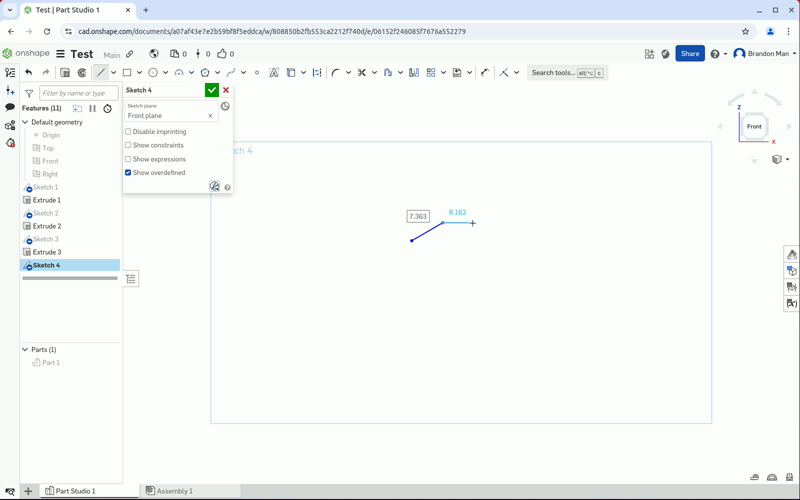
mouse_move(411, 222)
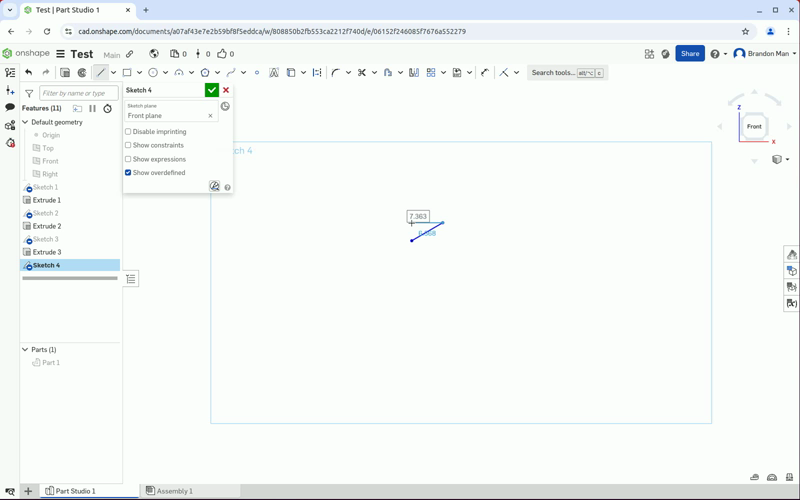
click(411, 222)
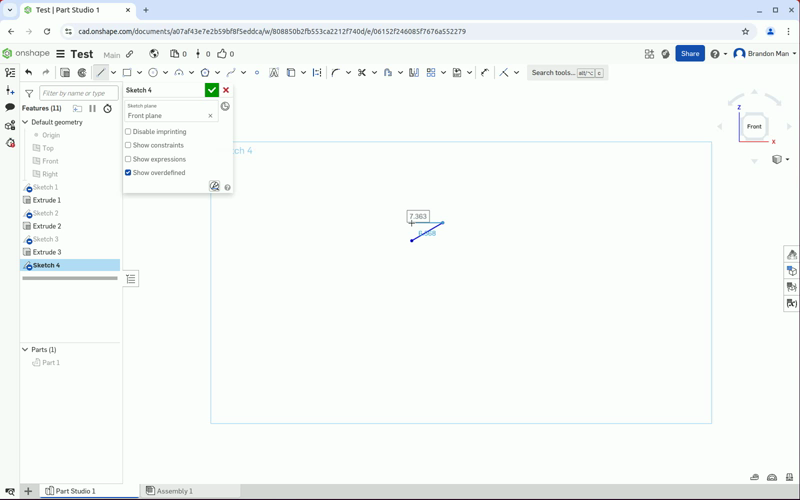
key_up(shift)
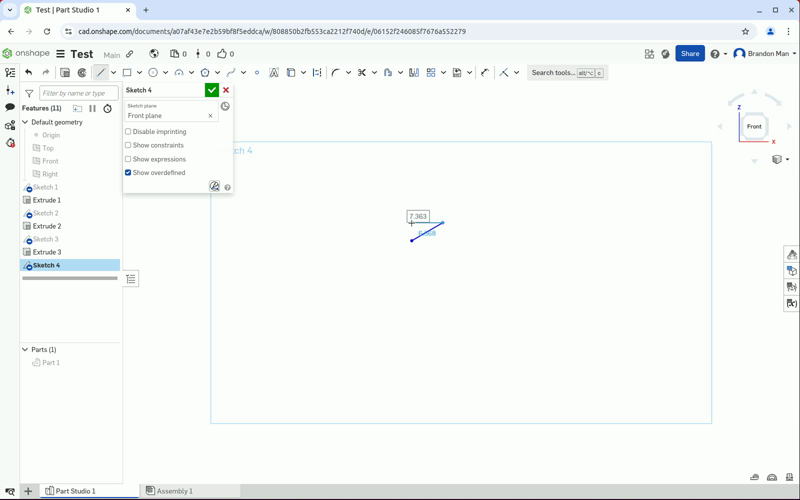
mouse_move(441, 222)
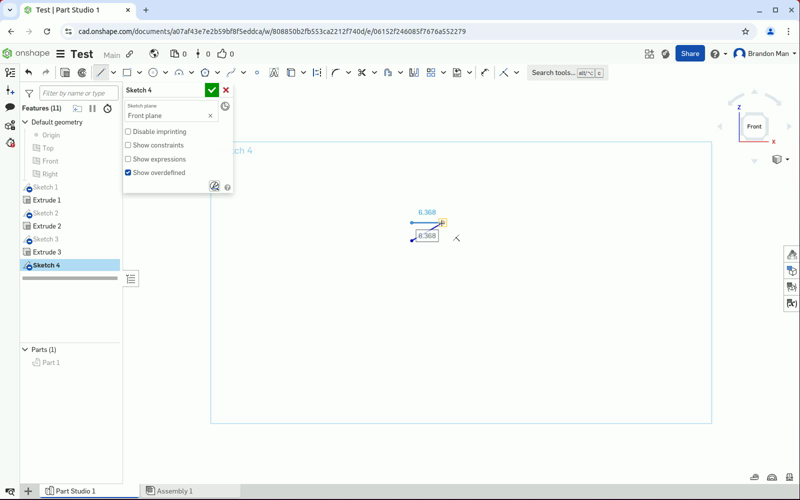
key_down(shift)
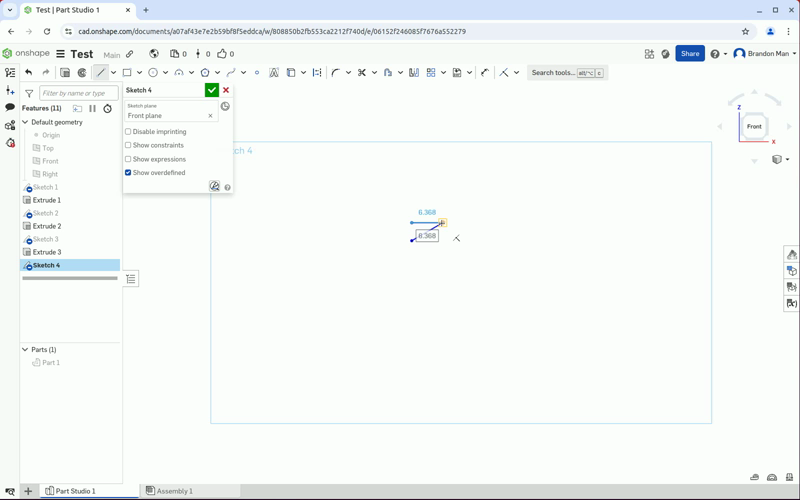
mouse_move(411, 240)
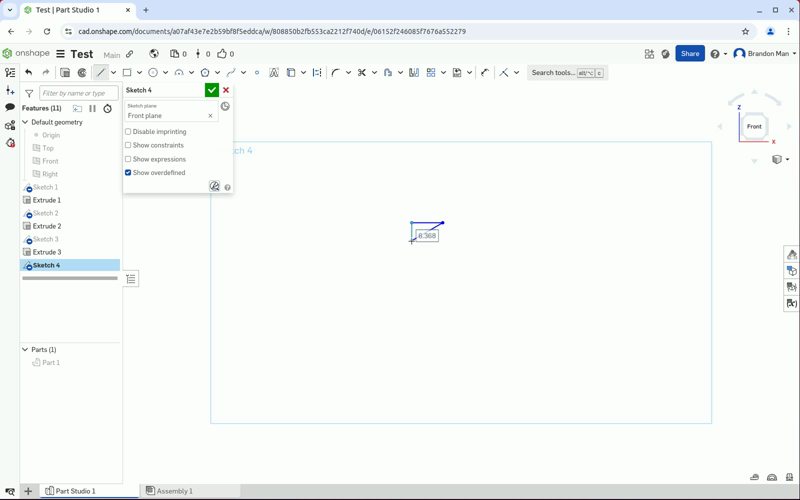
key_up(shift)
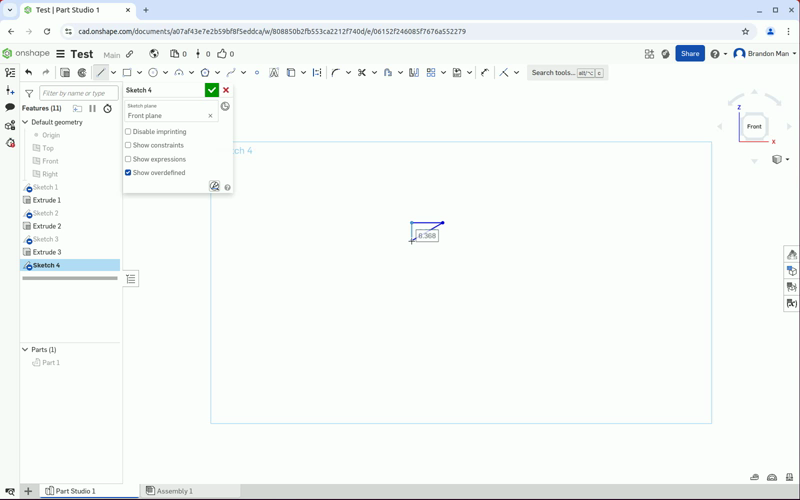
click(411, 240)
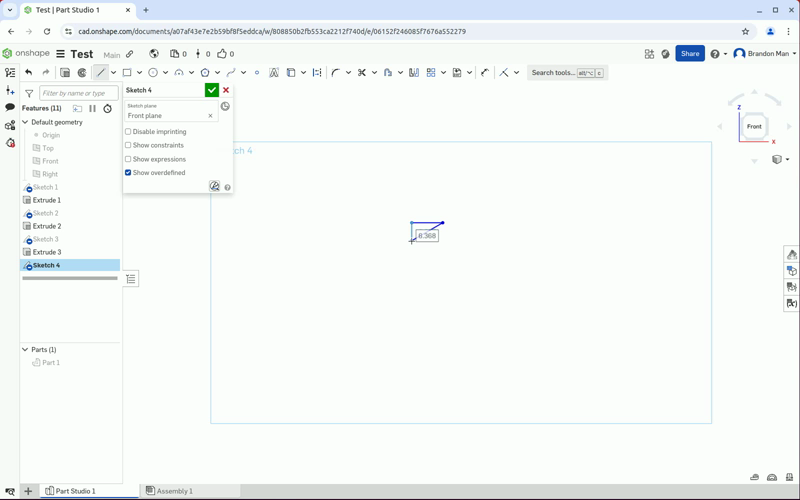
key(esc)
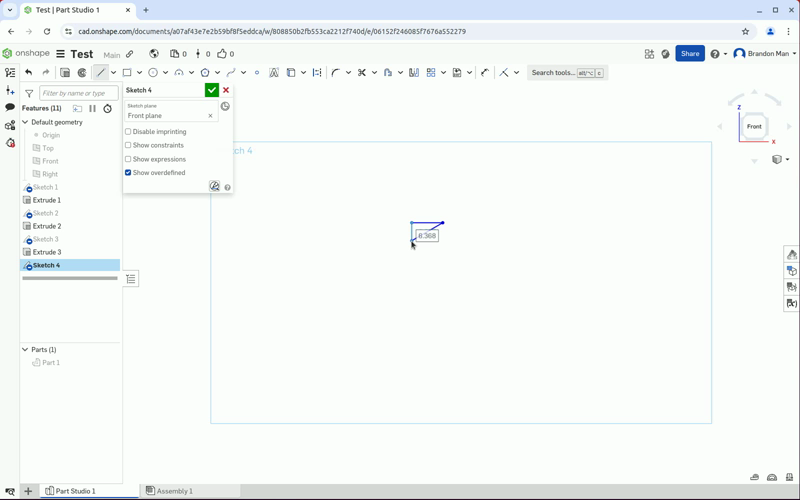
mouse_move(421, 232)
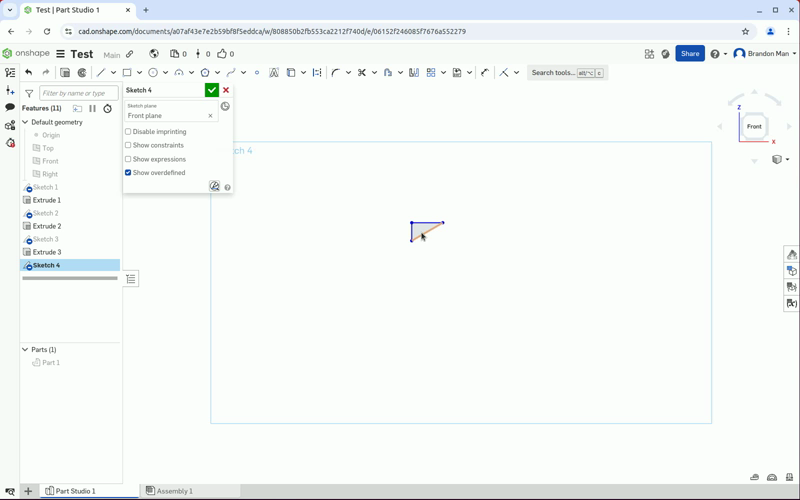
scroll(6)
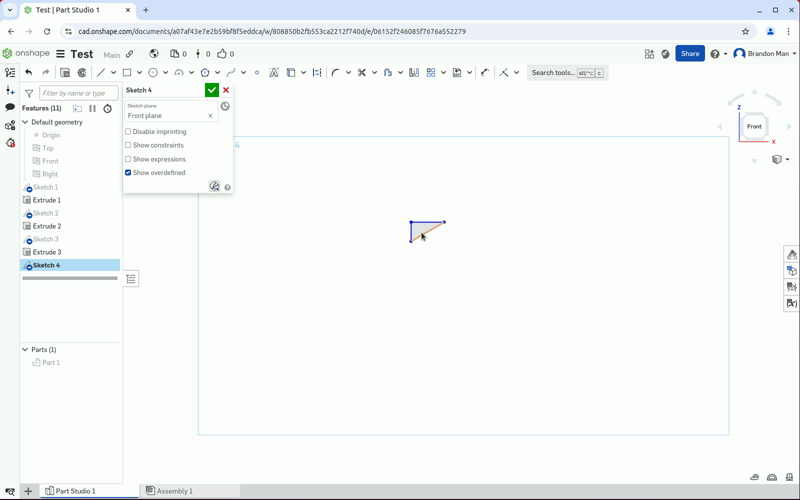
scroll(6)
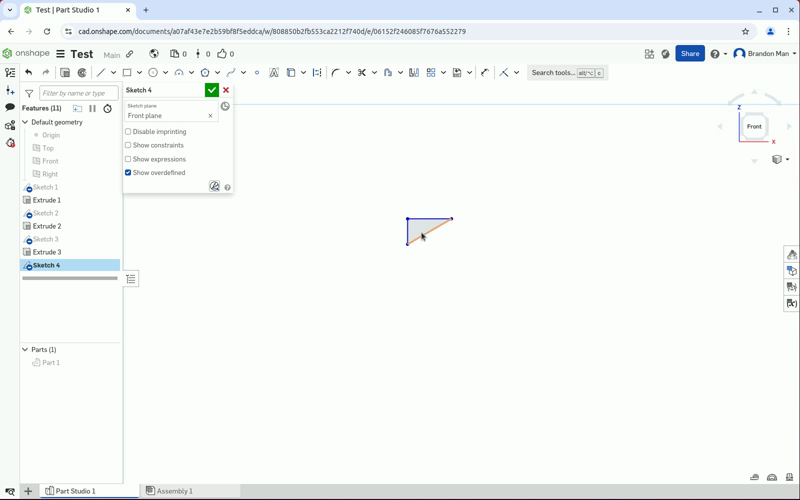
scroll(6)
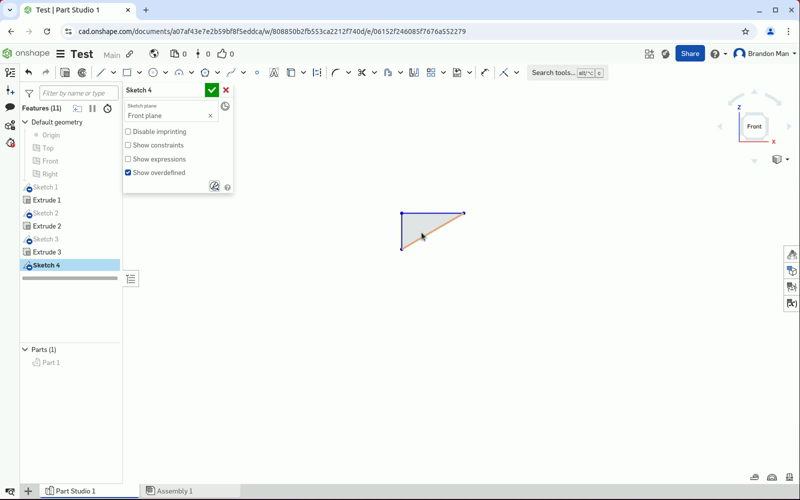
scroll(6)
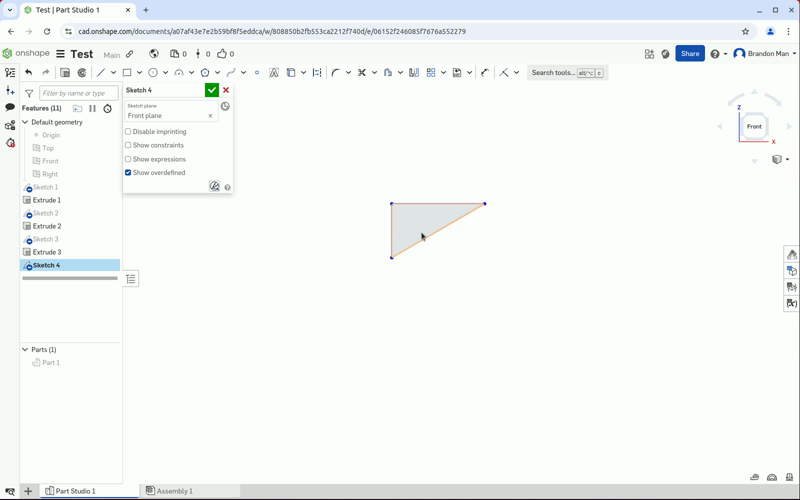
scroll(6)
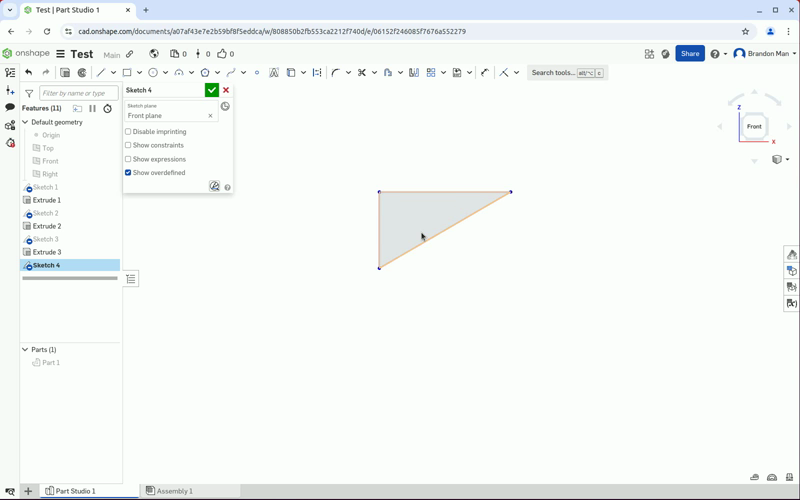
scroll(6)
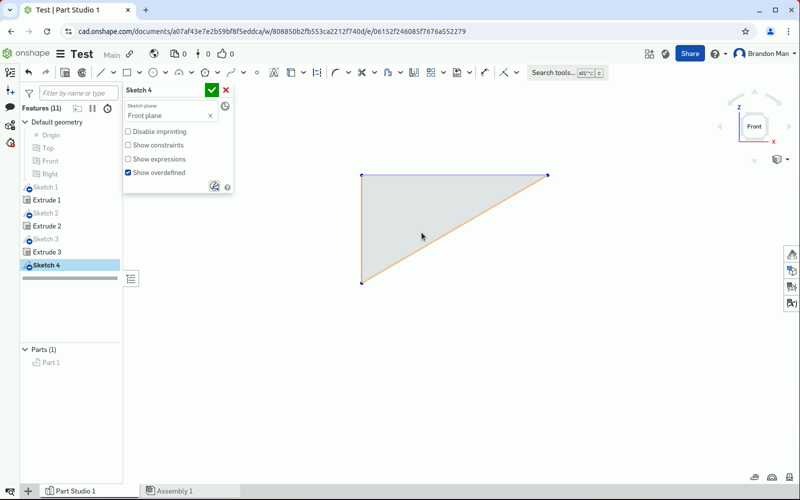
scroll(6)
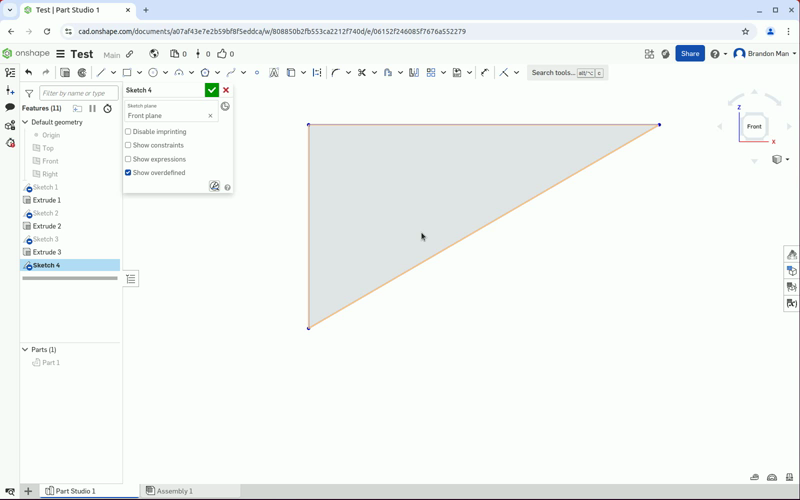
click(421, 232)
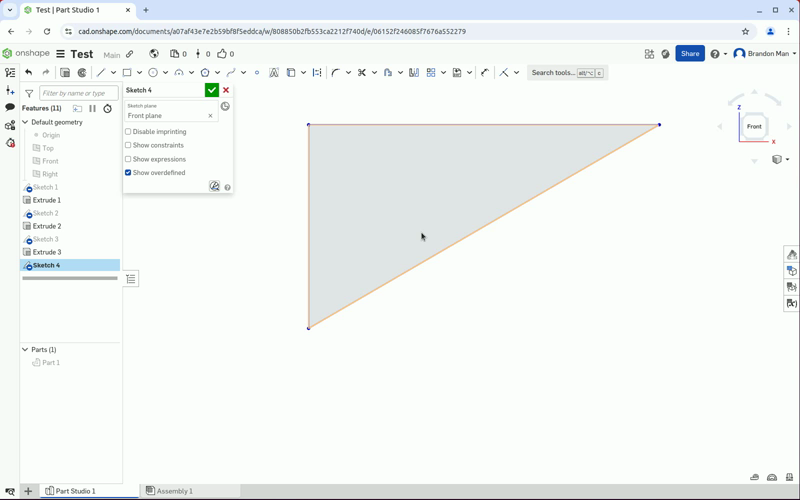
scroll(-6)
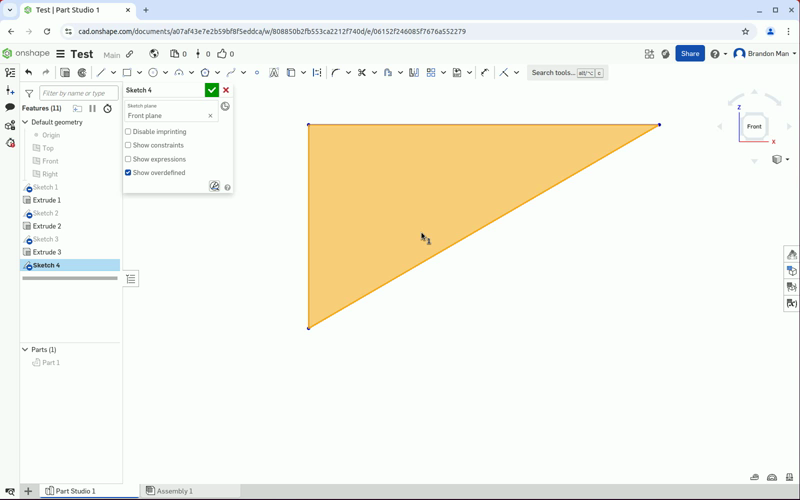
scroll(-6)
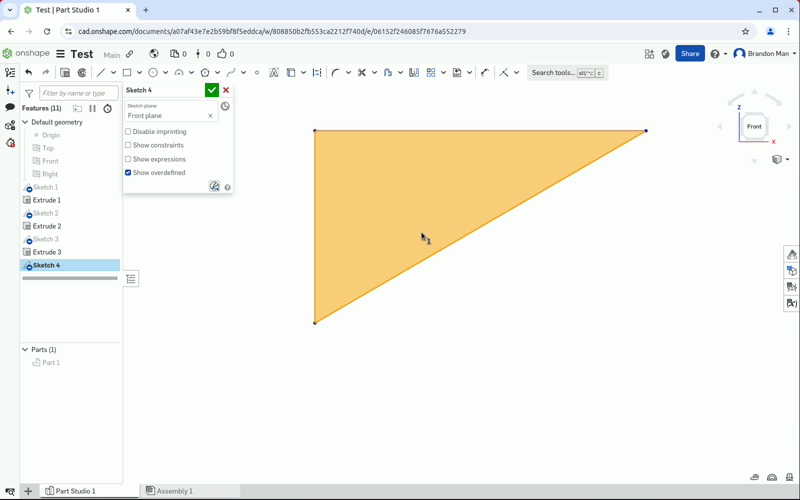
scroll(-6)
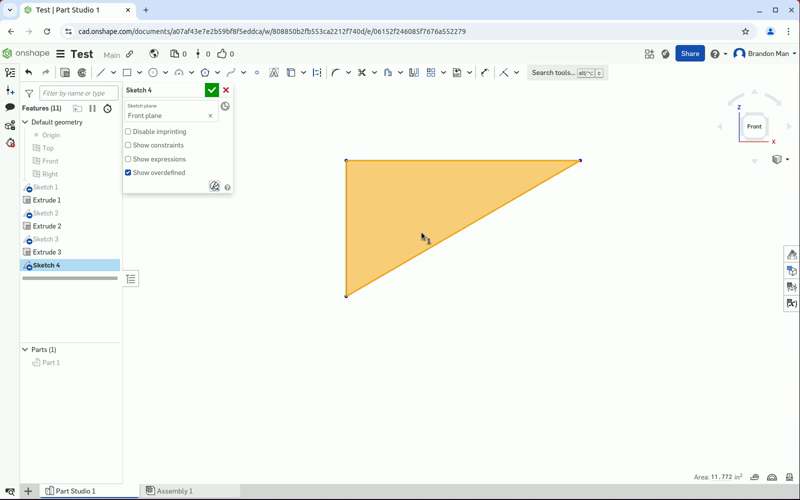
scroll(-6)
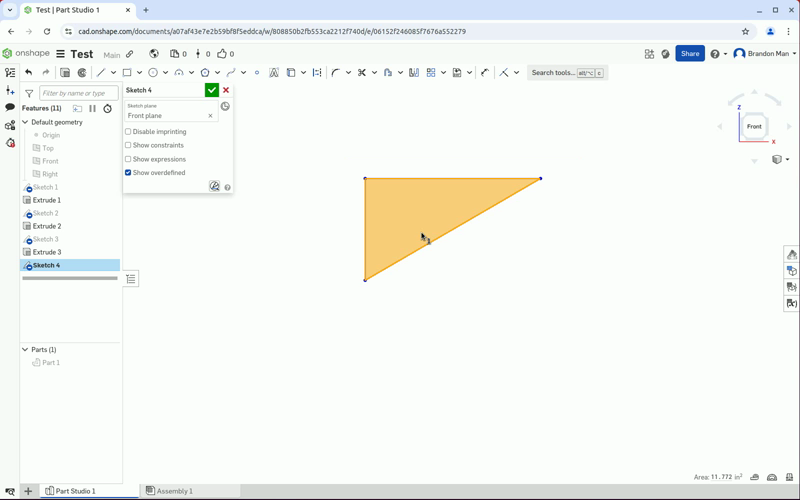
scroll(-6)
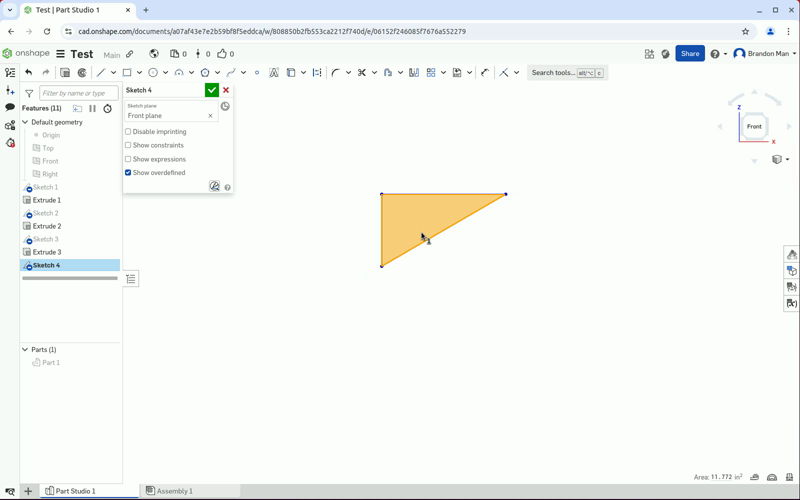
scroll(-6)
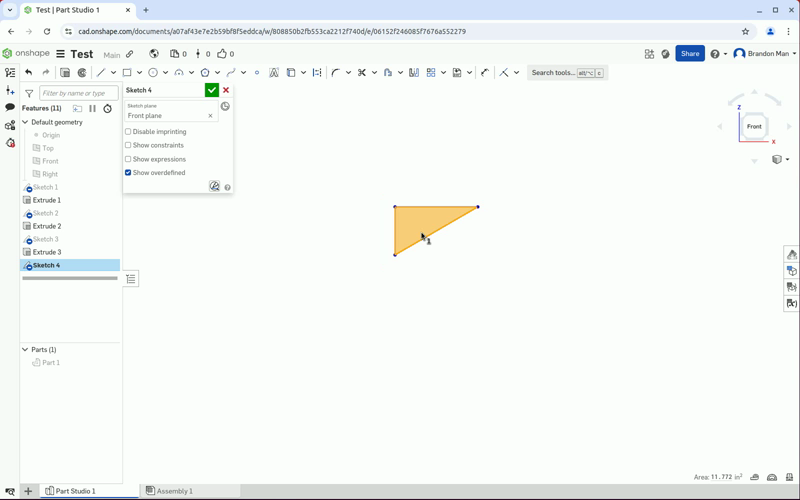
scroll(-6)
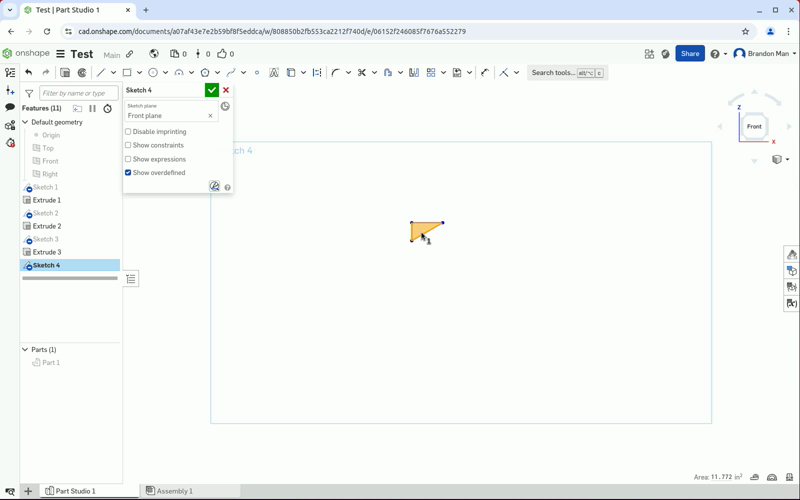
mouse_move(73, 352)
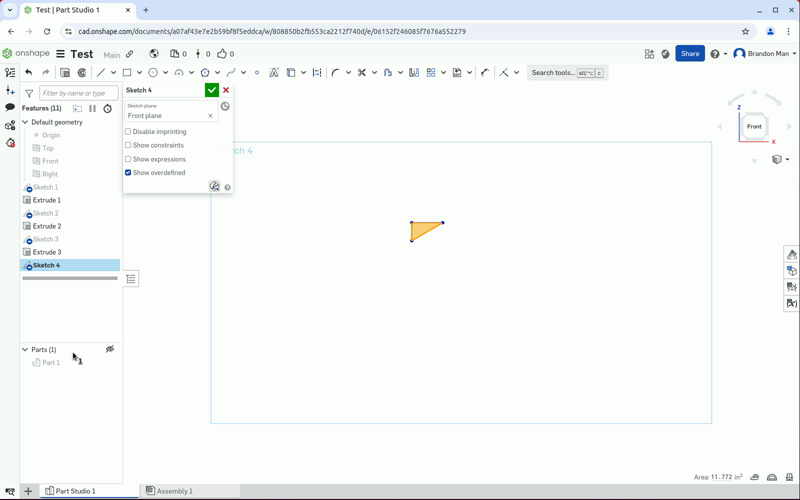
key(shift+y)
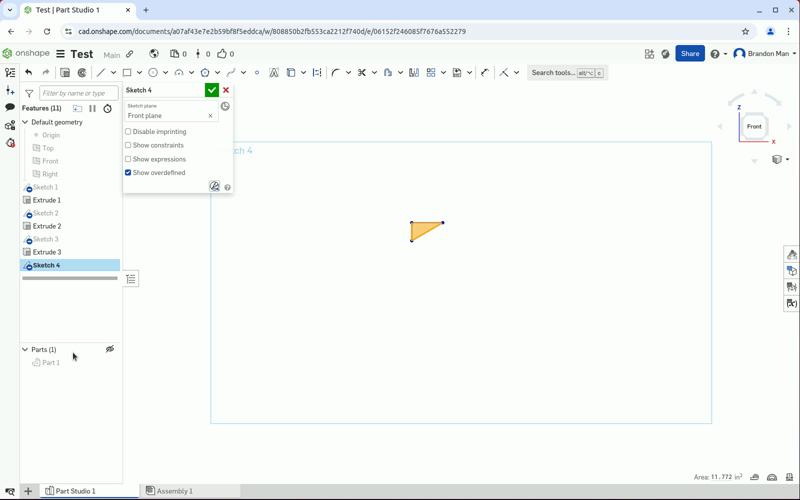
key(shift+e)
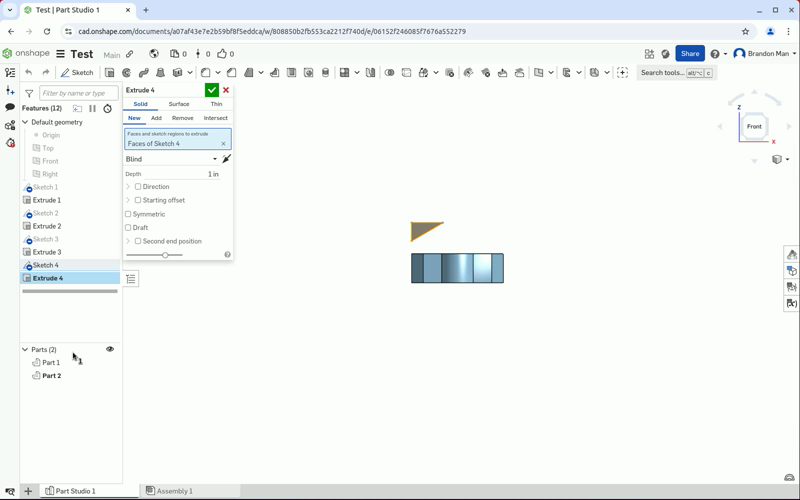
mouse_move(143, 106)
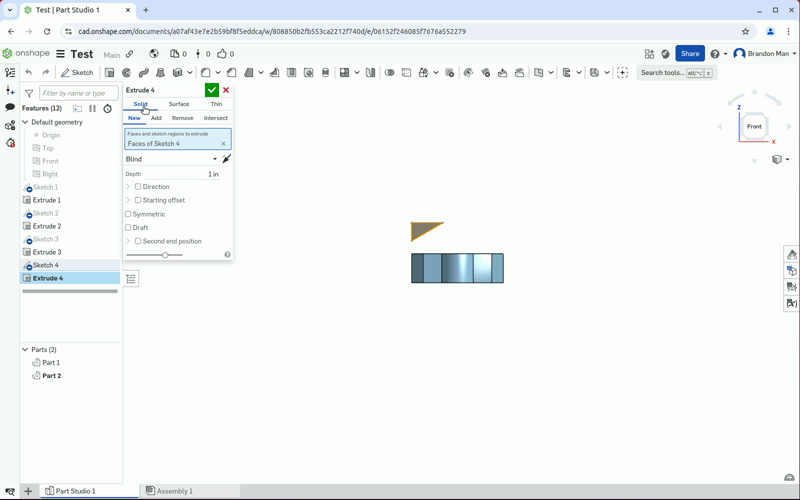
click(143, 106)
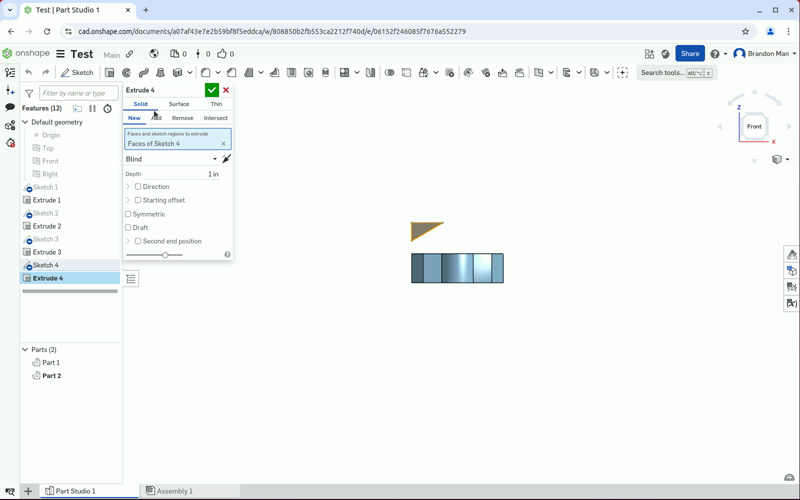
mouse_move(186, 120)
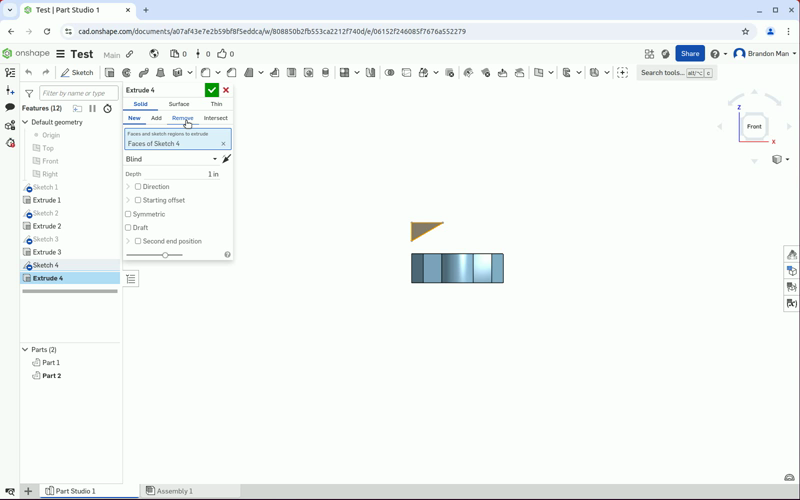
click(186, 120)
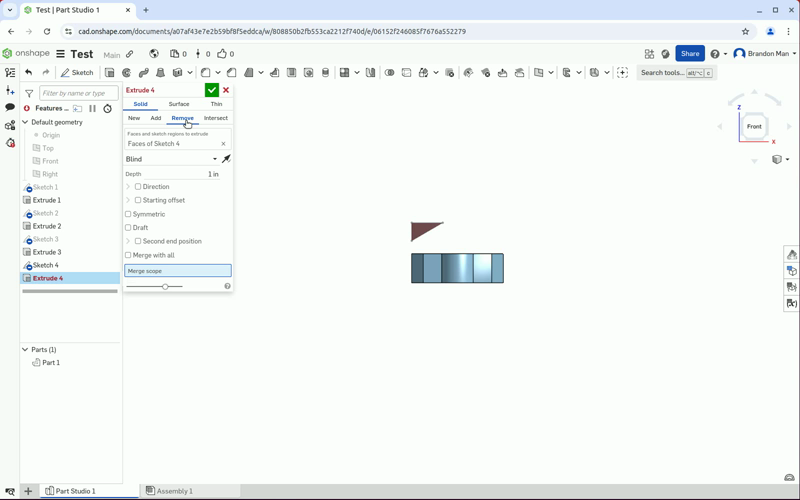
key(tab, 4)
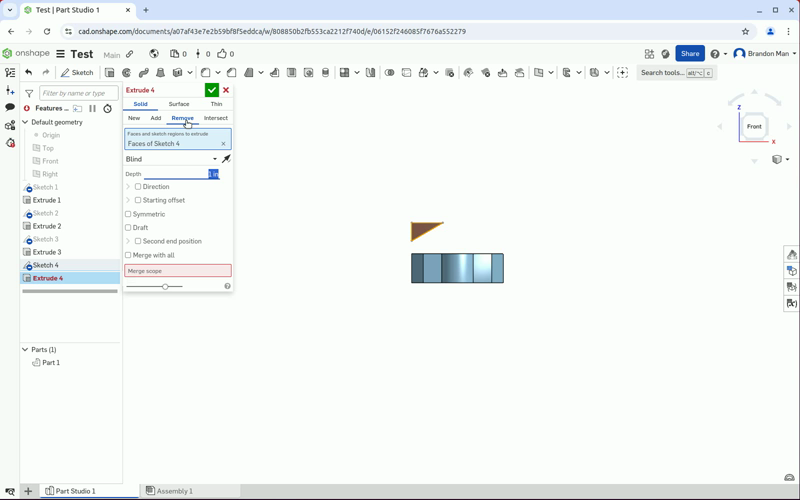
text(30.811)
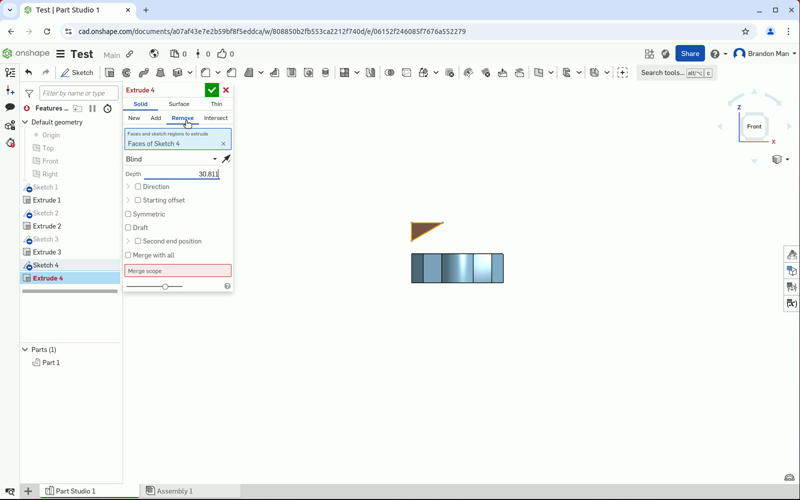
key(tab, 6)
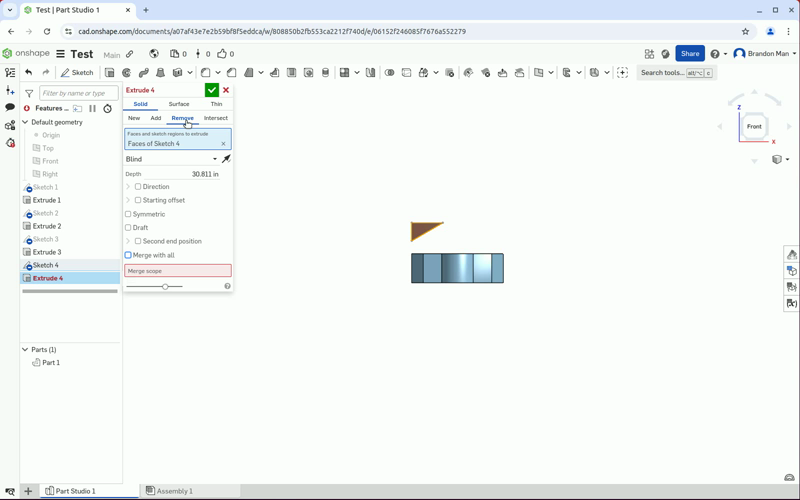
key(space)
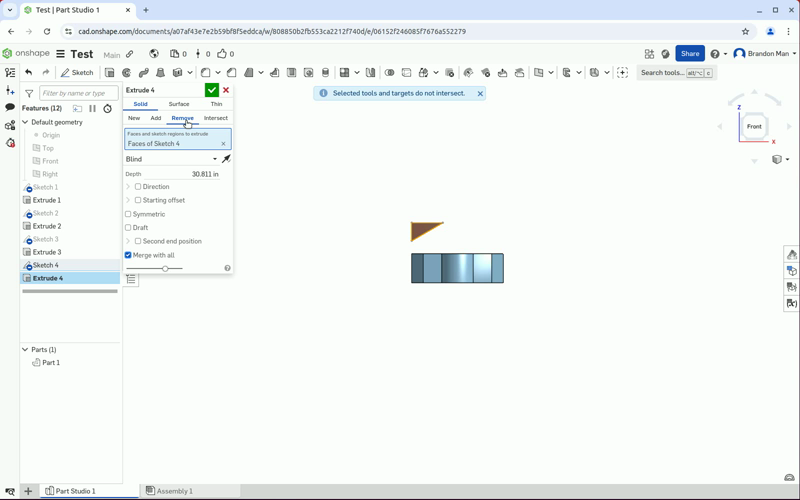
key(enter)
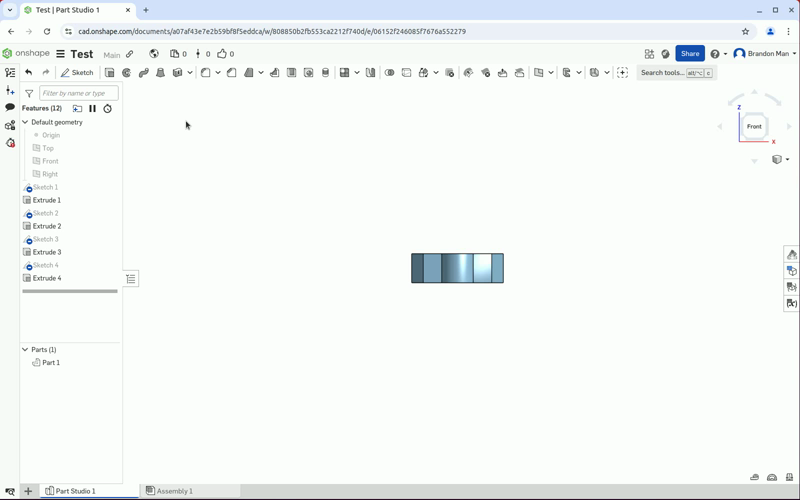
key(shift+h)
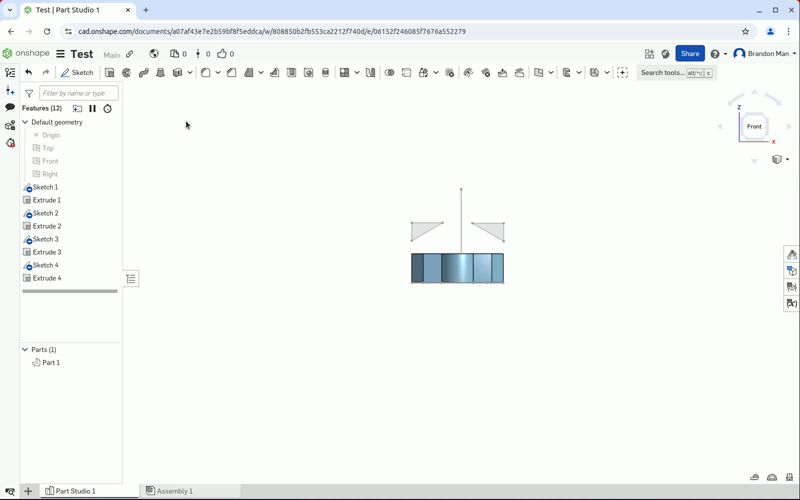
key(shift+h)
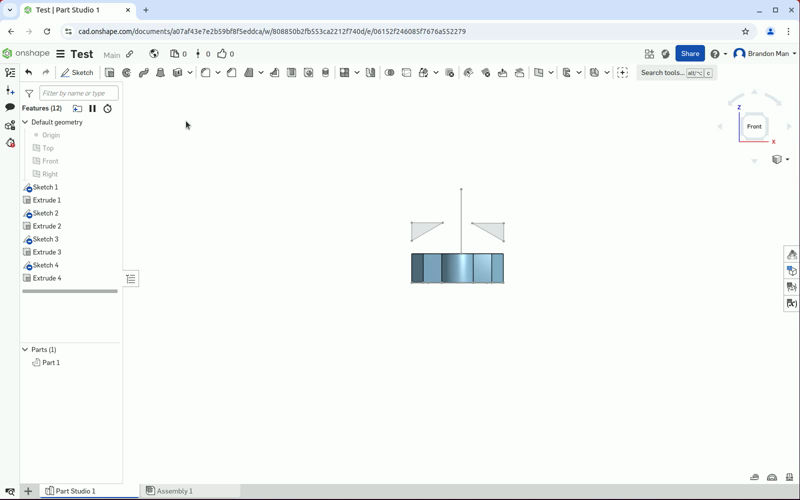
key(shift+7)
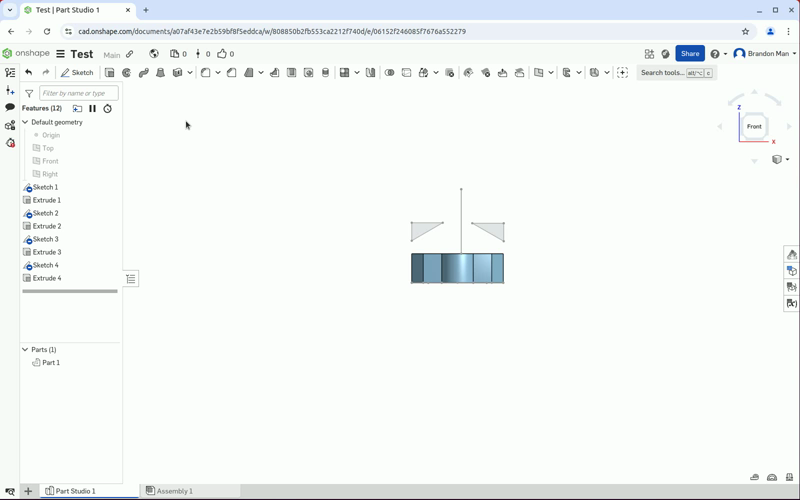
key(left, 2)
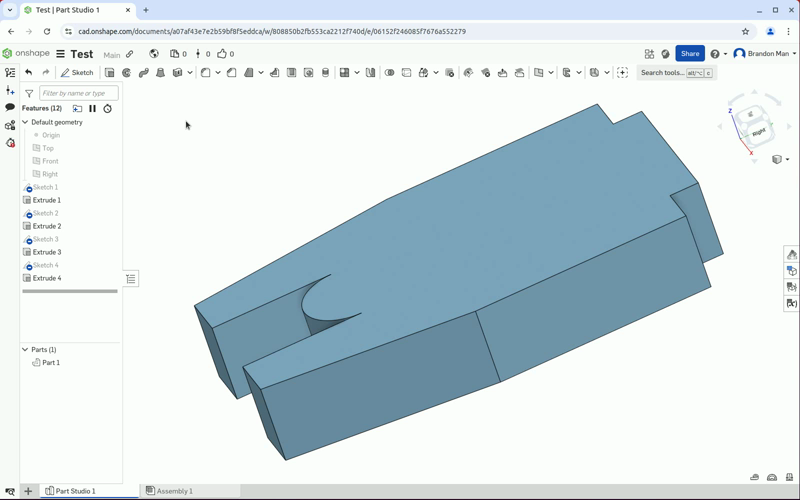
key(down, 2)
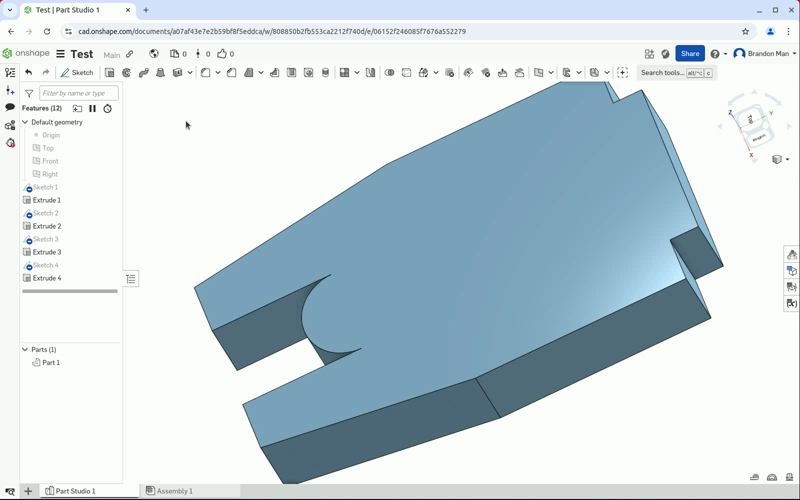
key(up, 2)
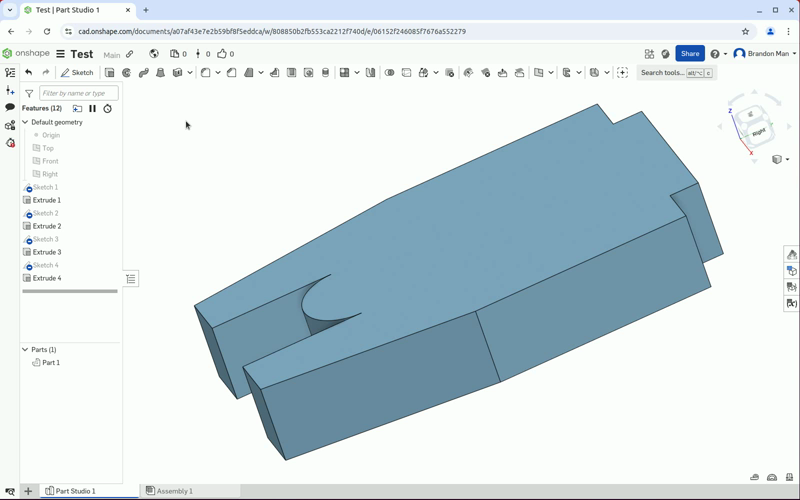
key(right, 2)
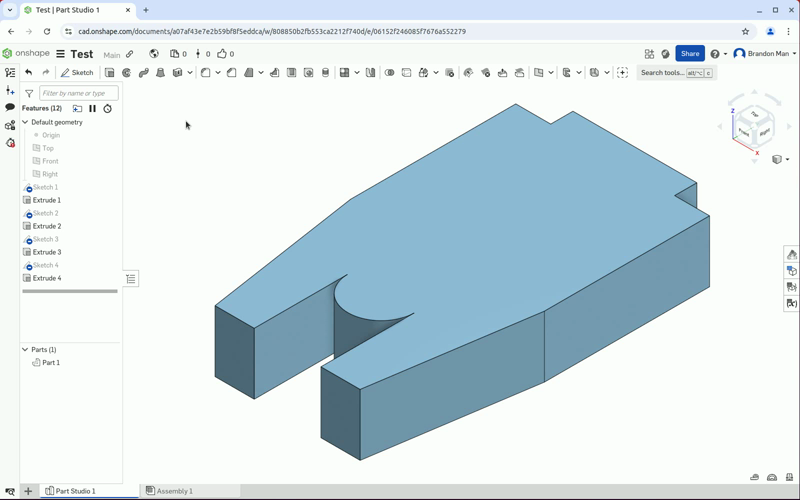
mouse_move(73, 189)
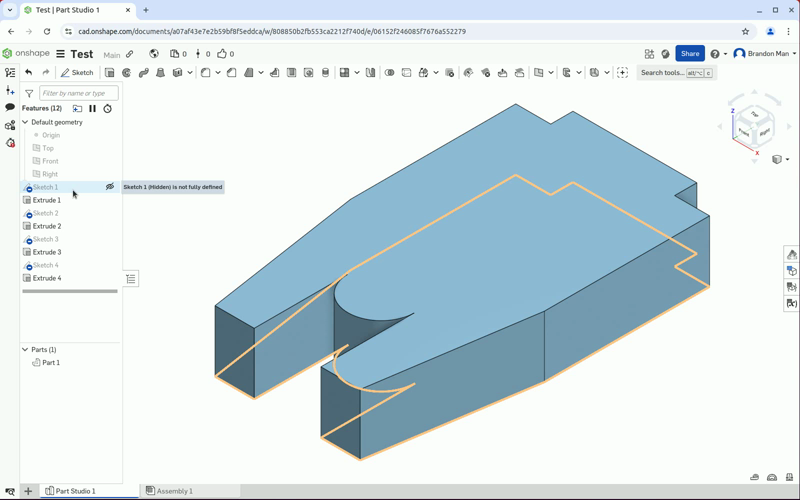
click(73, 189)